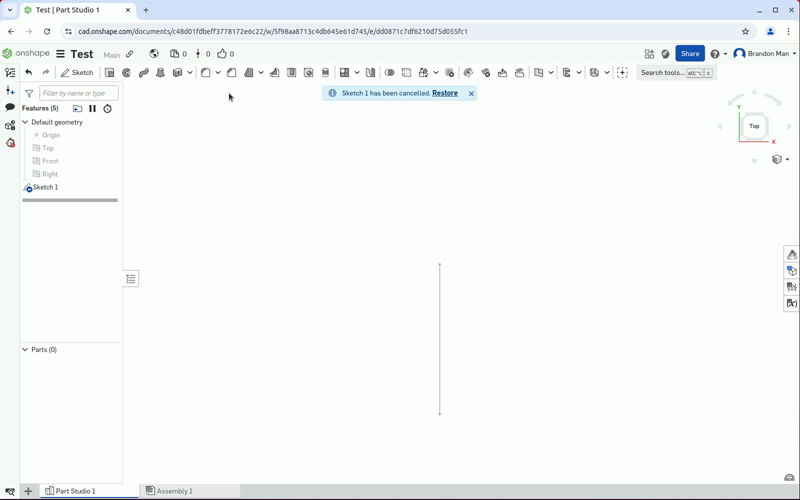
key(shift+h)
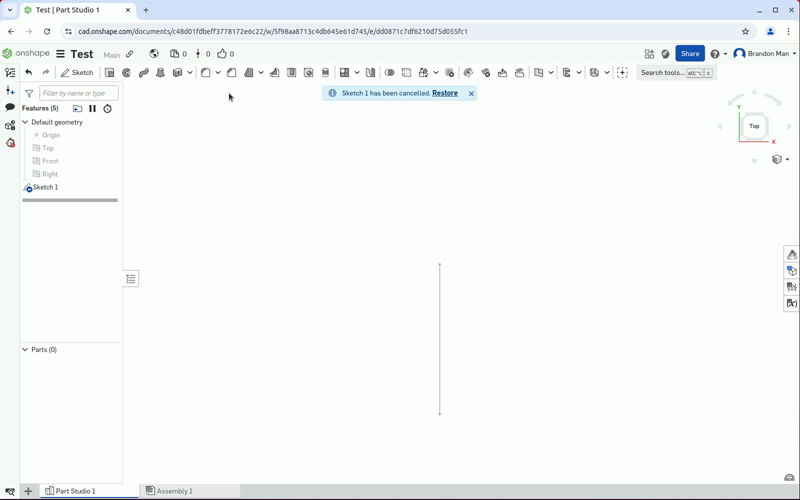
key(shift+s)
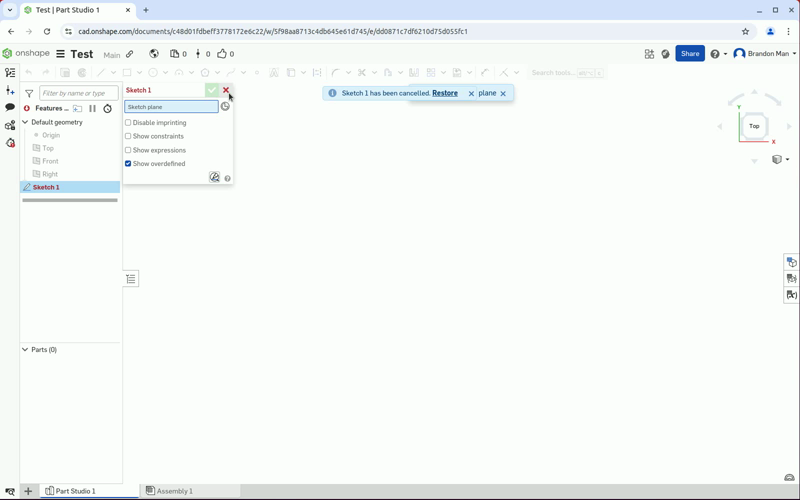
mouse_move(73, 150)
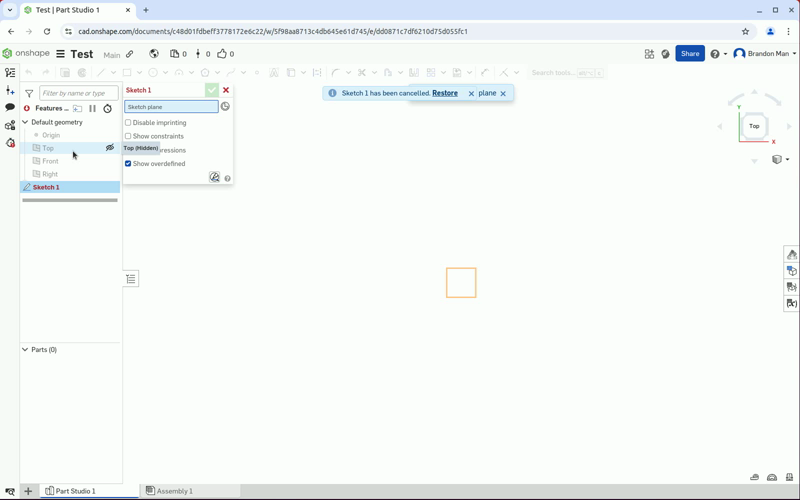
click(73, 150)
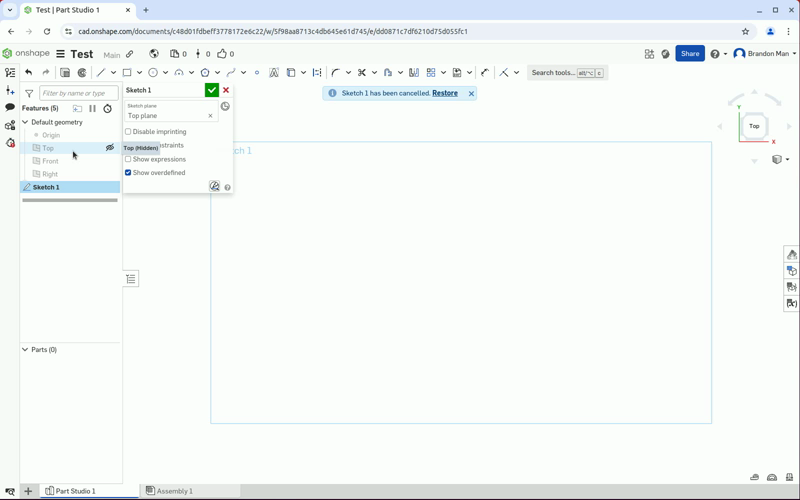
mouse_move(73, 352)
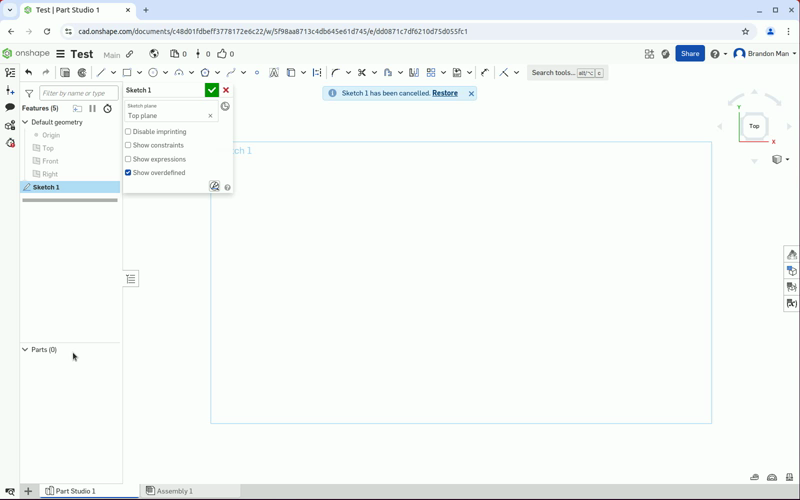
key(y)
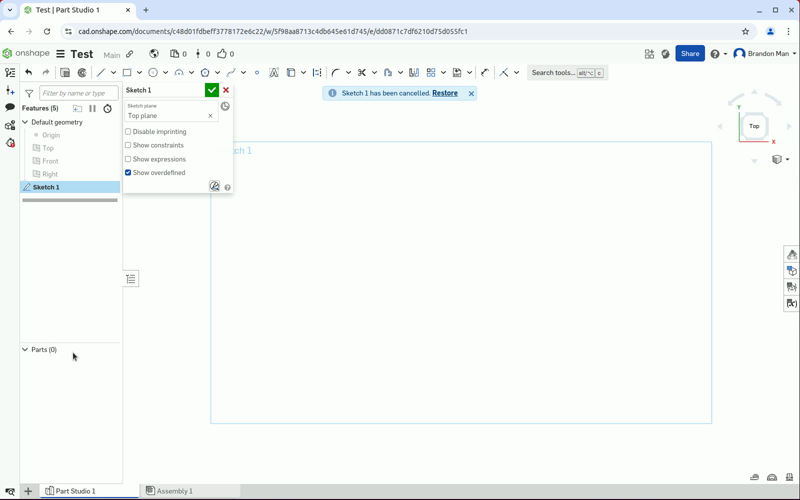
key(l)
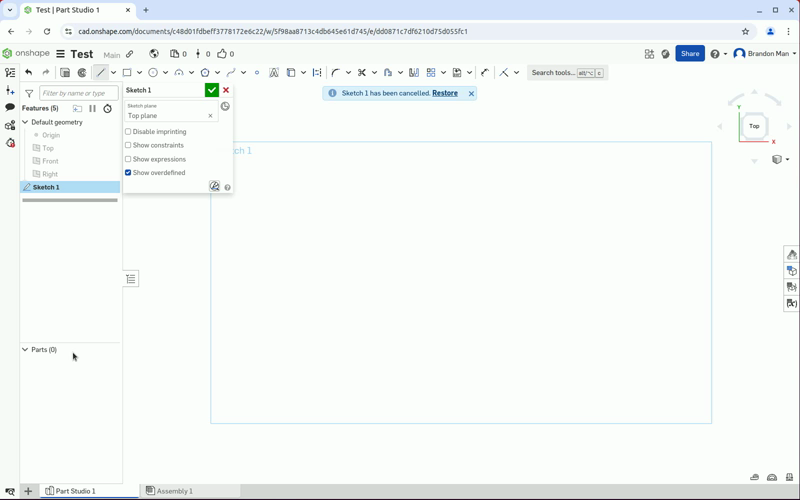
key_down(shift)
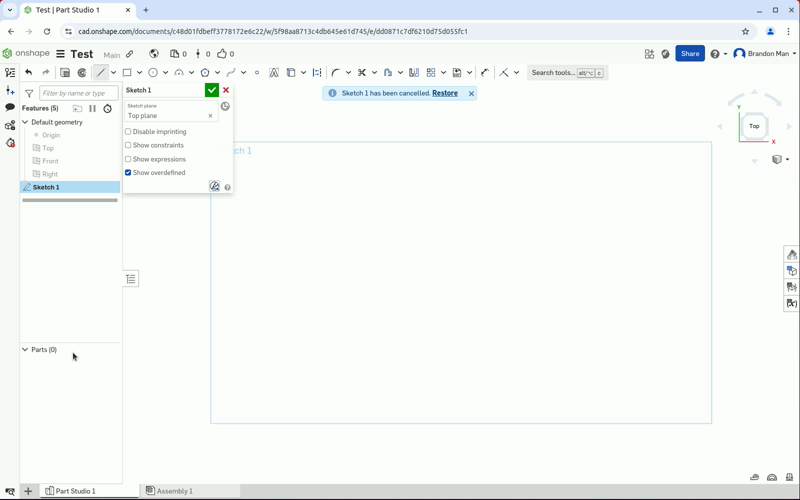
mouse_move(388, 282)
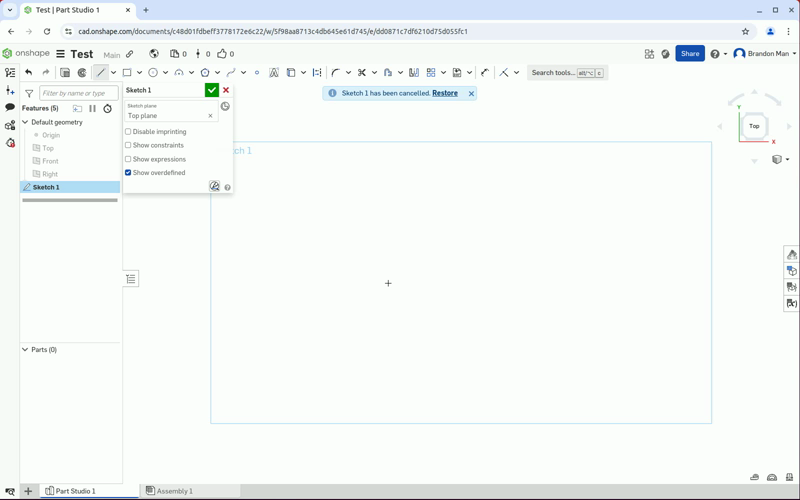
click(388, 282)
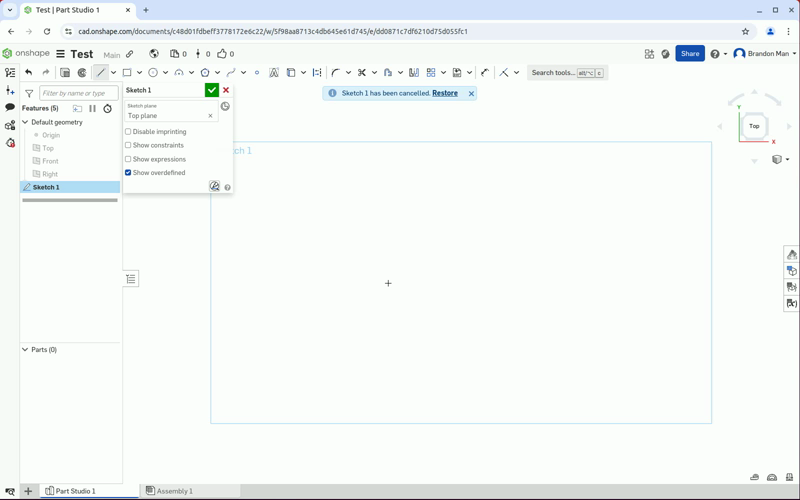
key_up(shift)
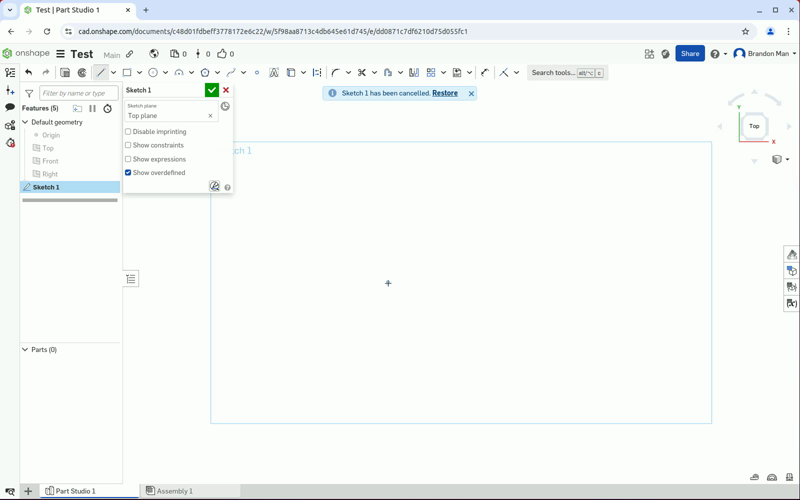
key_down(shift)
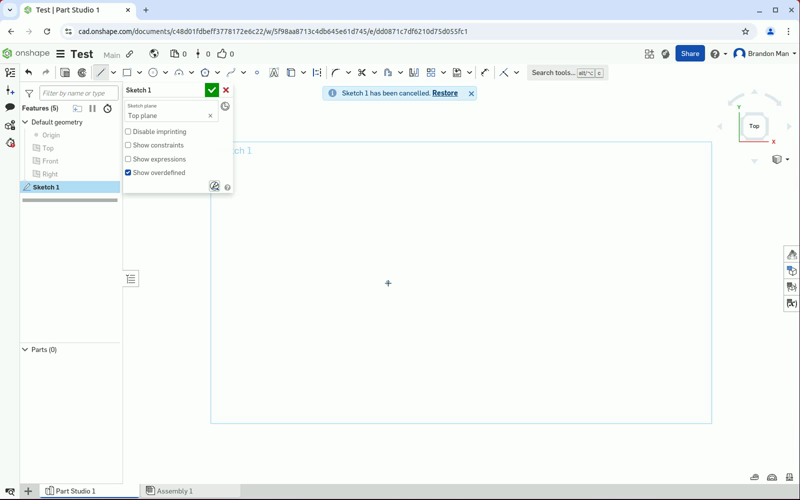
mouse_move(460, 282)
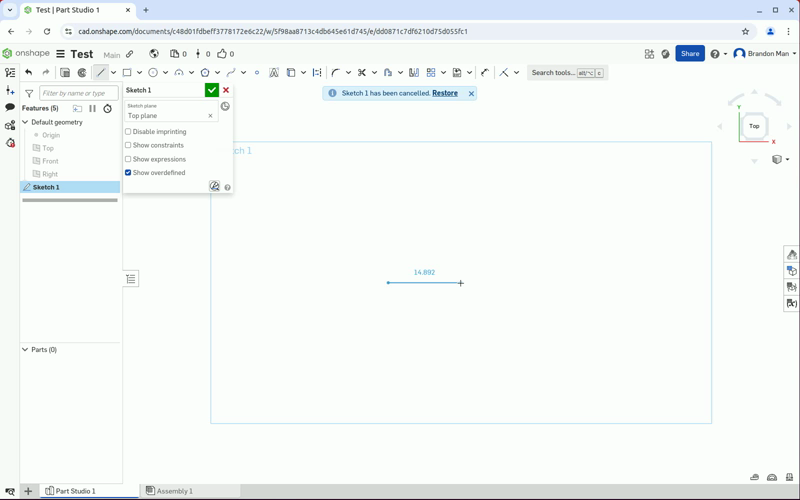
click(460, 282)
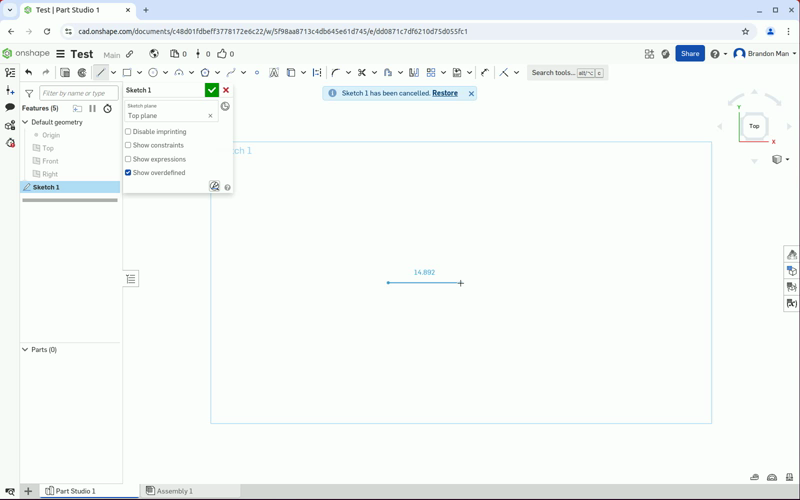
key_up(shift)
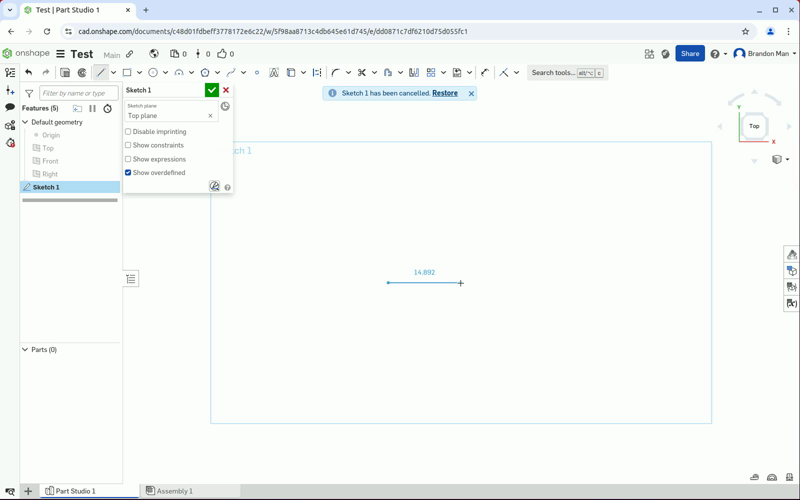
key_down(shift)
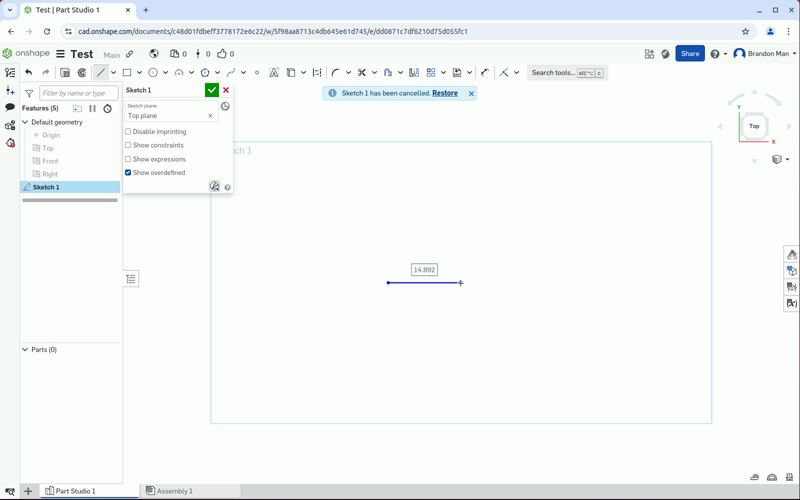
mouse_move(531, 282)
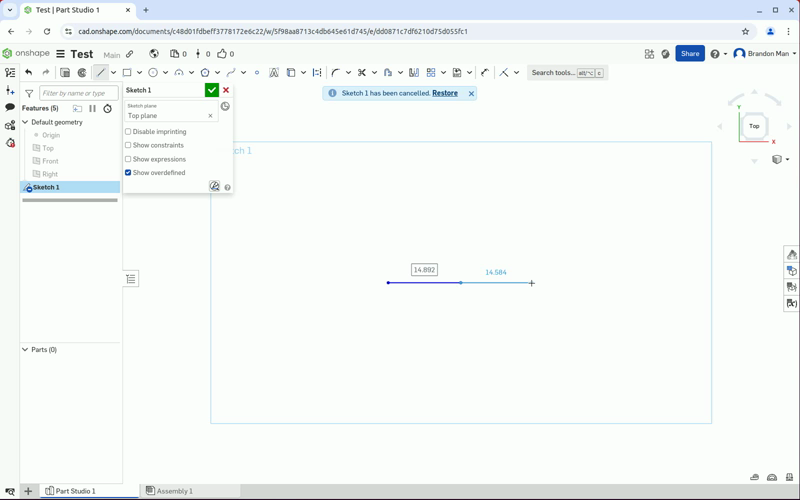
click(531, 282)
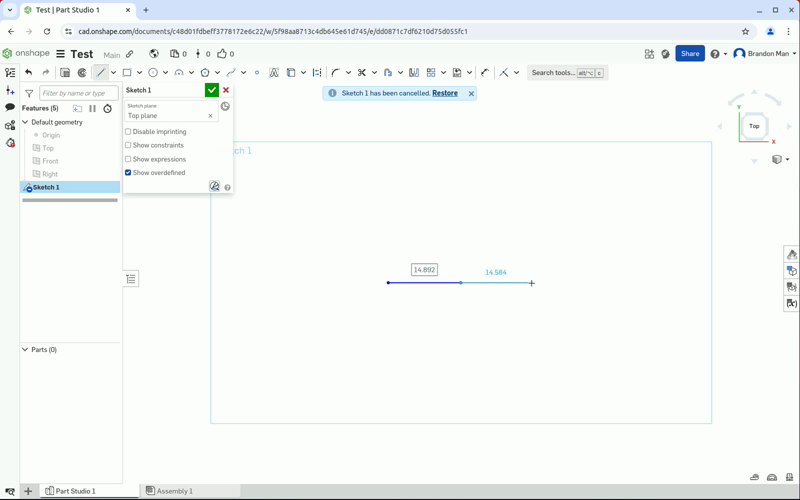
key_up(shift)
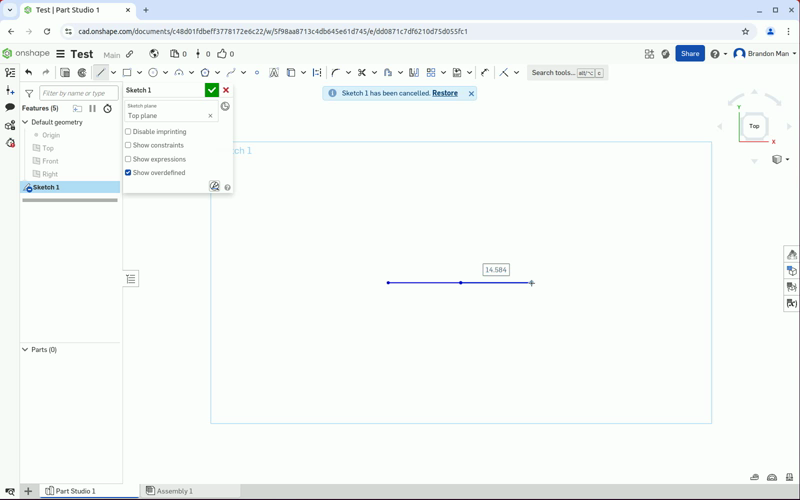
key_down(shift)
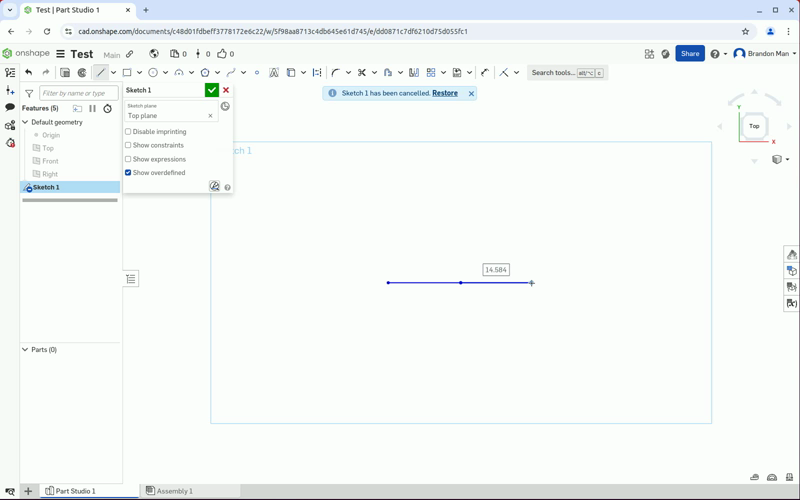
mouse_move(561, 282)
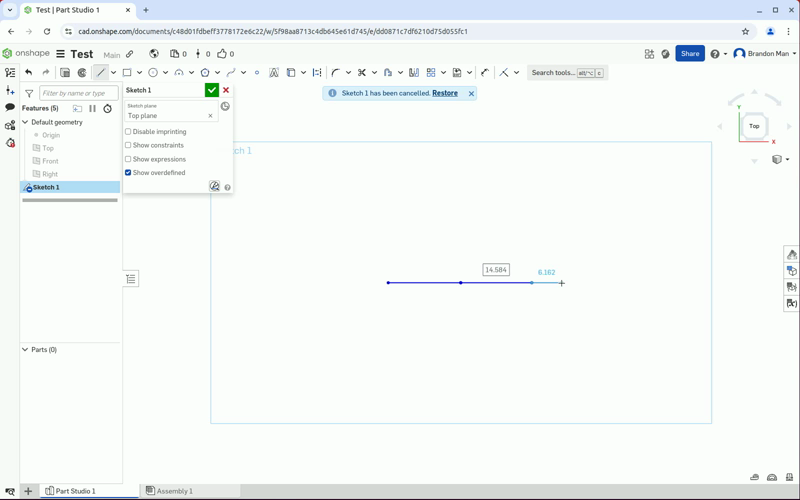
mouse_move(531, 275)
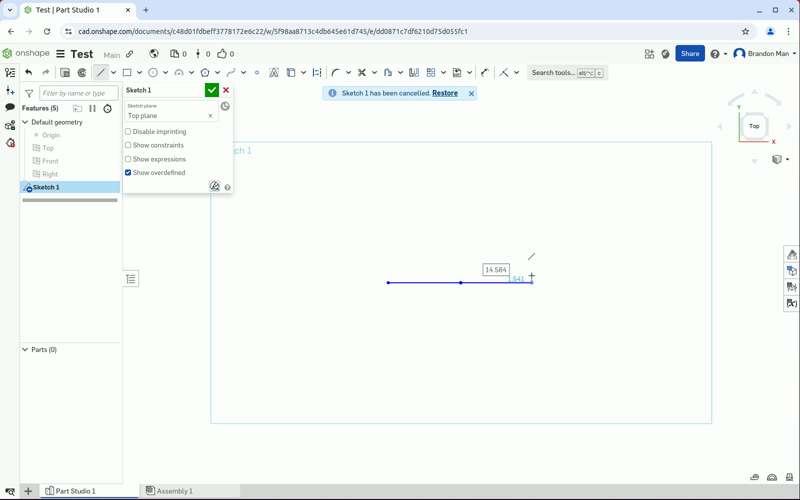
click(531, 275)
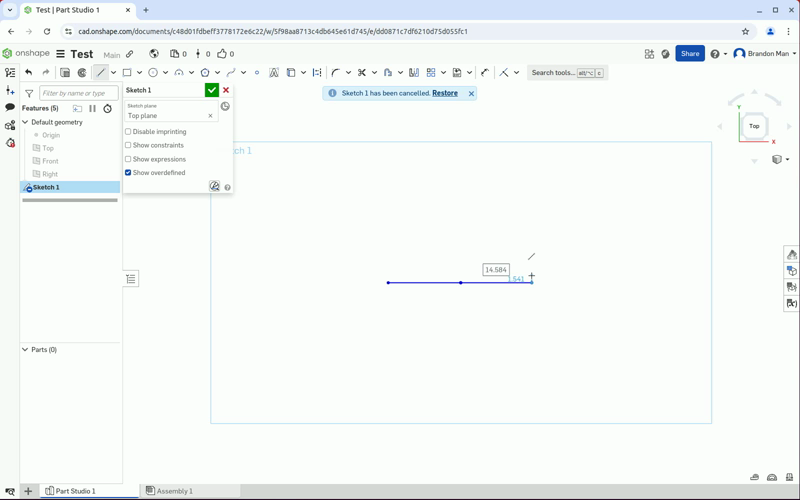
key_up(shift)
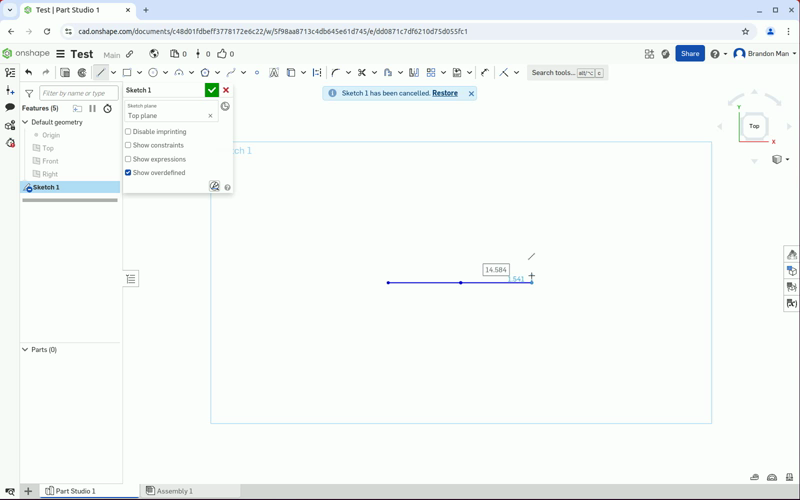
key_down(shift)
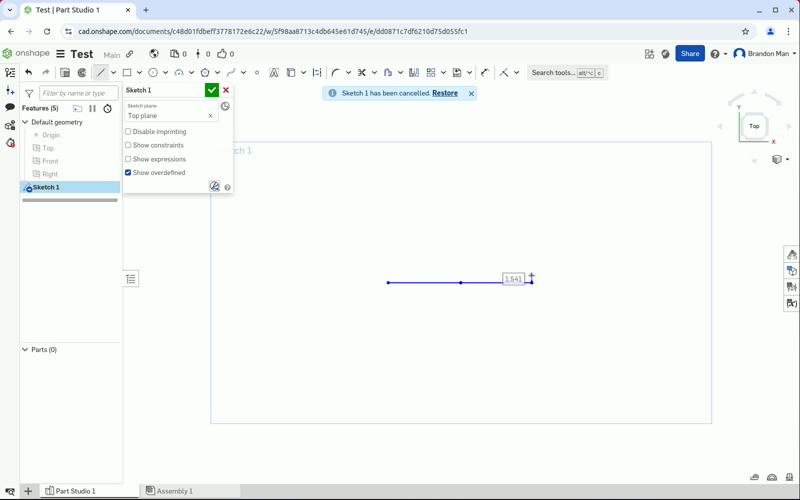
mouse_move(463, 275)
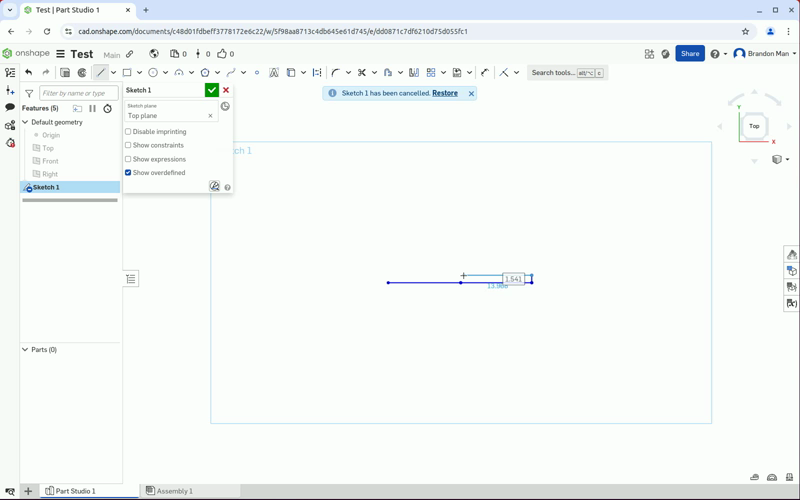
click(463, 275)
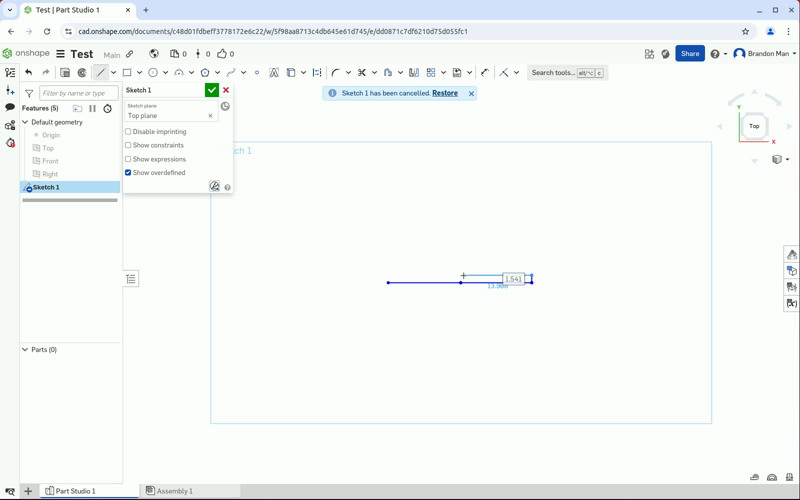
key_up(shift)
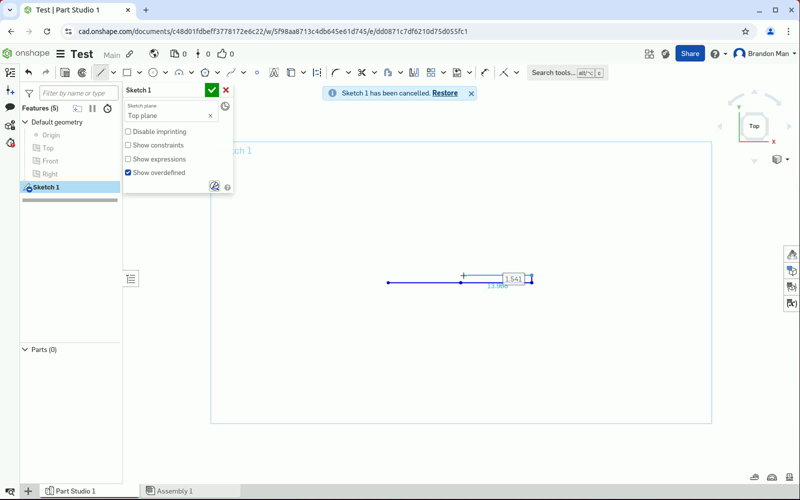
key_down(shift)
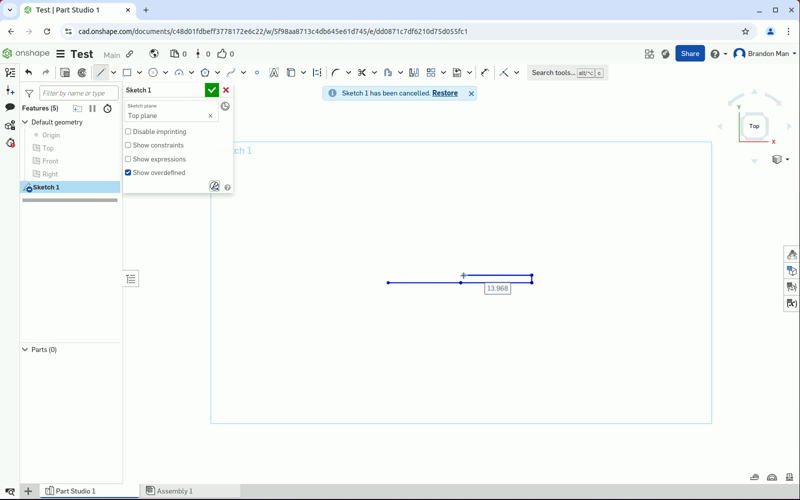
mouse_move(463, 210)
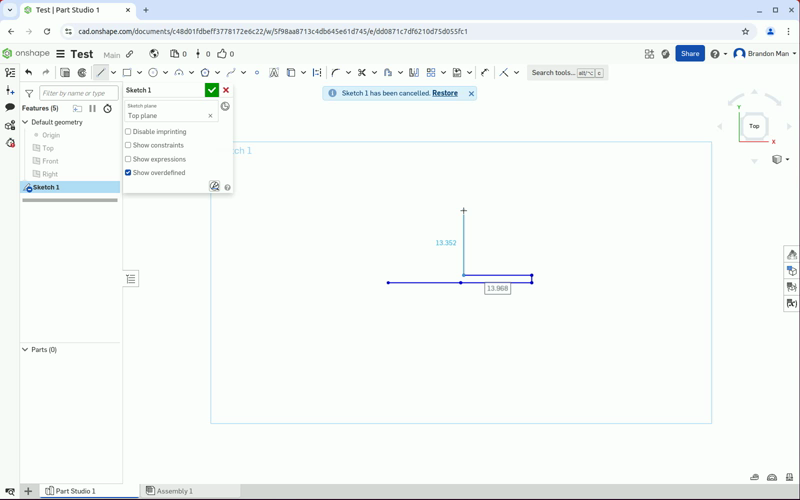
click(463, 210)
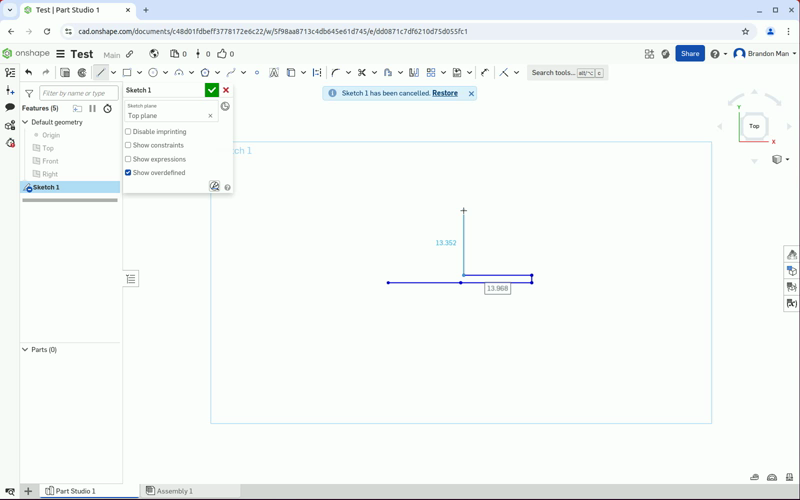
key_up(shift)
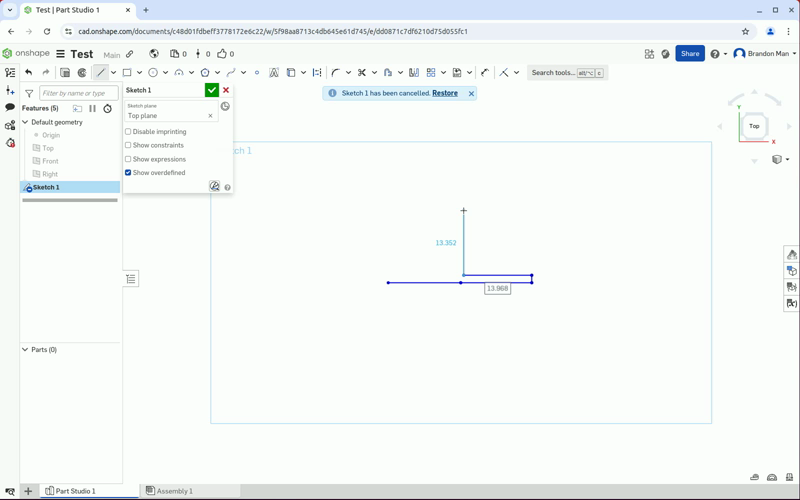
key_down(shift)
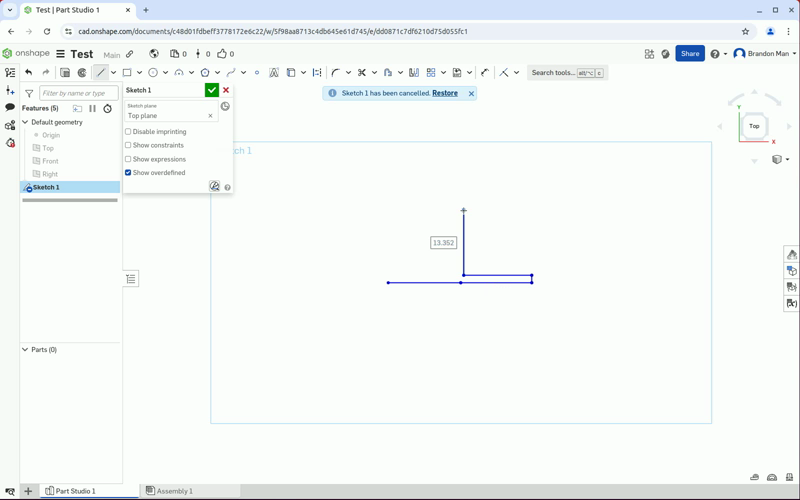
mouse_move(493, 210)
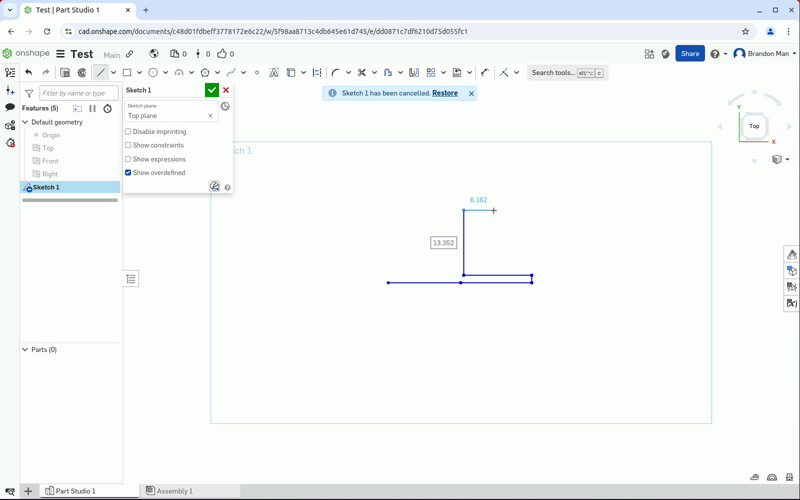
mouse_move(460, 210)
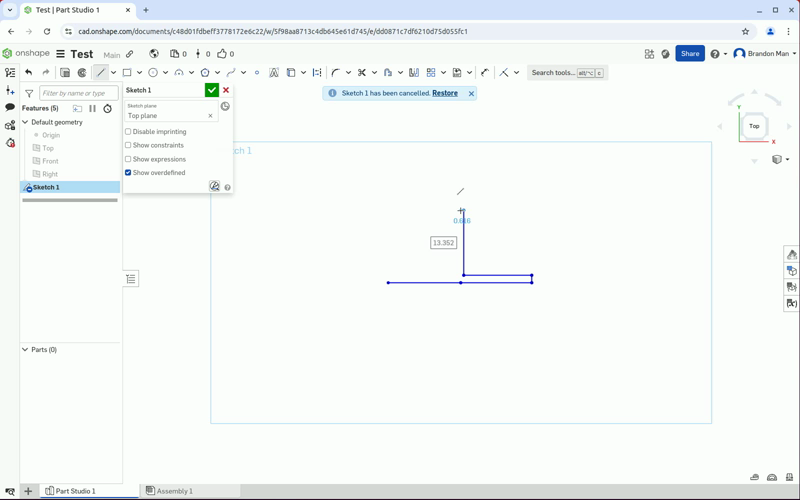
scroll(6)
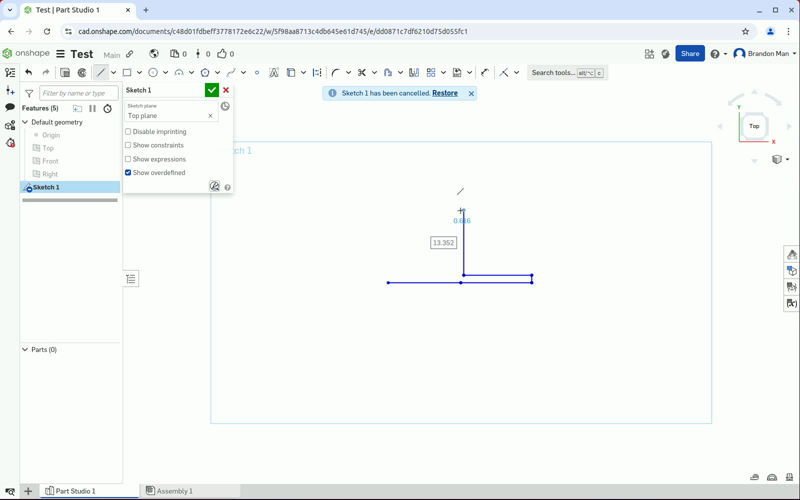
scroll(6)
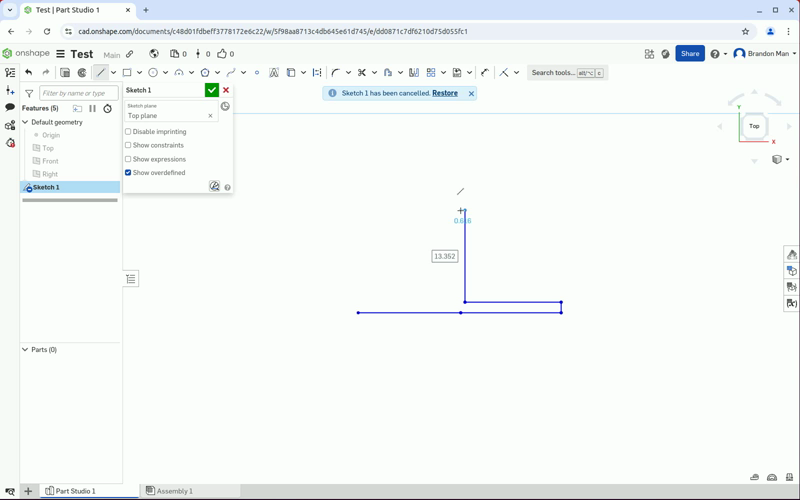
scroll(6)
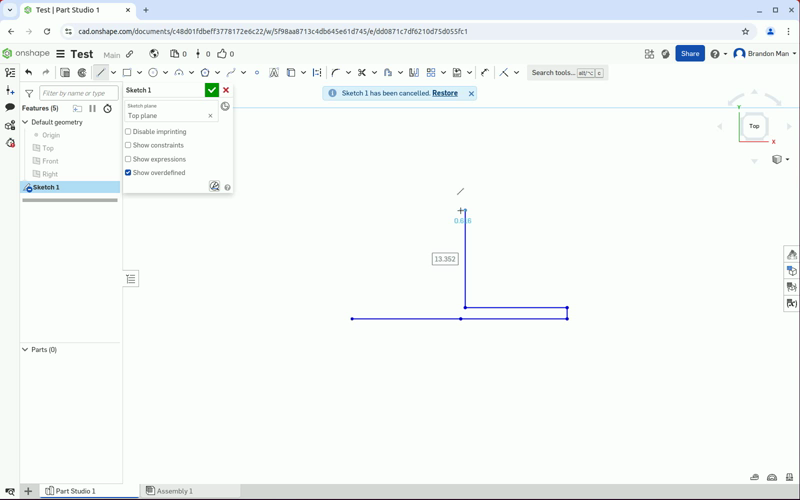
scroll(6)
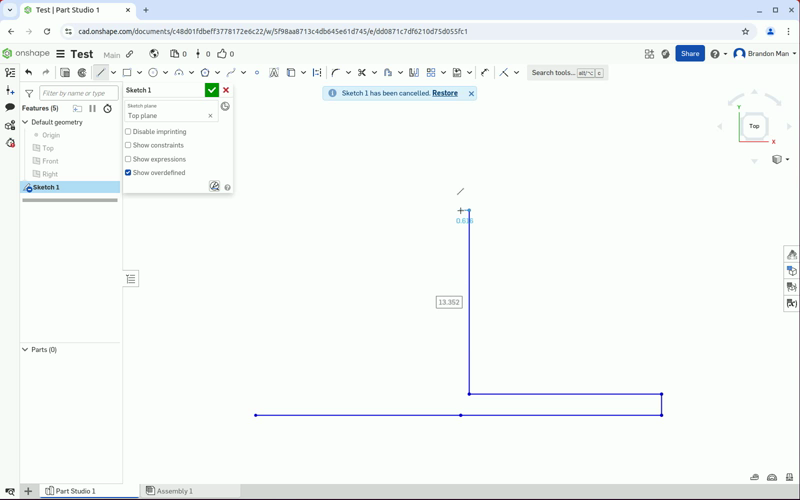
scroll(6)
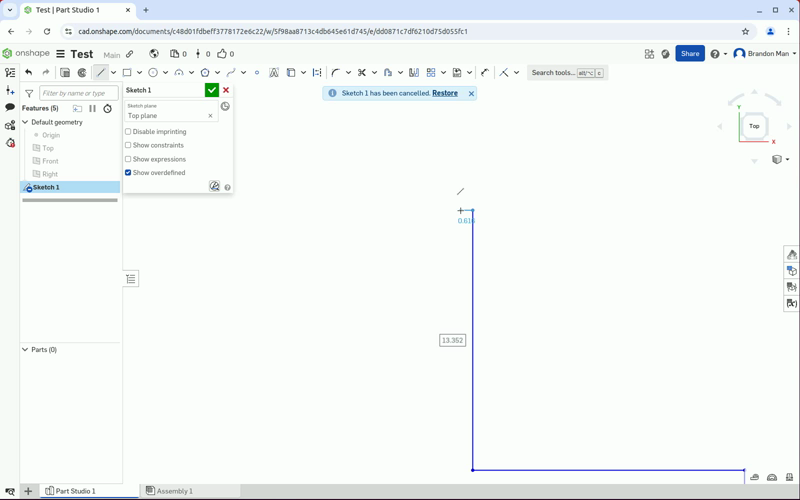
scroll(6)
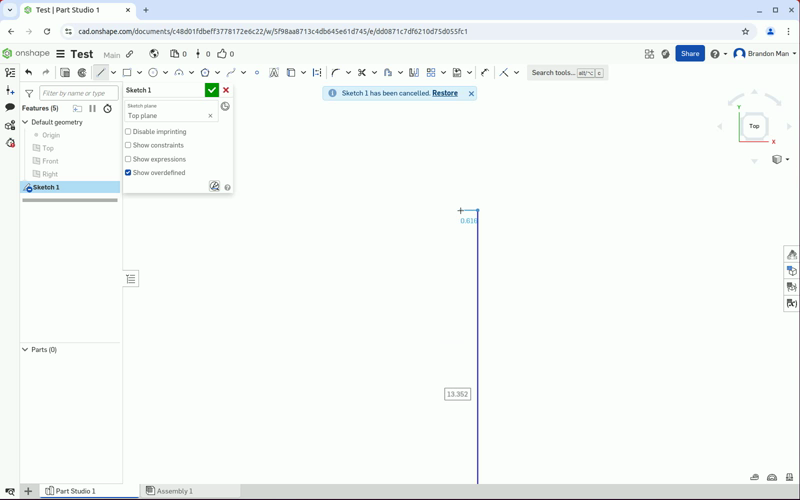
scroll(6)
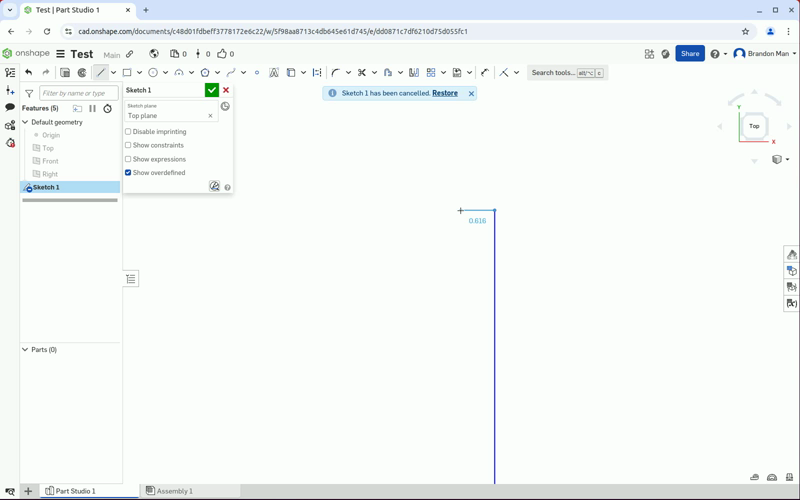
click(460, 210)
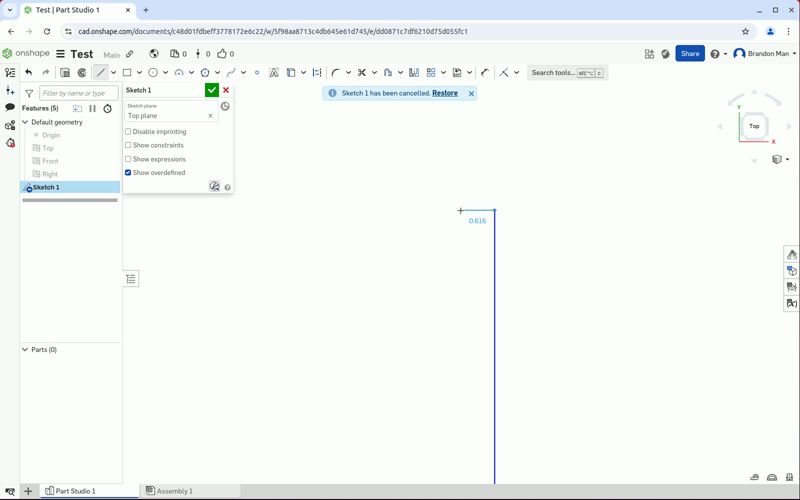
scroll(-6)
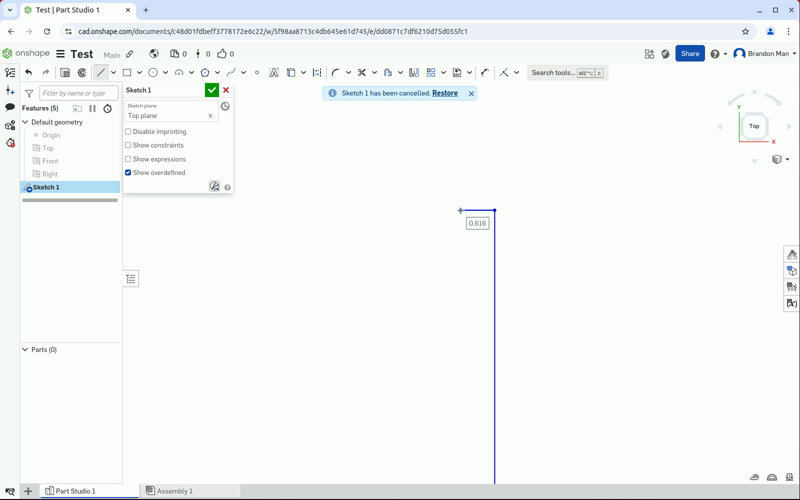
scroll(-6)
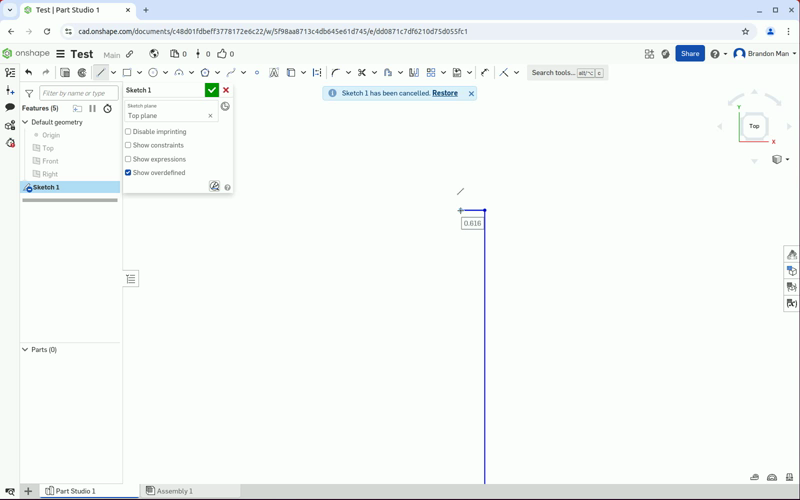
scroll(-6)
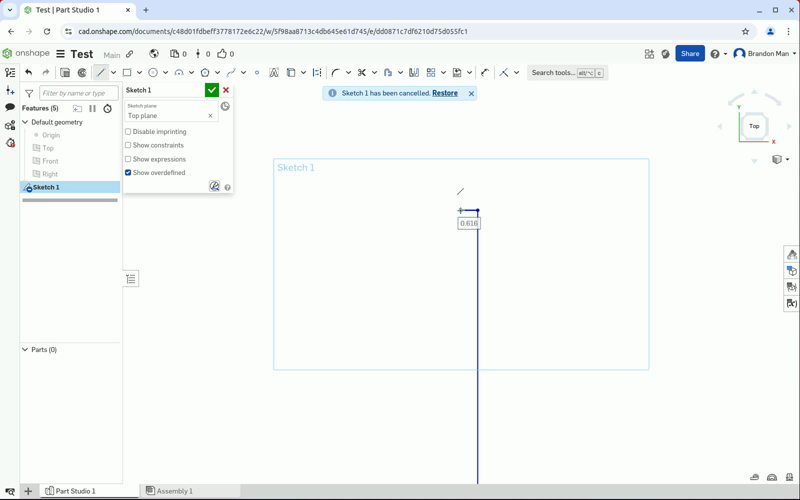
scroll(-6)
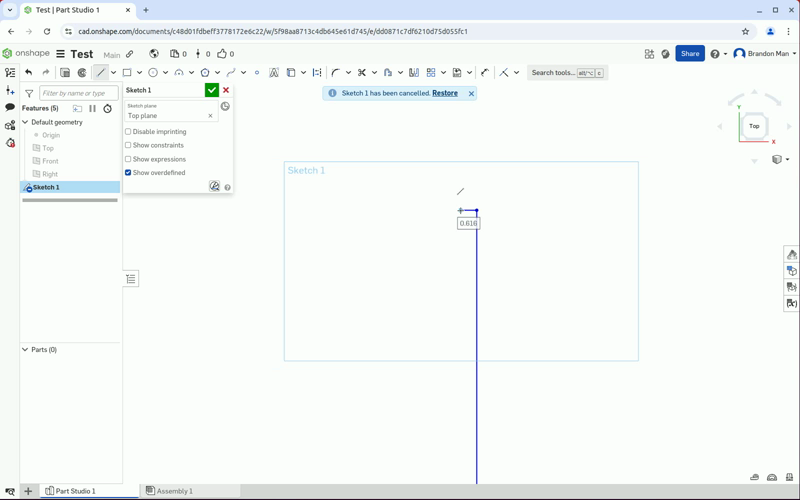
scroll(-6)
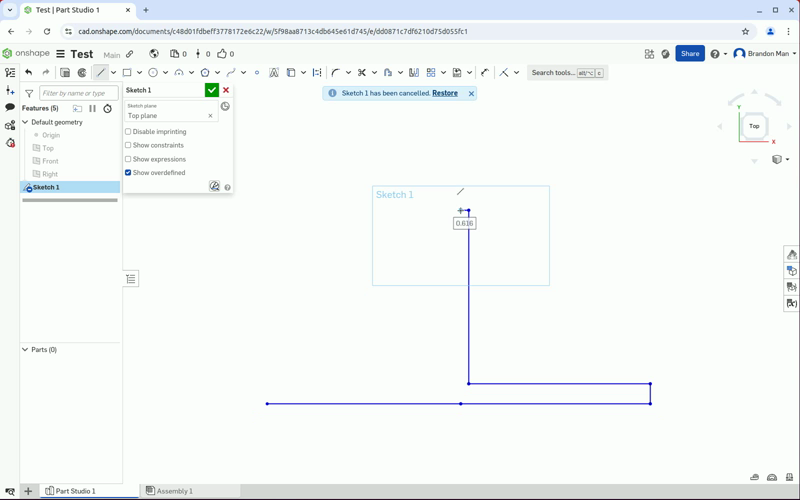
scroll(-6)
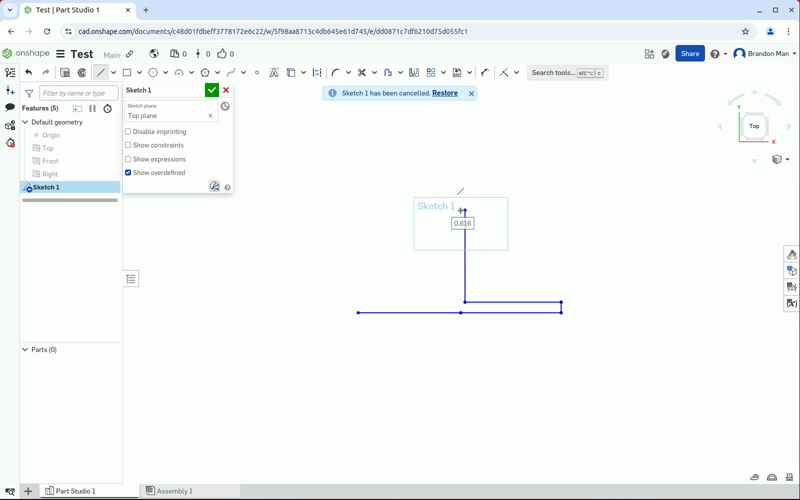
scroll(-6)
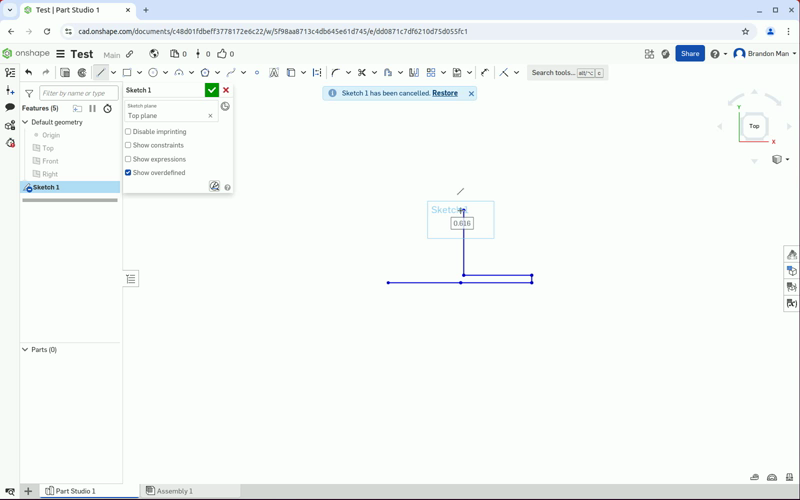
key_up(shift)
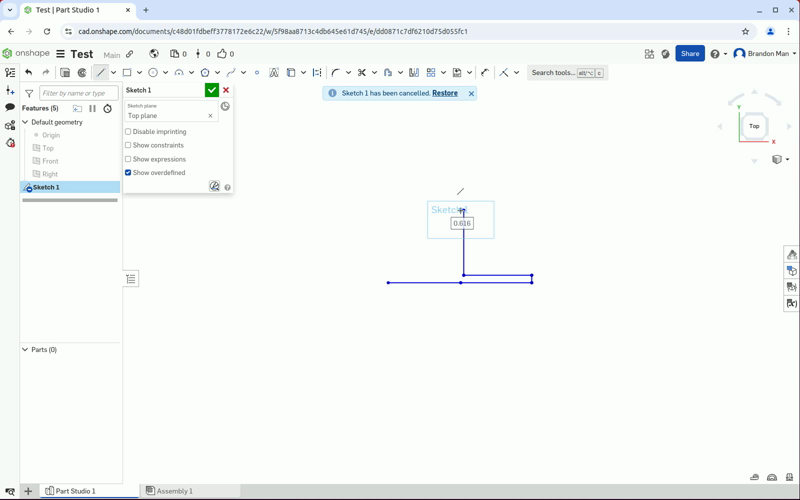
key_down(shift)
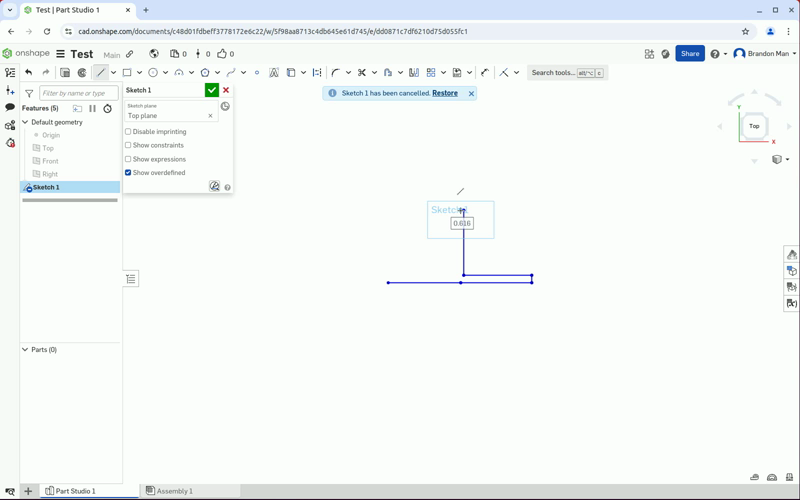
mouse_move(490, 210)
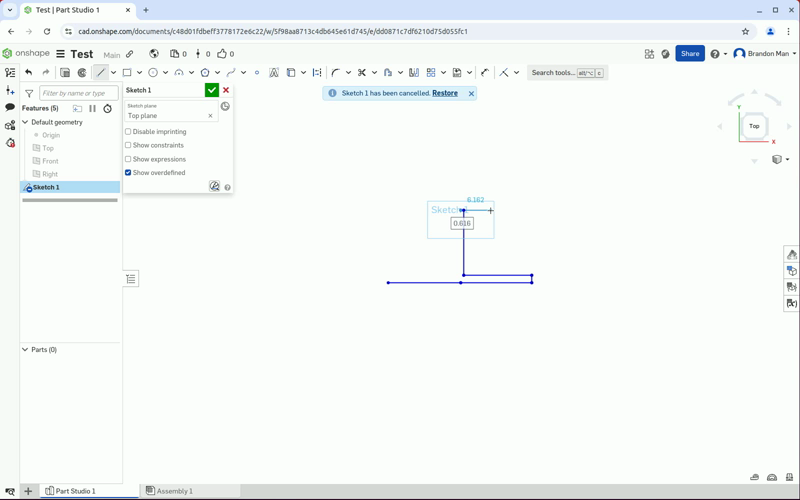
mouse_move(456, 210)
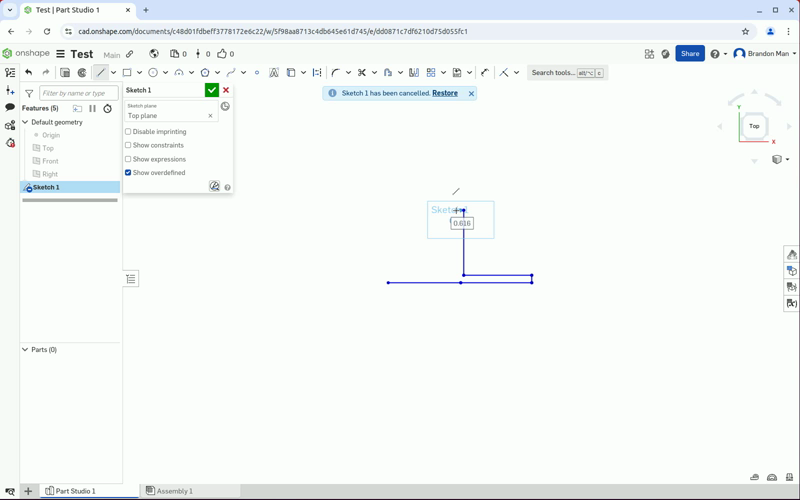
scroll(6)
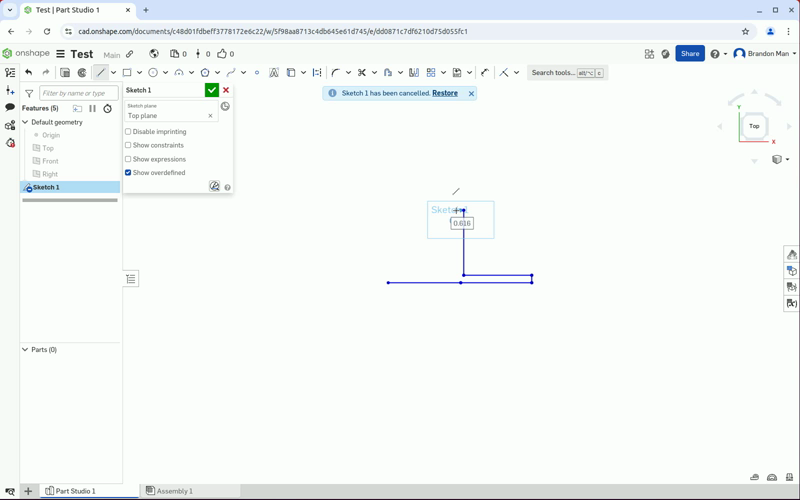
scroll(6)
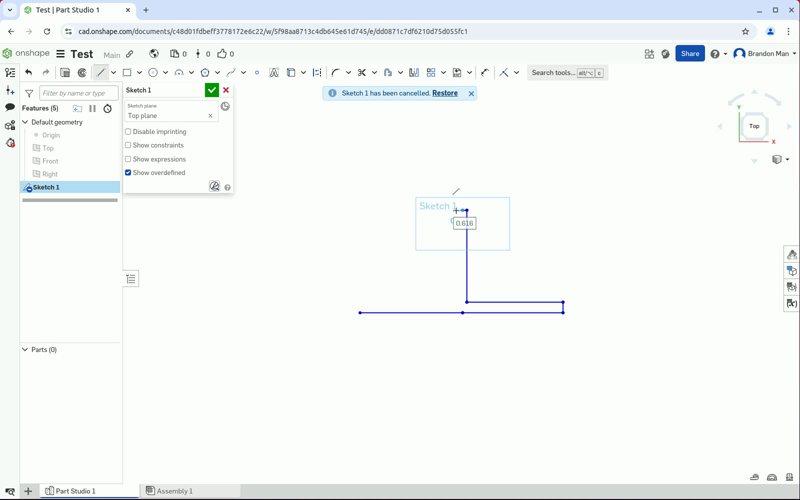
scroll(6)
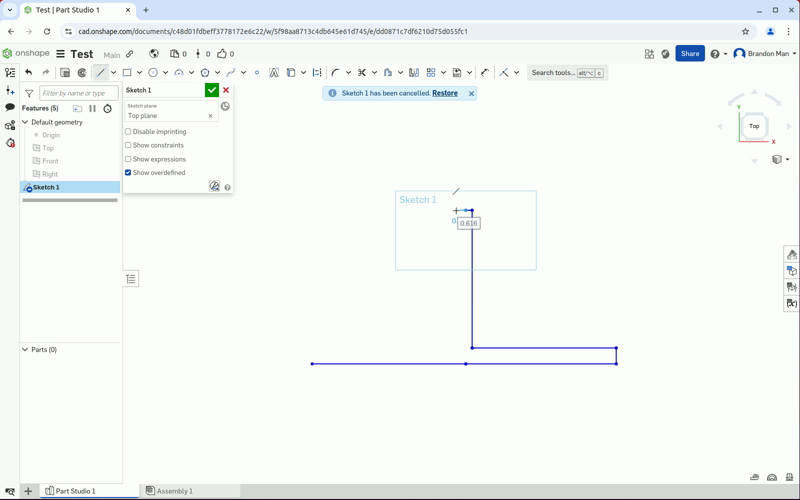
scroll(6)
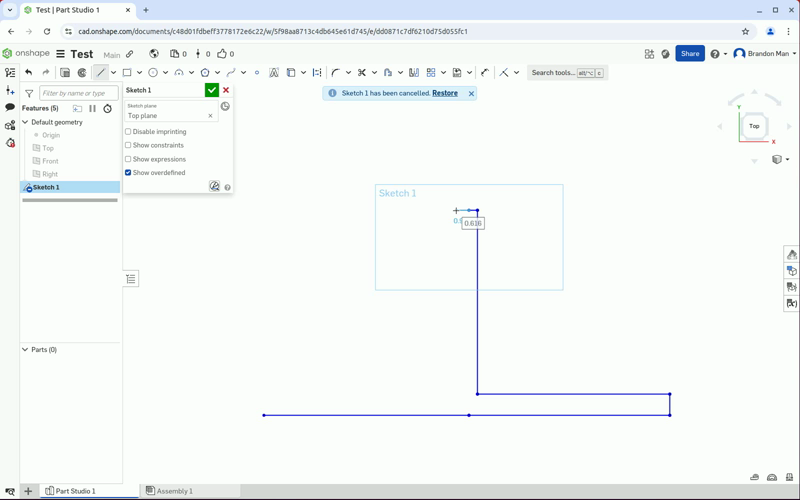
scroll(6)
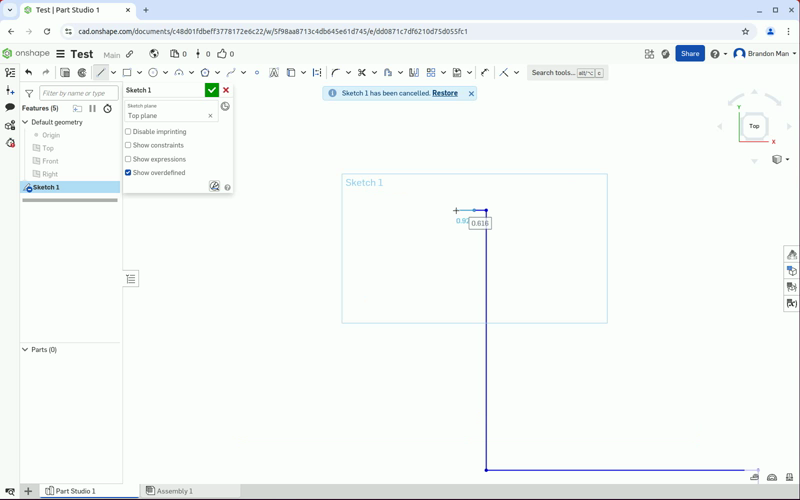
scroll(6)
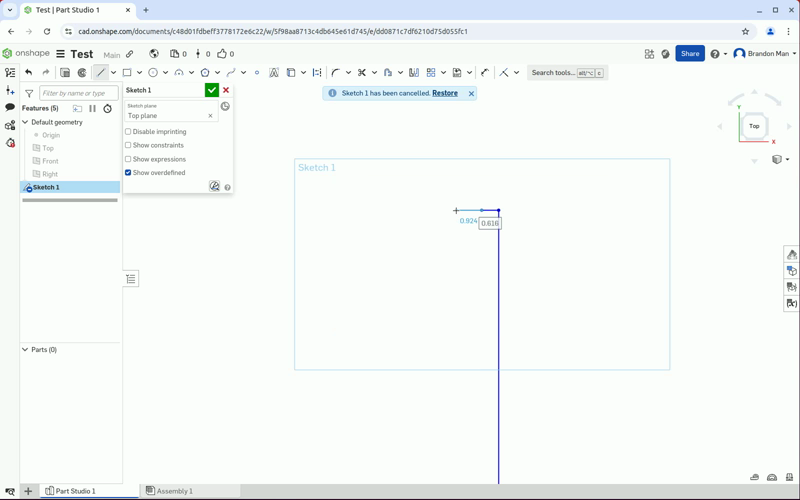
scroll(6)
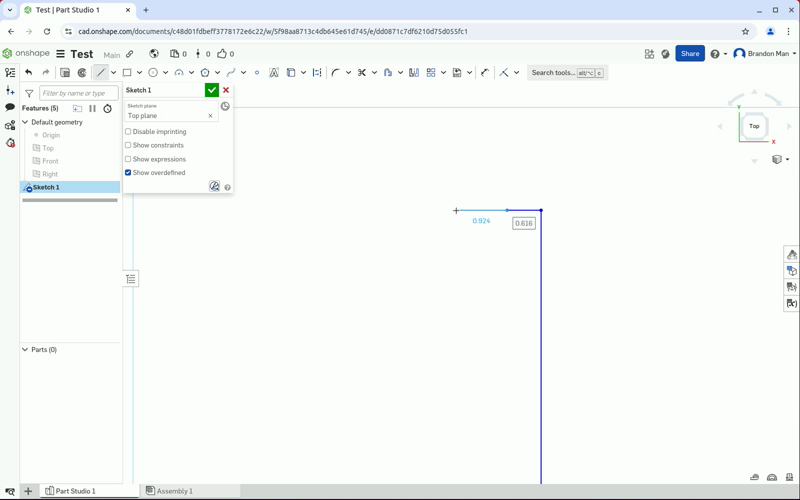
click(456, 210)
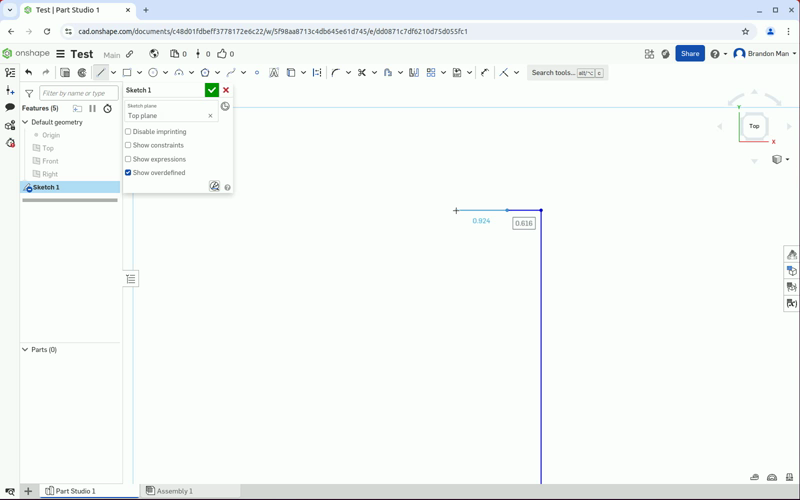
scroll(-6)
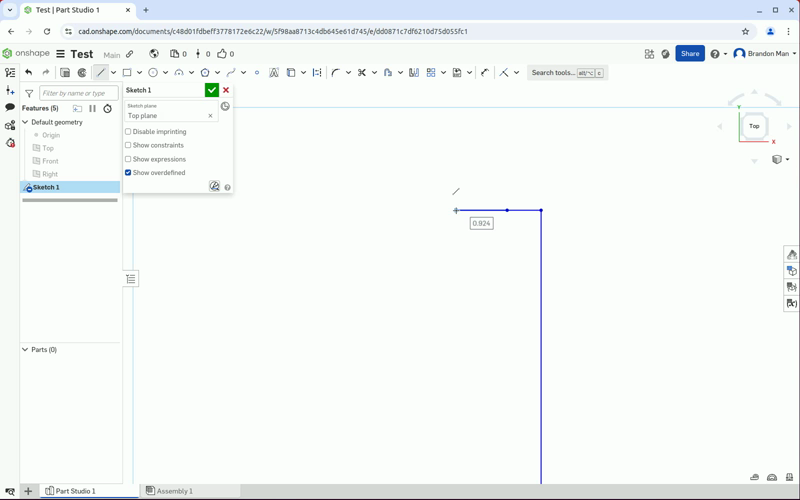
scroll(-6)
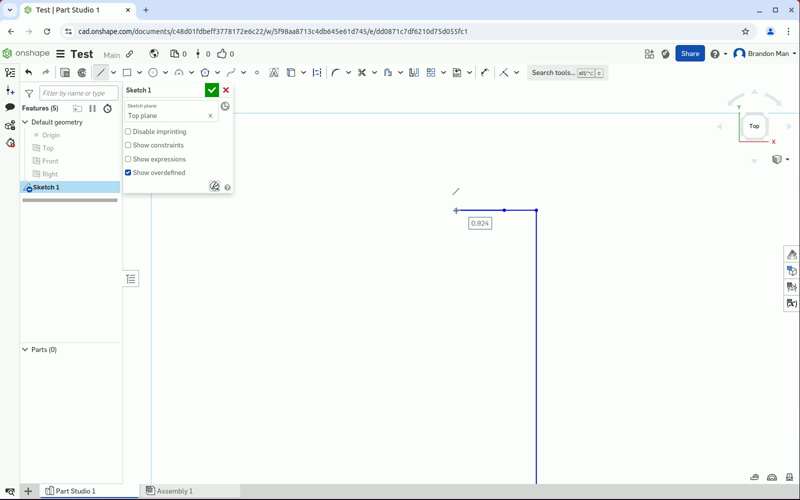
scroll(-6)
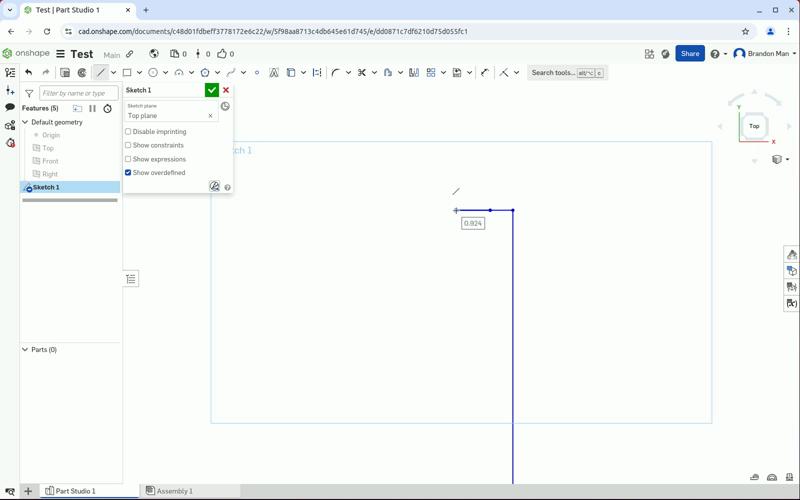
scroll(-6)
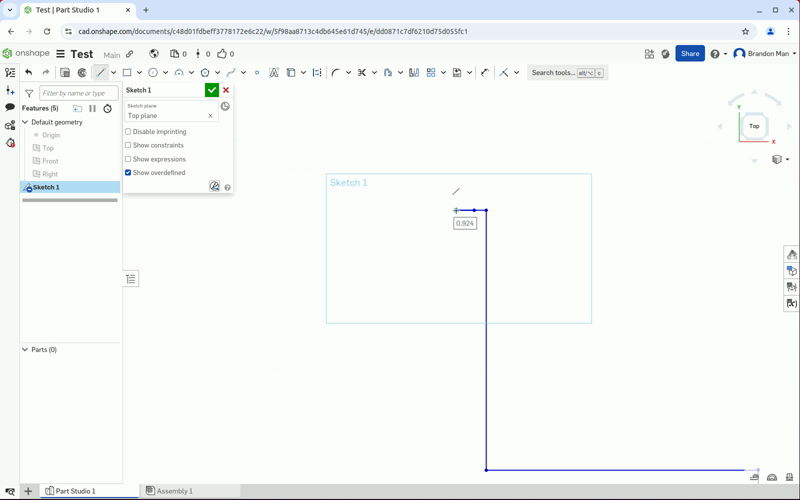
scroll(-6)
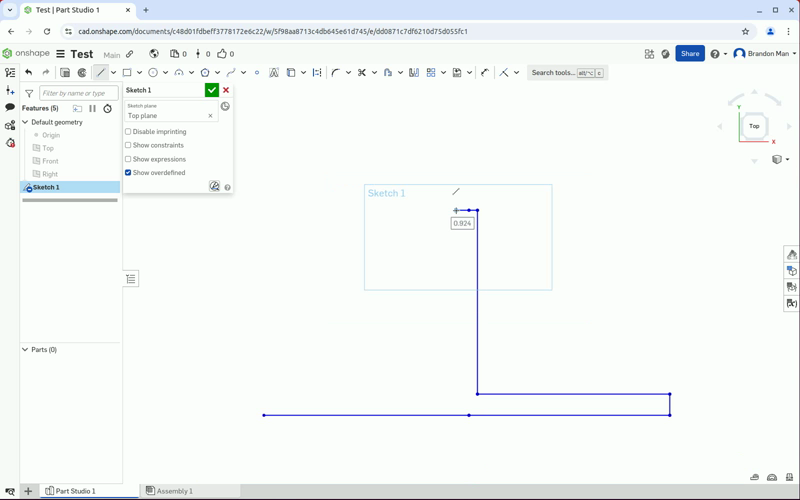
scroll(-6)
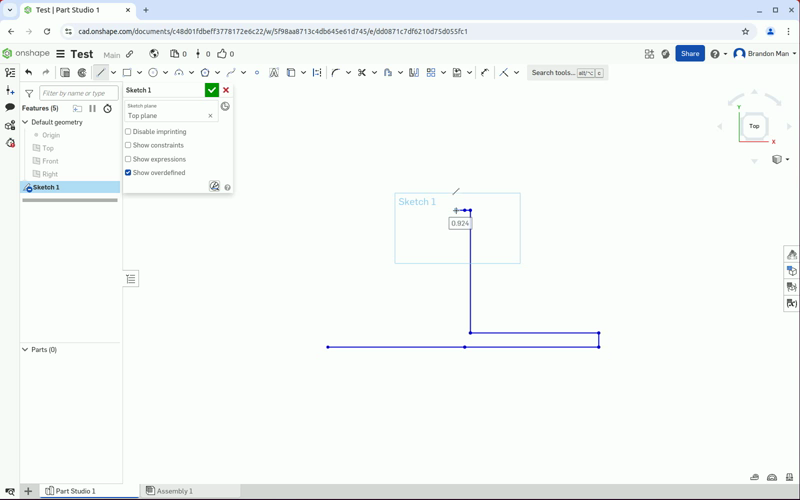
scroll(-6)
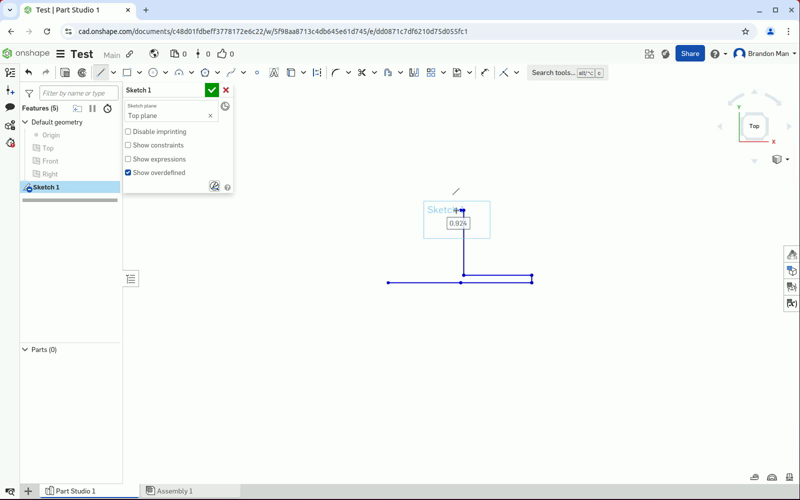
key_up(shift)
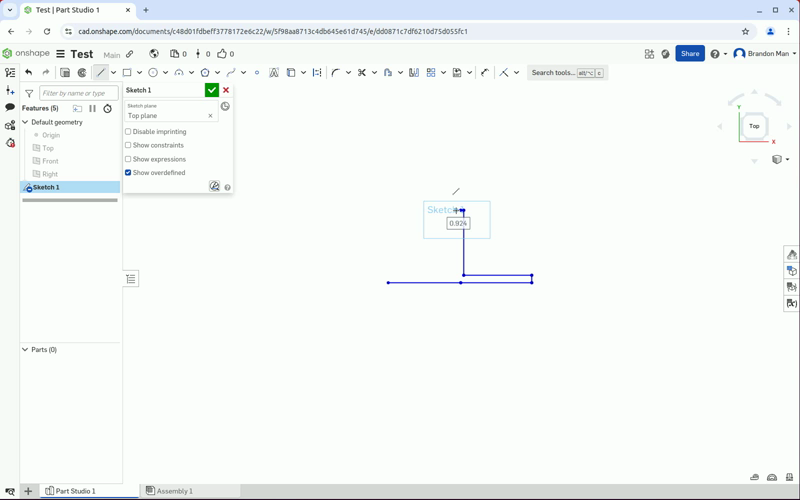
key_down(shift)
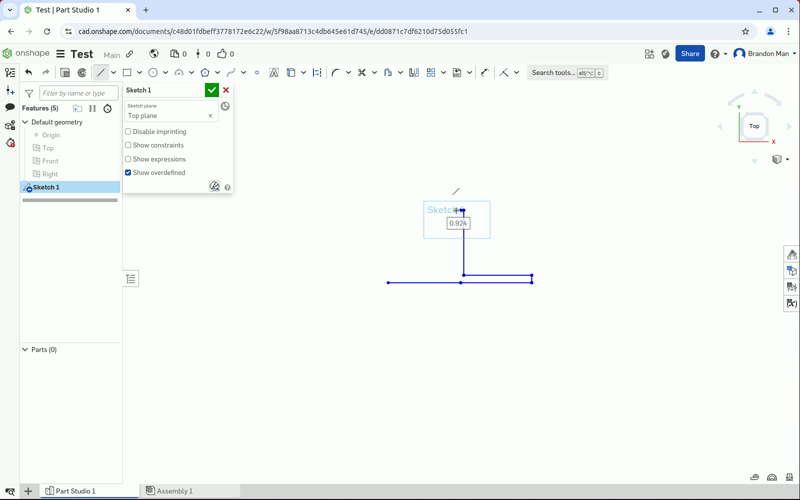
mouse_move(456, 275)
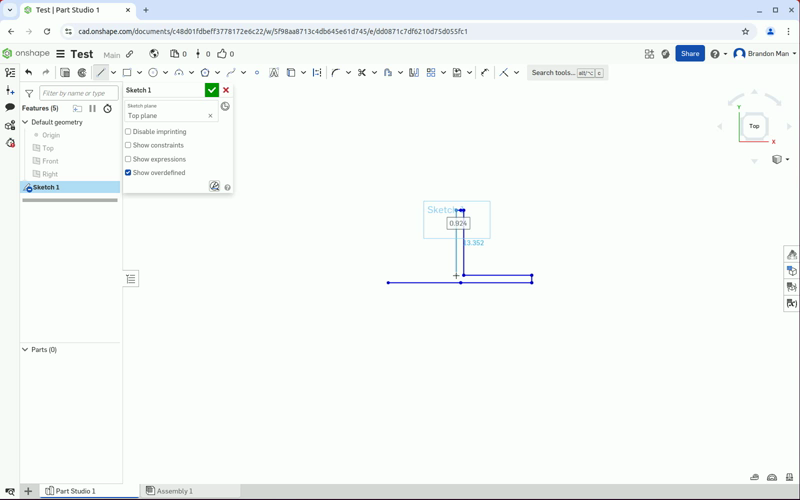
click(456, 275)
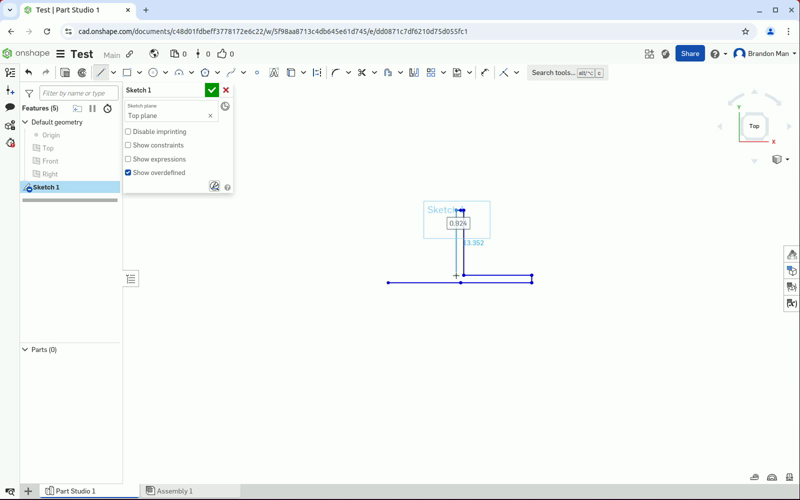
key_up(shift)
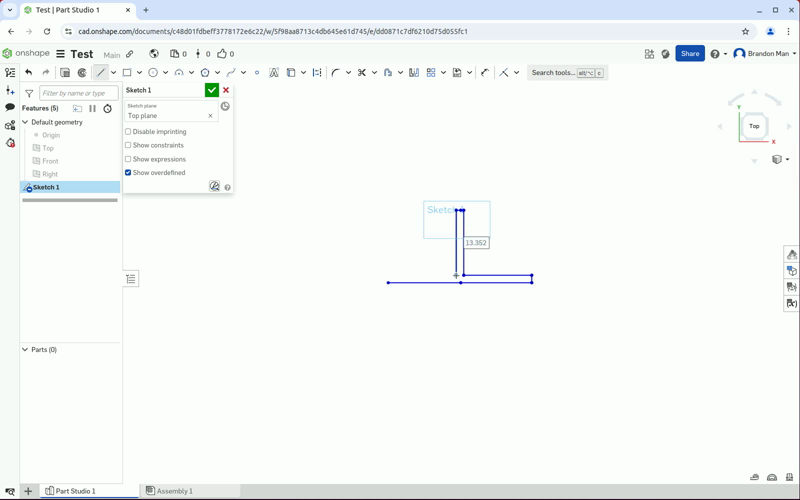
key_down(shift)
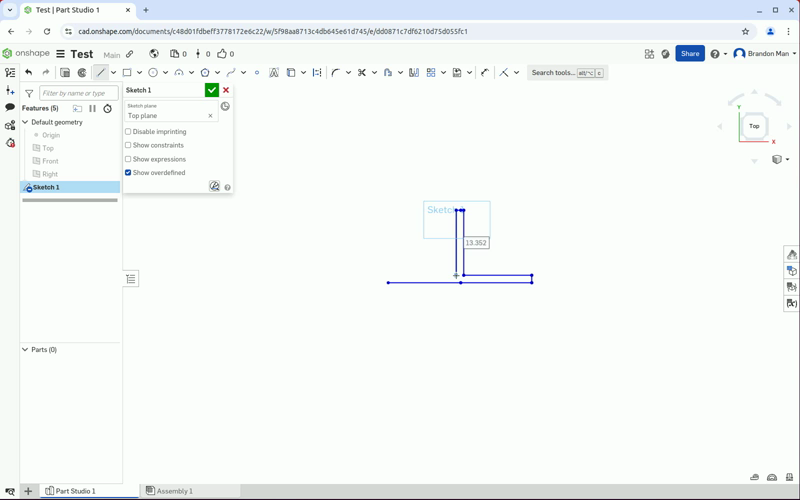
mouse_move(388, 275)
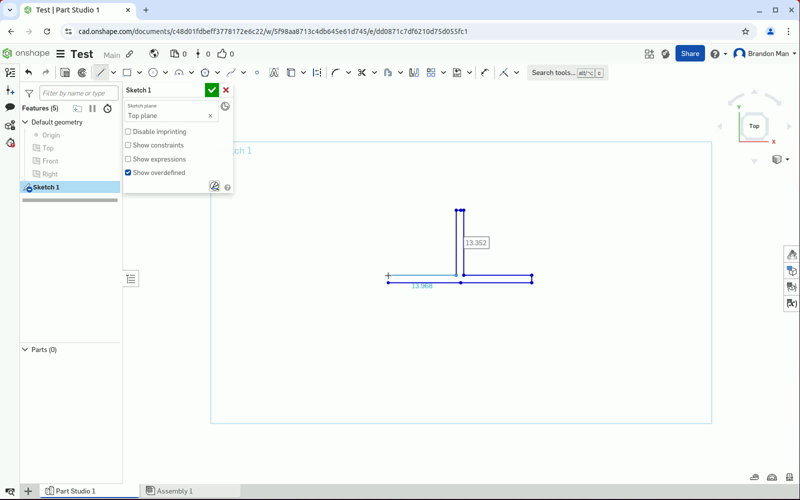
click(388, 275)
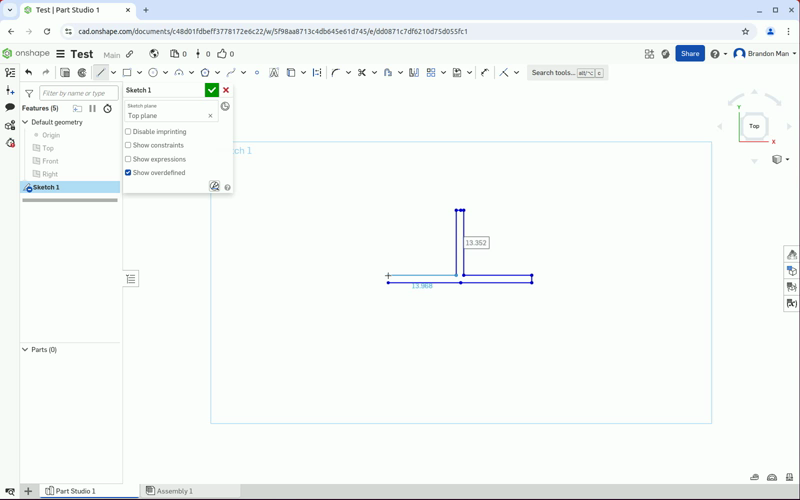
key_up(shift)
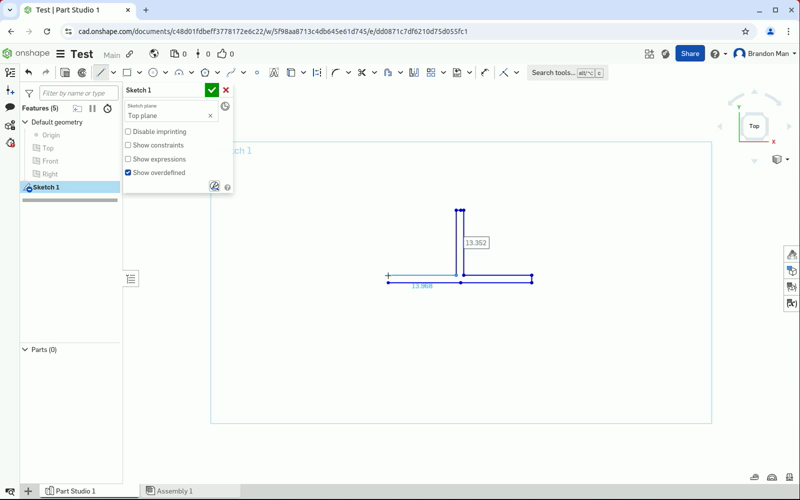
mouse_move(418, 275)
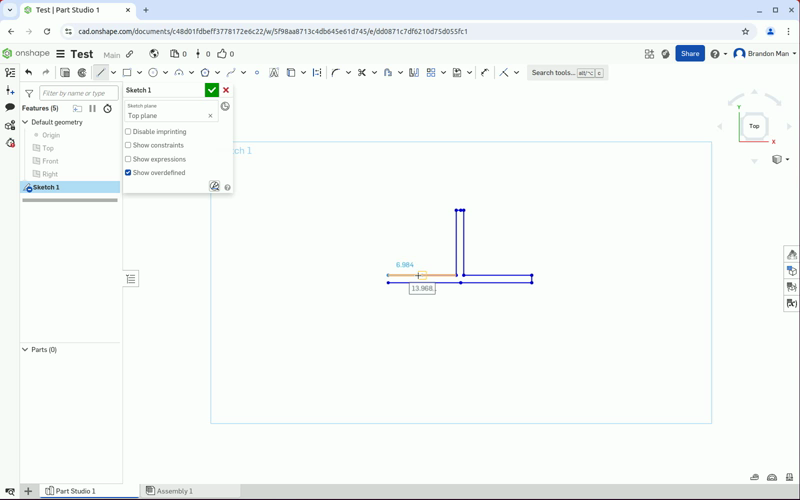
key_down(shift)
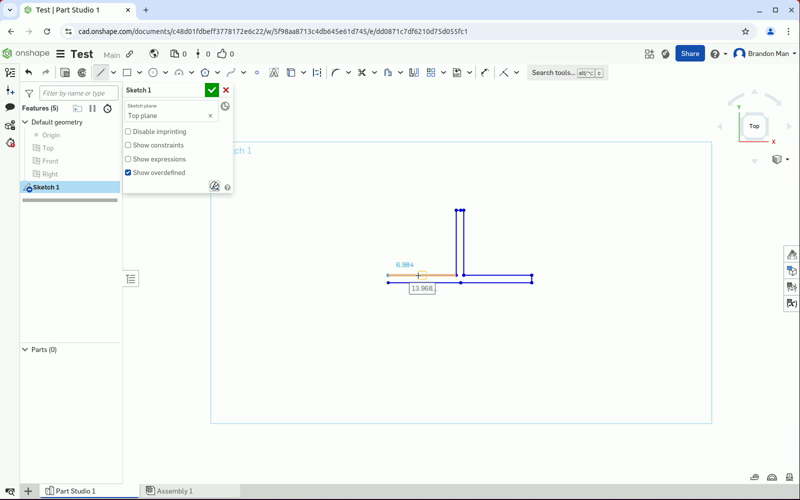
mouse_move(388, 282)
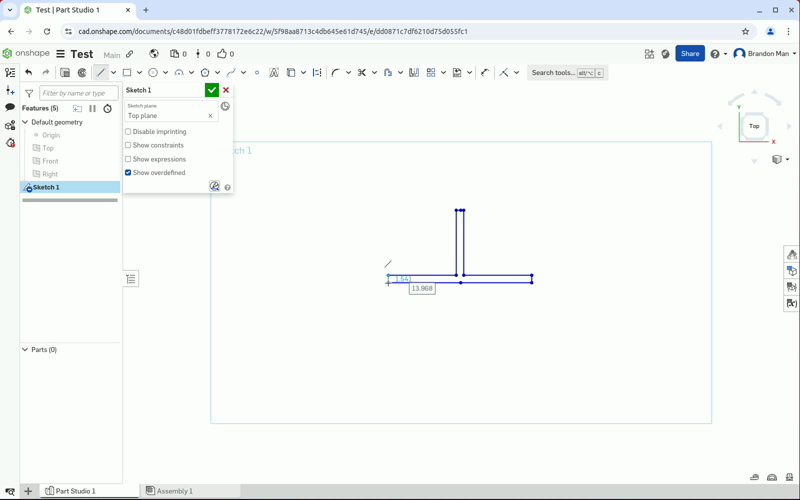
key_up(shift)
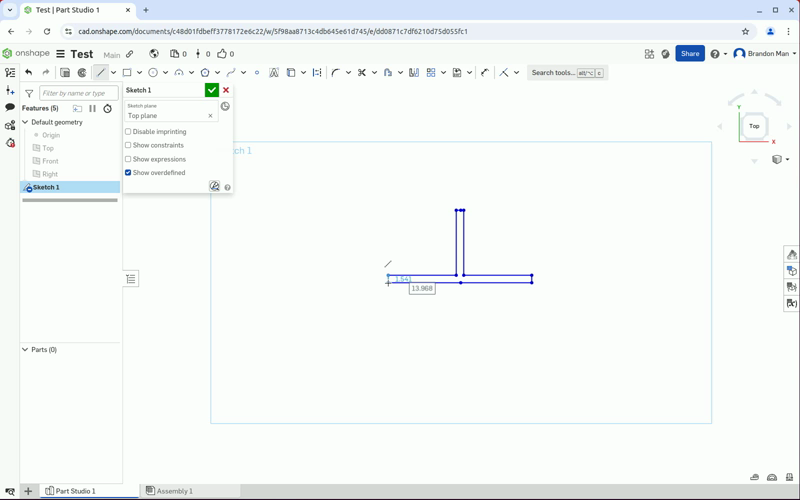
click(388, 282)
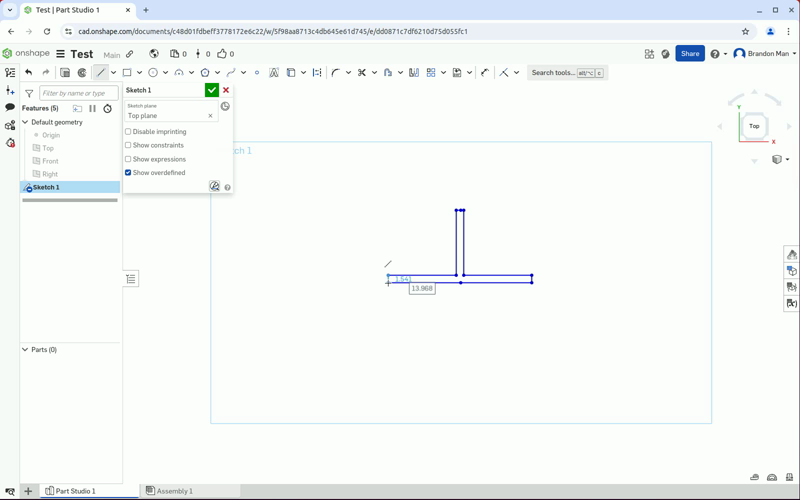
key(esc)
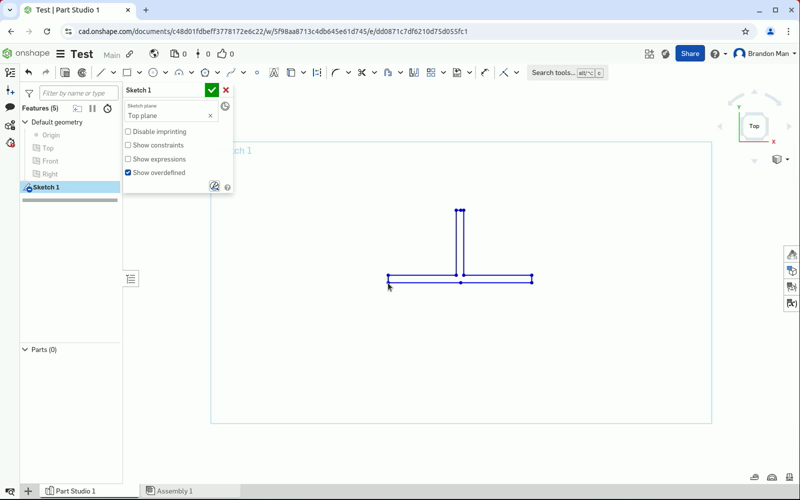
mouse_move(453, 280)
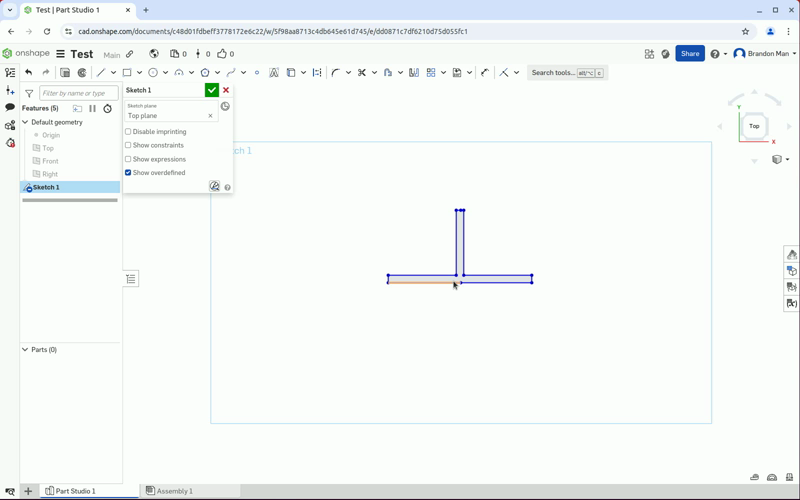
scroll(6)
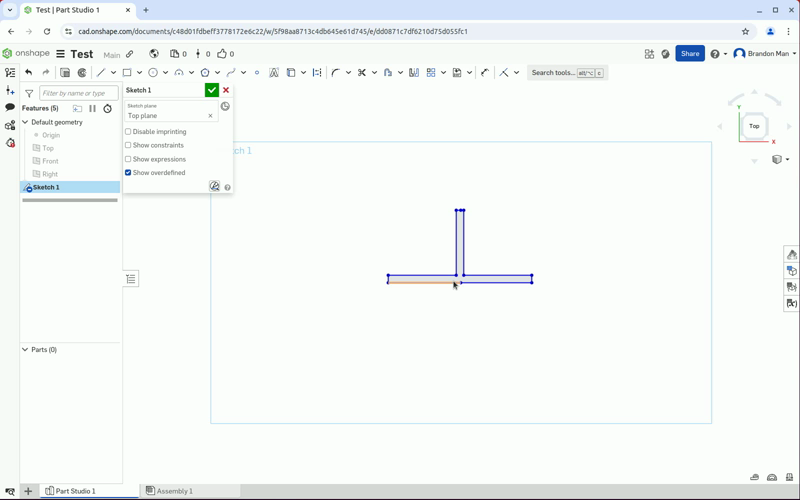
scroll(6)
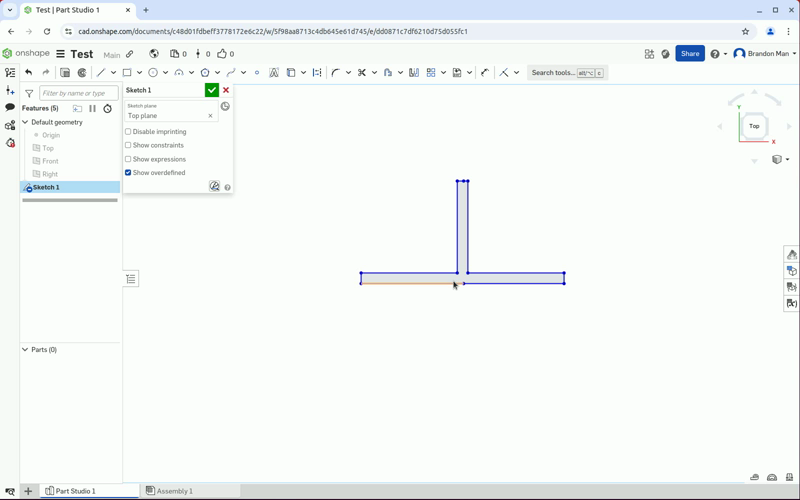
scroll(6)
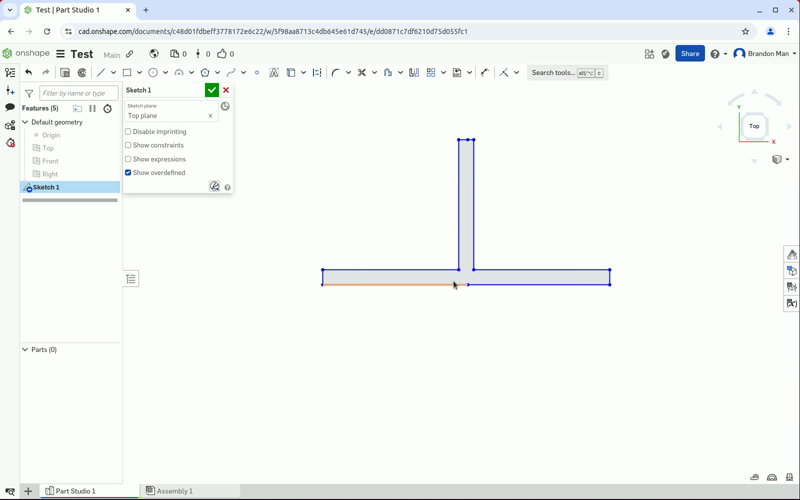
scroll(6)
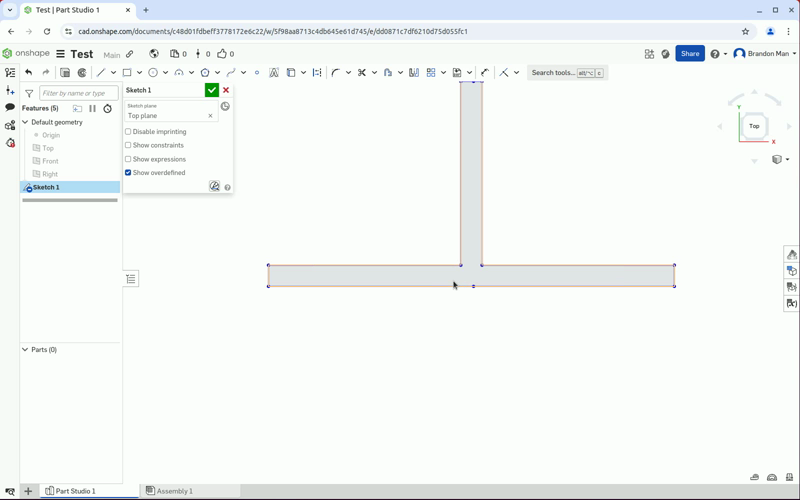
scroll(6)
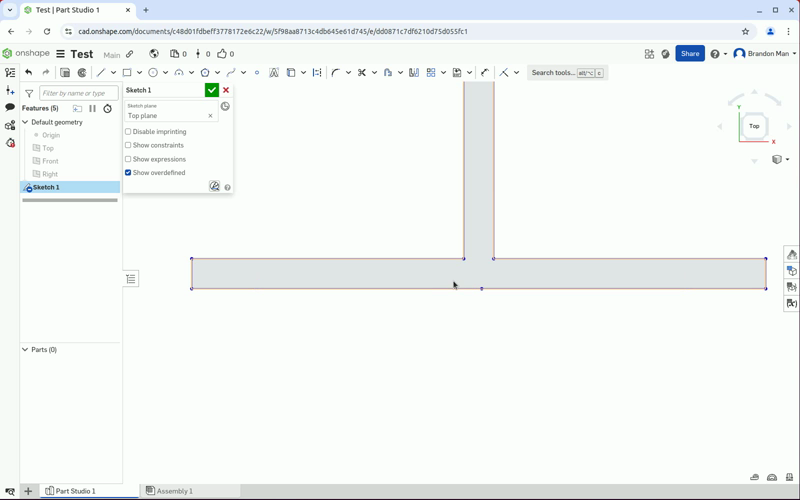
scroll(6)
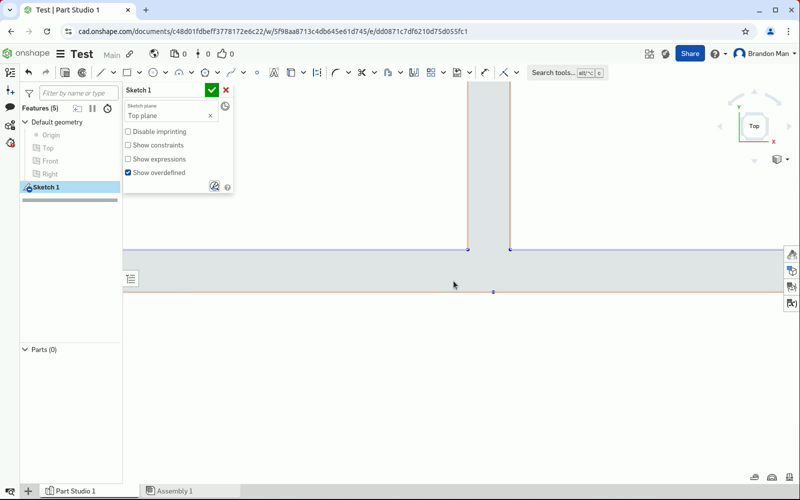
scroll(6)
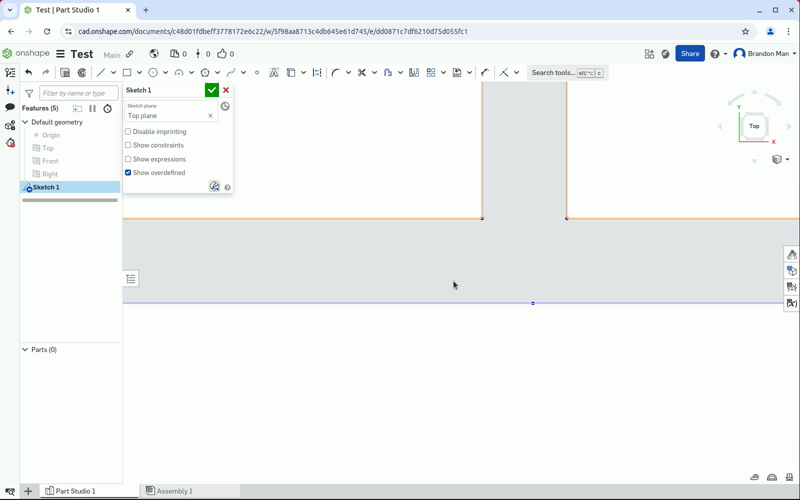
click(453, 280)
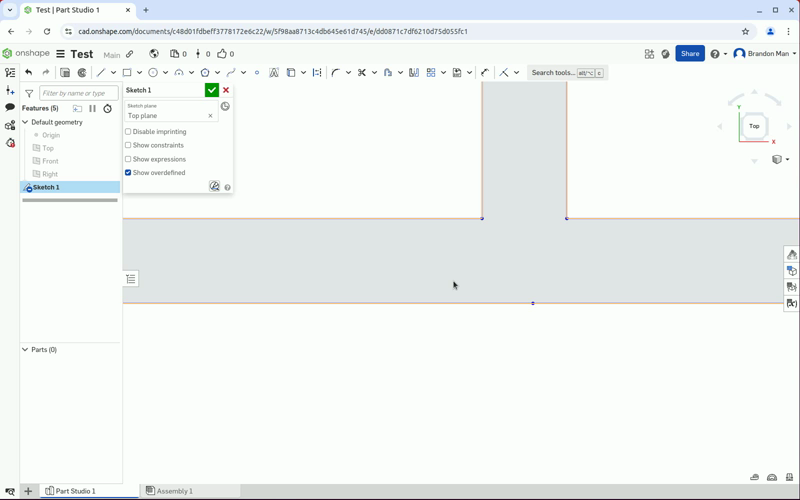
scroll(-6)
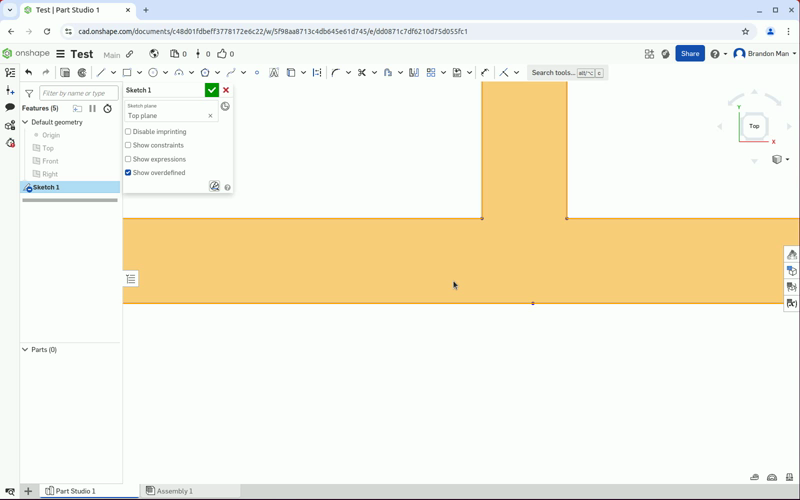
scroll(-6)
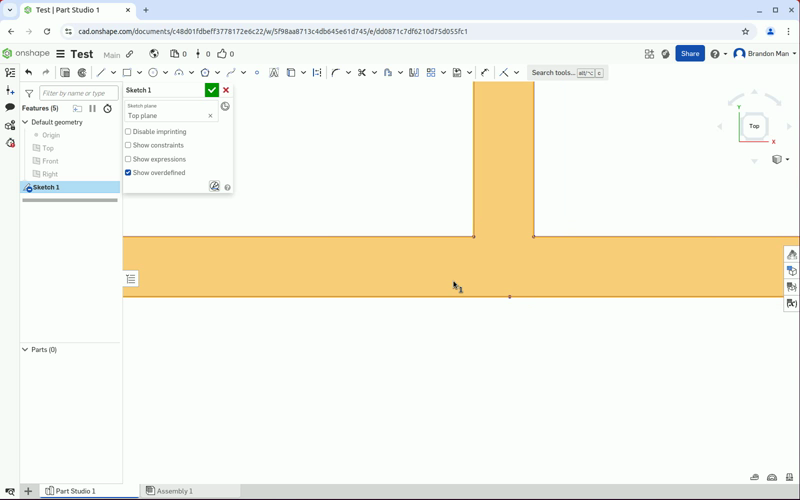
scroll(-6)
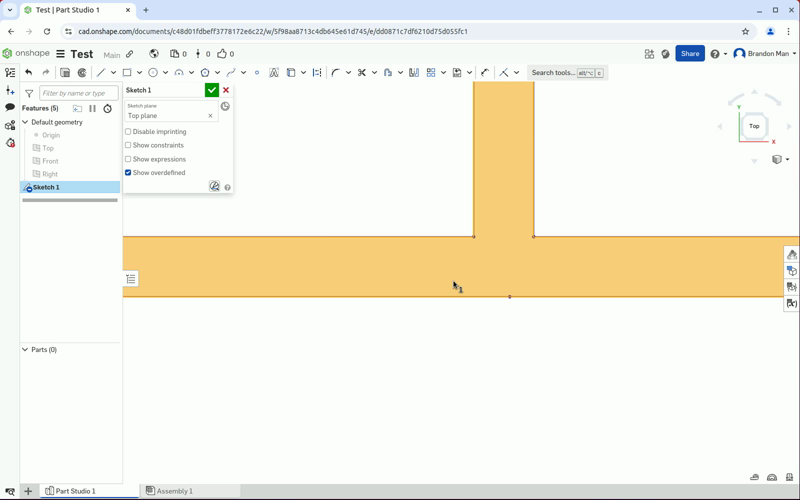
scroll(-6)
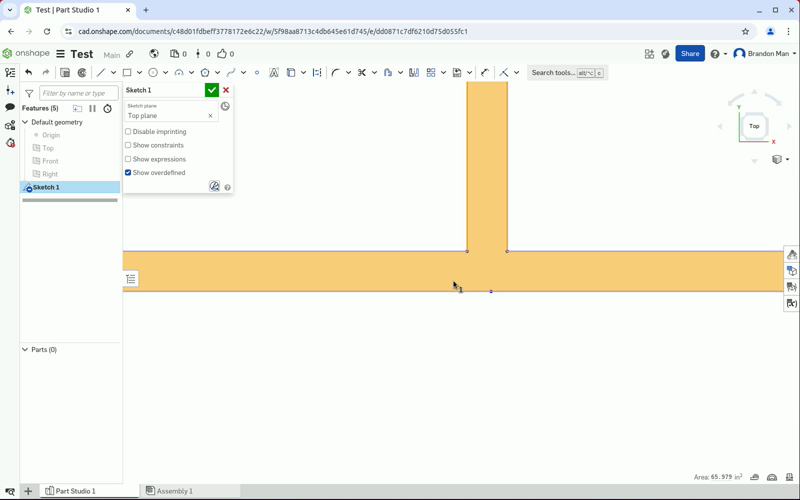
scroll(-6)
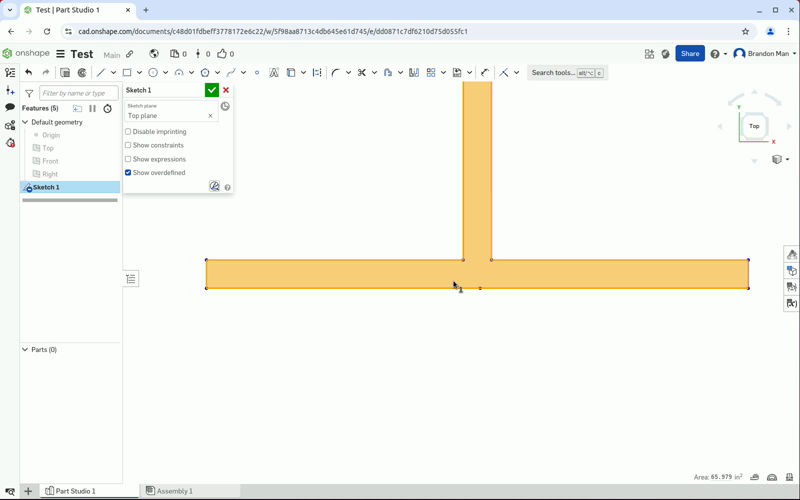
scroll(-6)
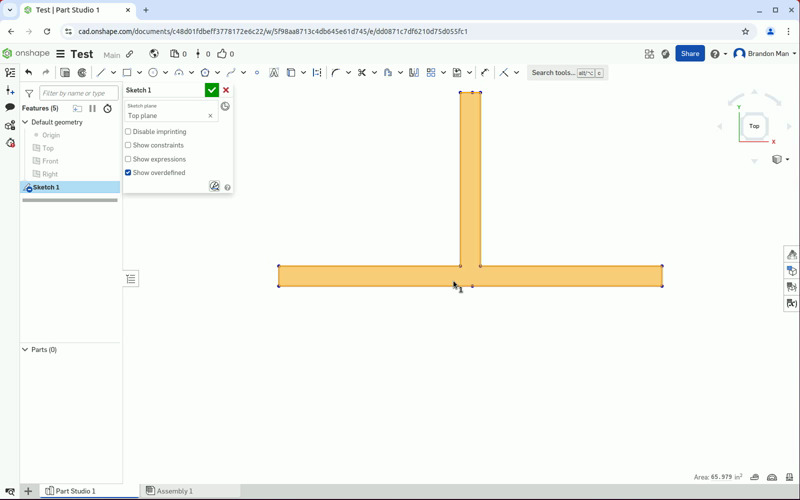
scroll(-6)
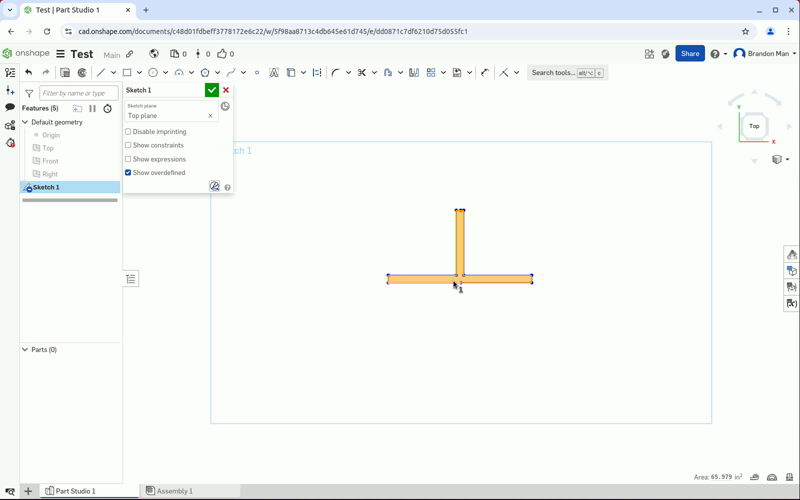
mouse_move(73, 352)
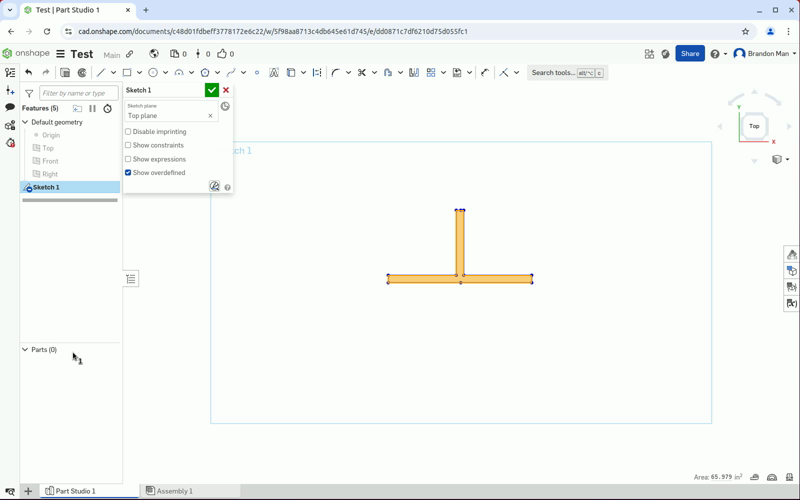
key(shift+y)
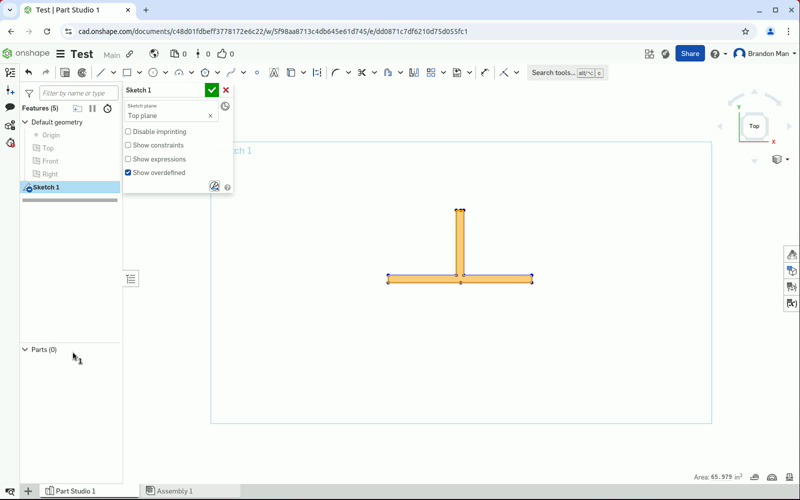
key(shift+e)
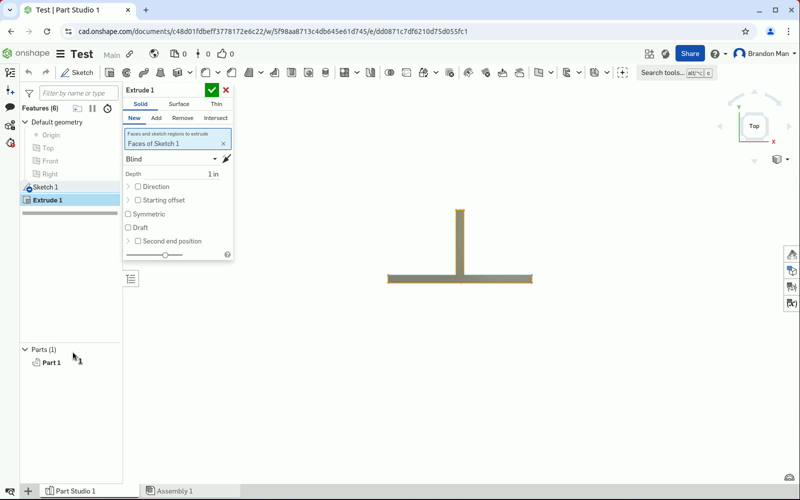
mouse_move(143, 106)
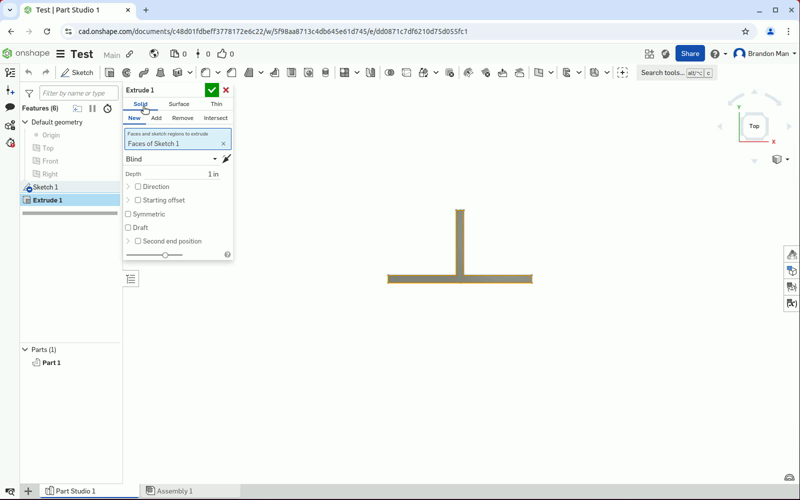
click(143, 106)
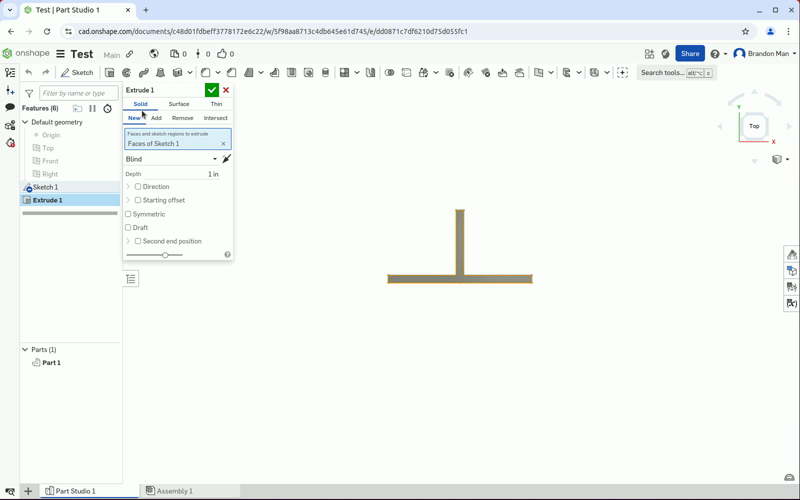
mouse_move(137, 120)
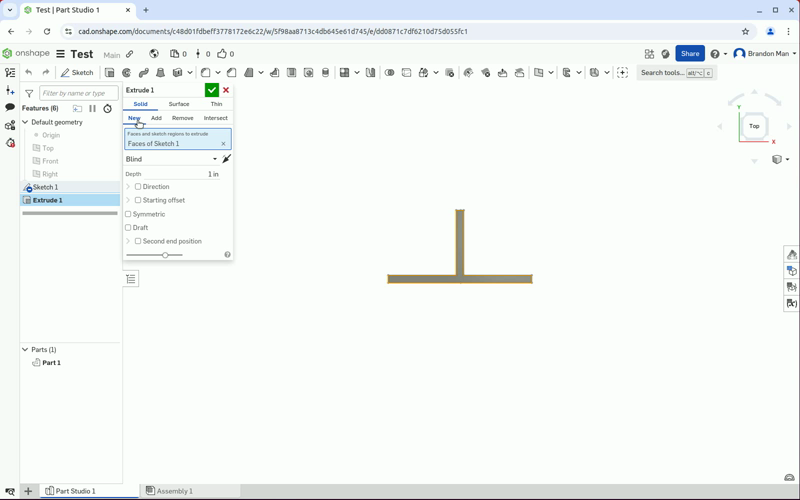
click(137, 120)
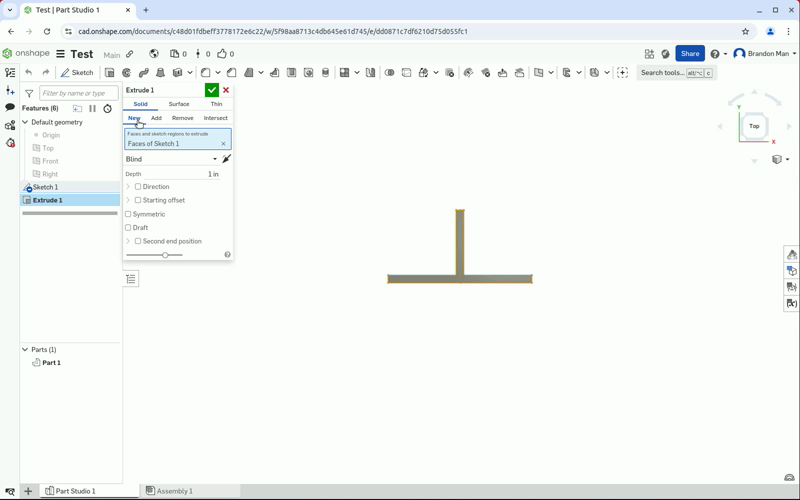
key(tab, 4)
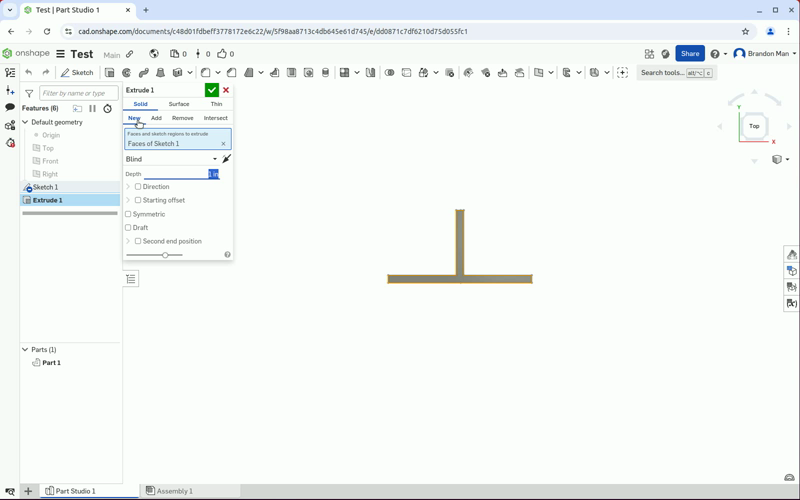
text(1.685)
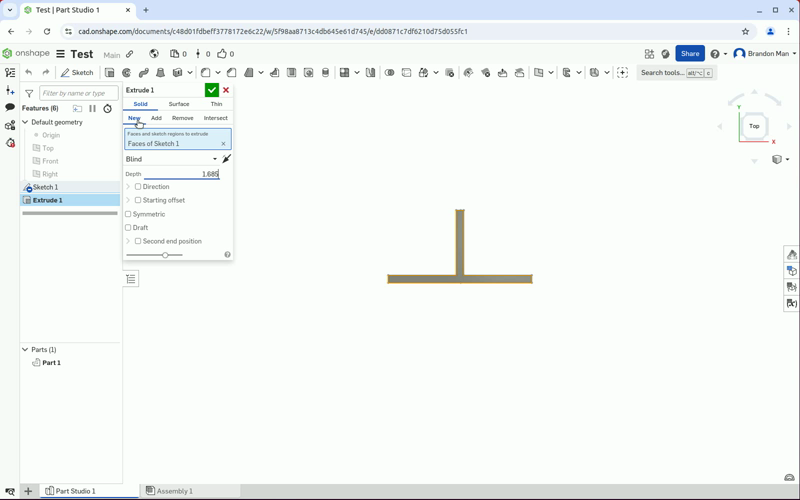
key(enter)
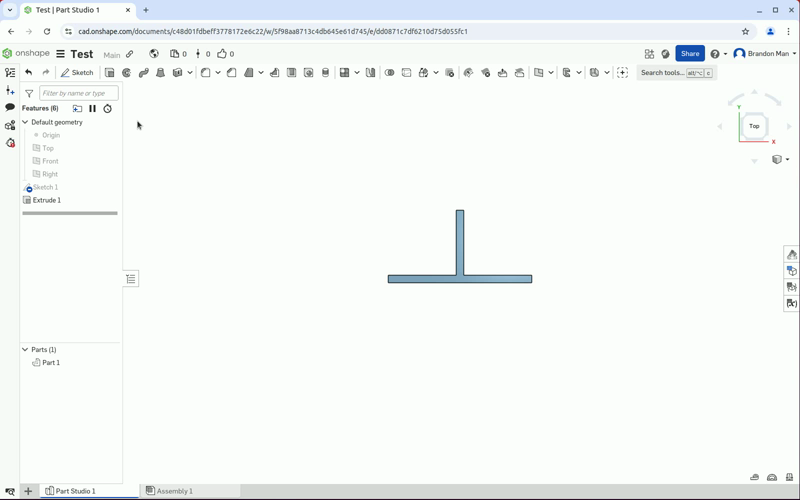
key(shift+h)
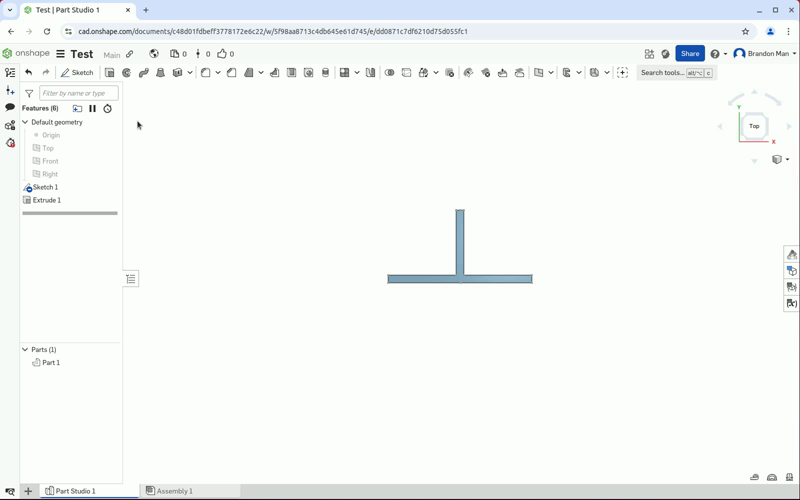
key(shift+h)
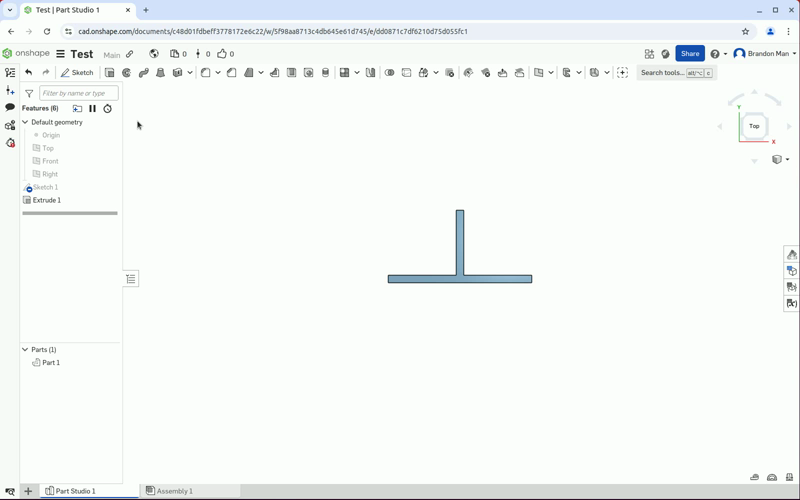
mouse_move(73, 189)
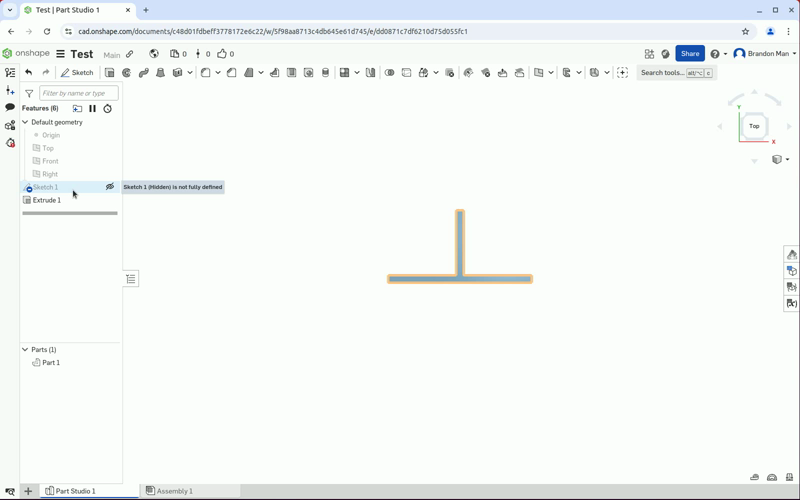
click(73, 189)
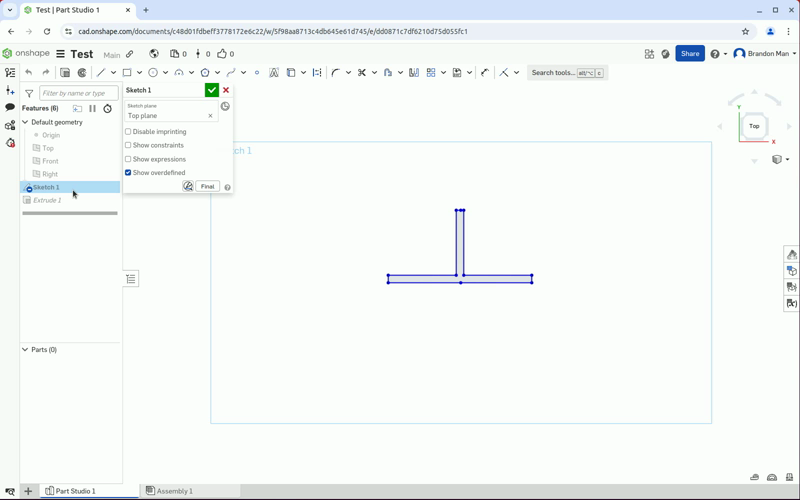
mouse_move(229, 92)
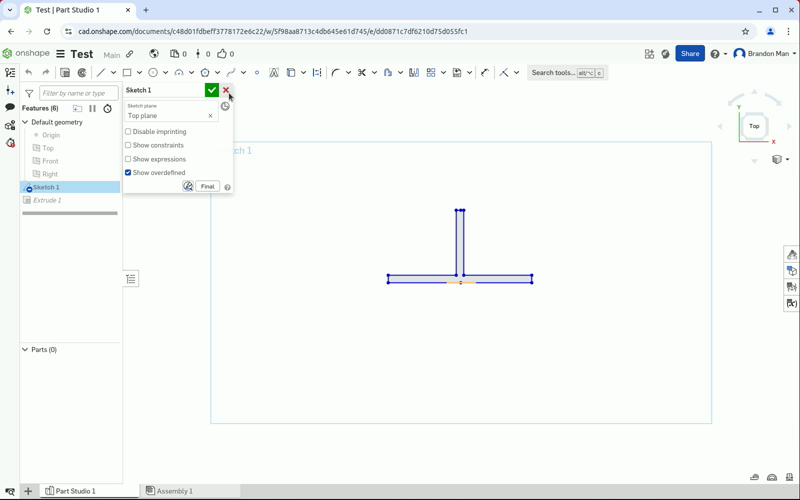
click(229, 92)
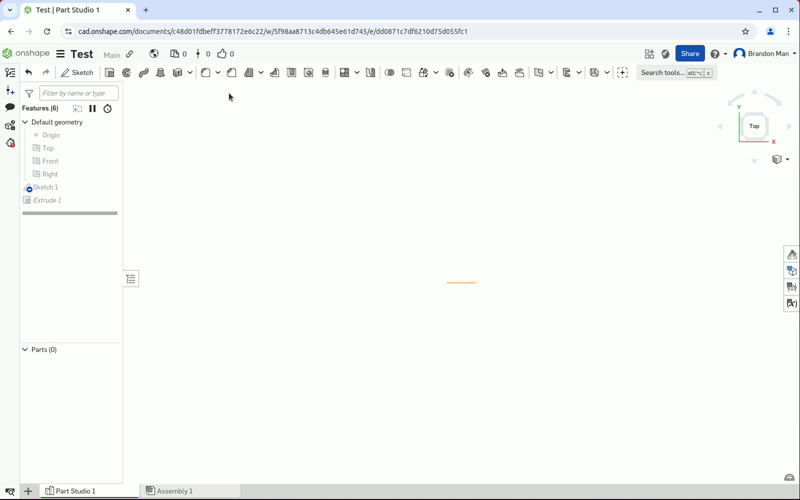
mouse_move(541, 75)
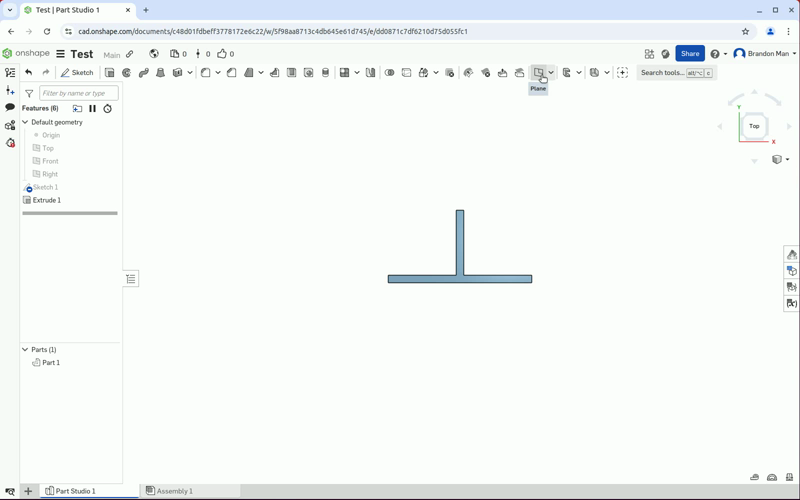
click(541, 75)
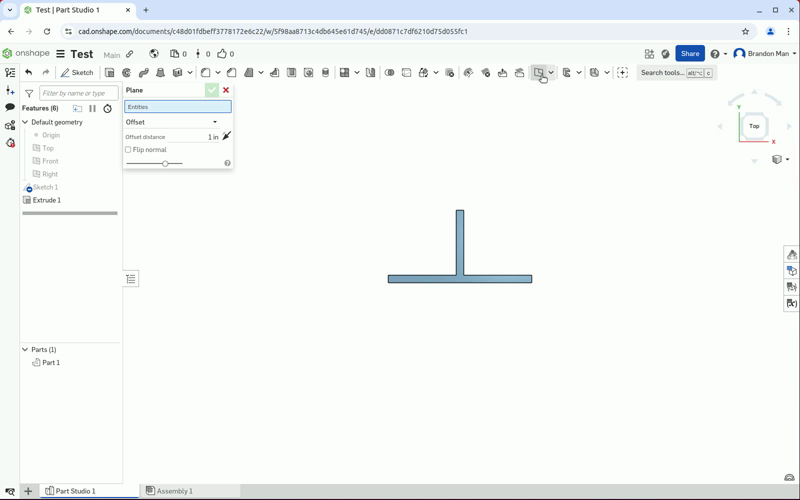
mouse_move(73, 150)
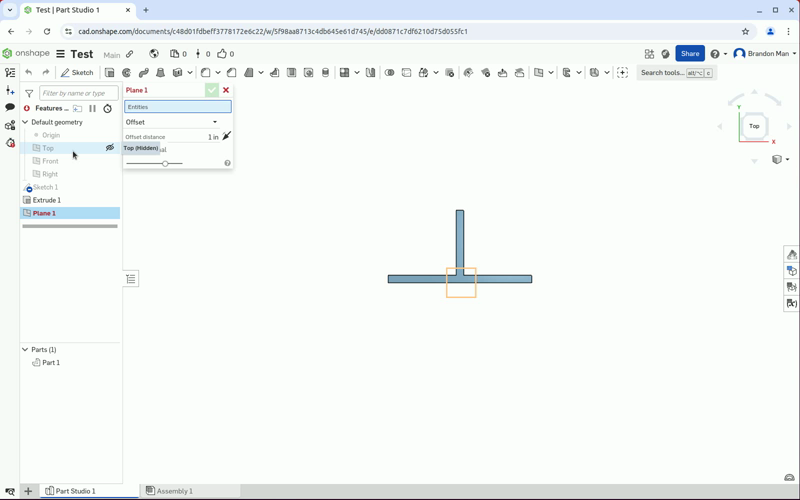
click(73, 150)
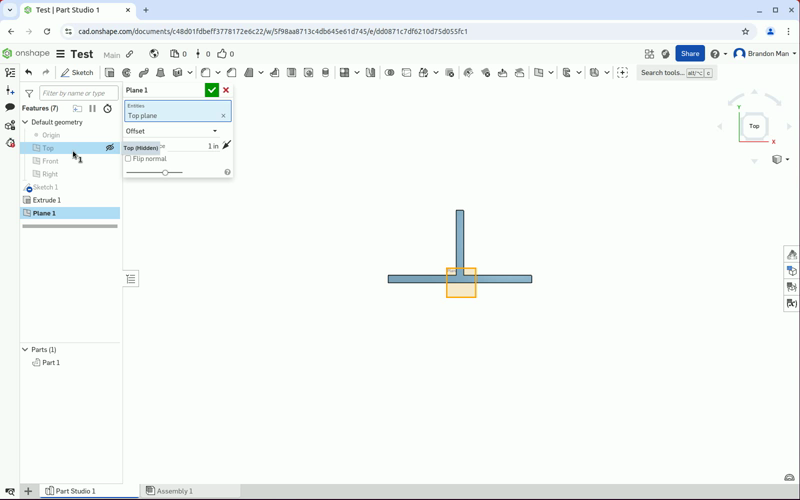
key(tab, 2)
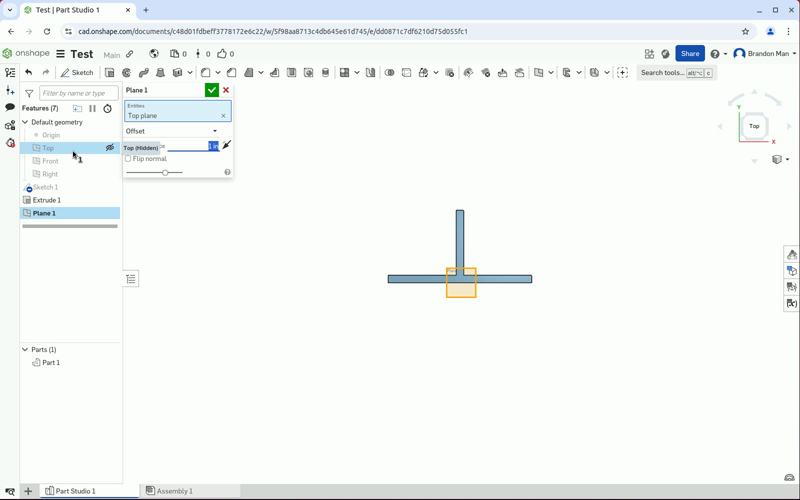
text(1.695)
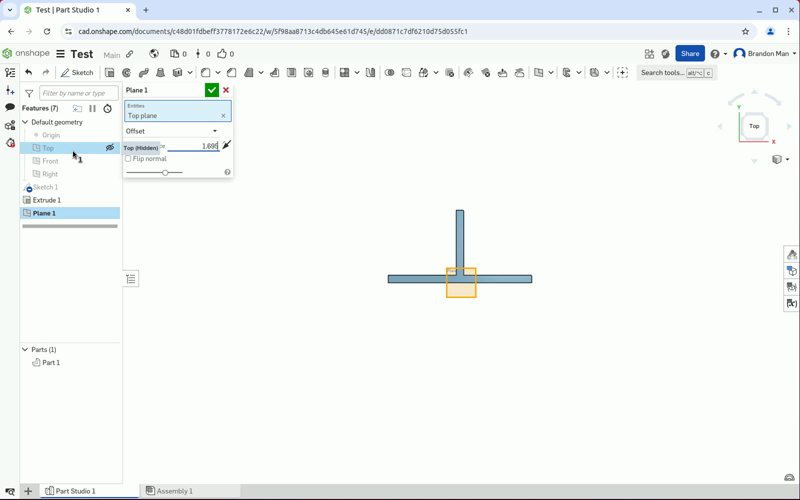
key(enter, 2)
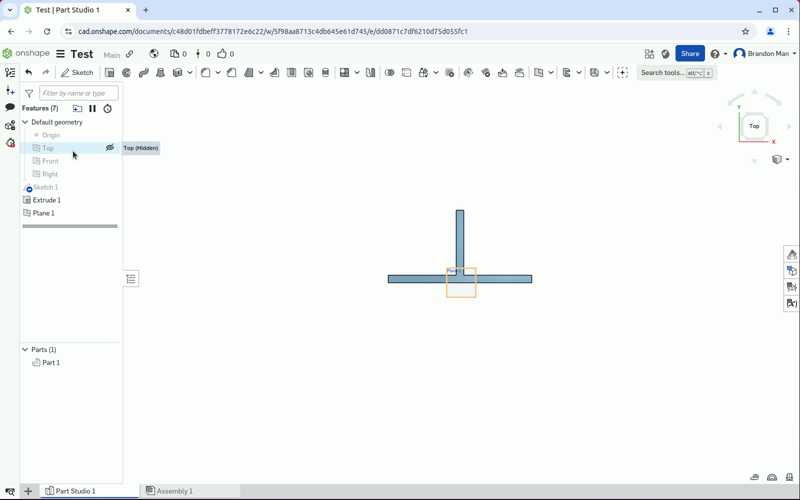
key(shift+s)
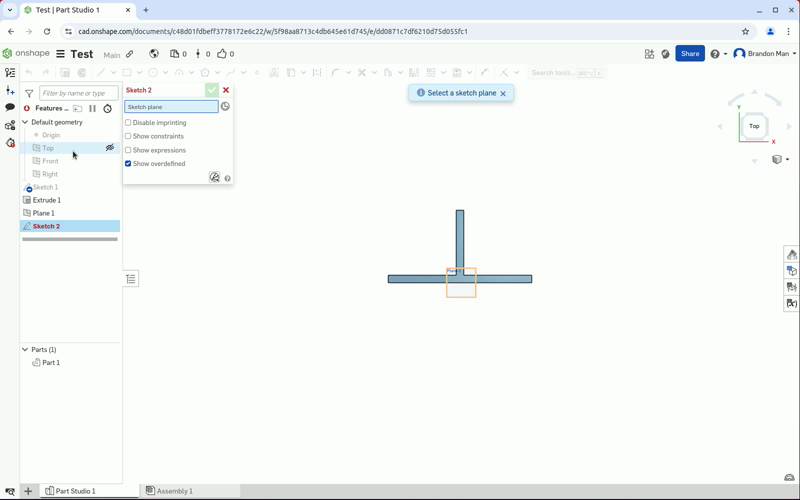
mouse_move(73, 215)
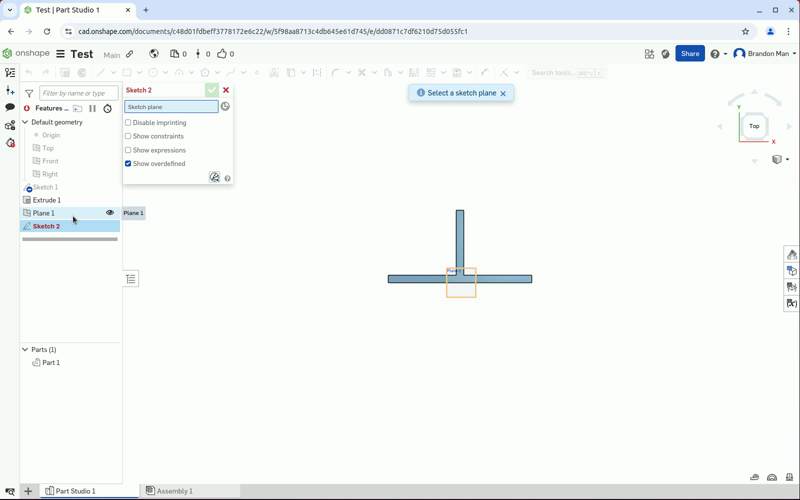
click(73, 215)
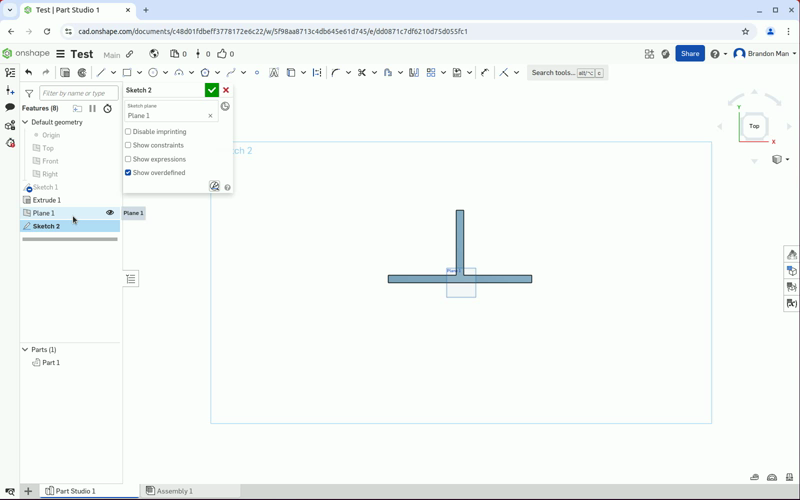
mouse_move(73, 352)
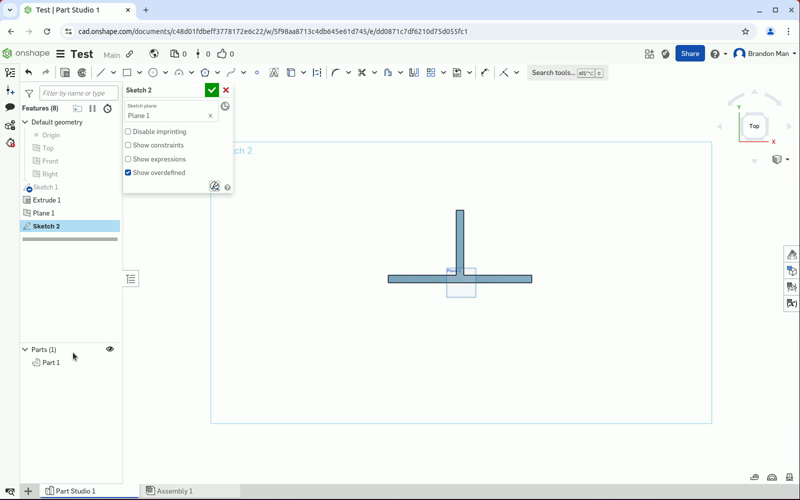
key(y)
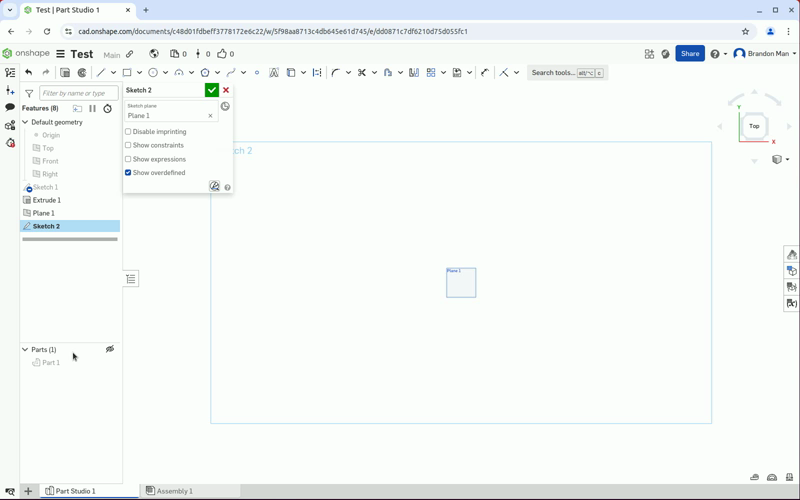
key(l)
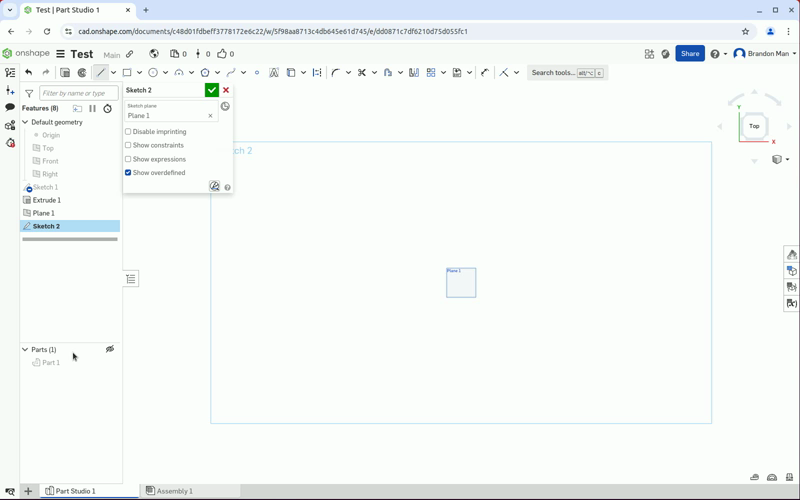
key_down(shift)
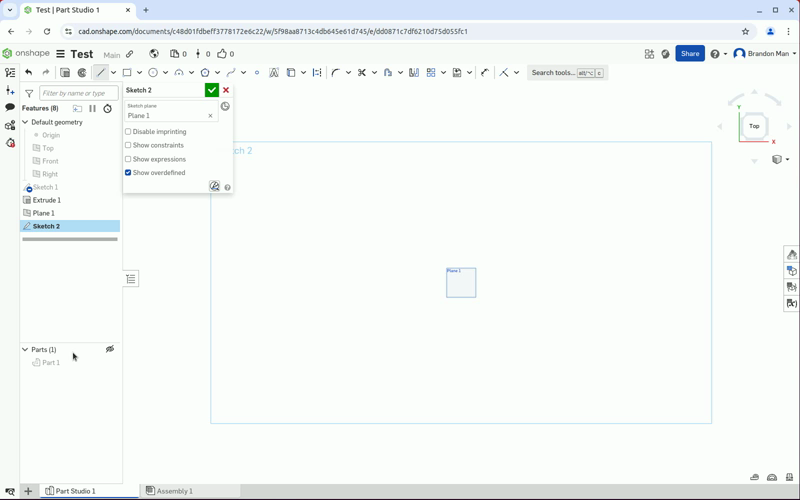
mouse_move(457, 226)
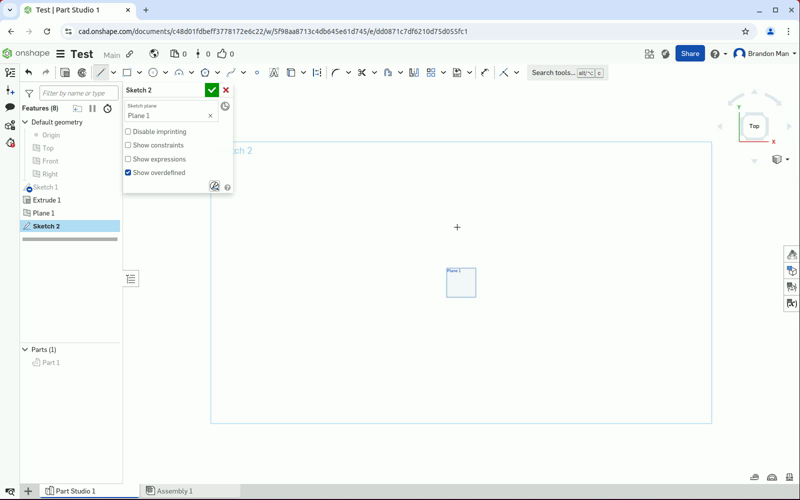
click(457, 226)
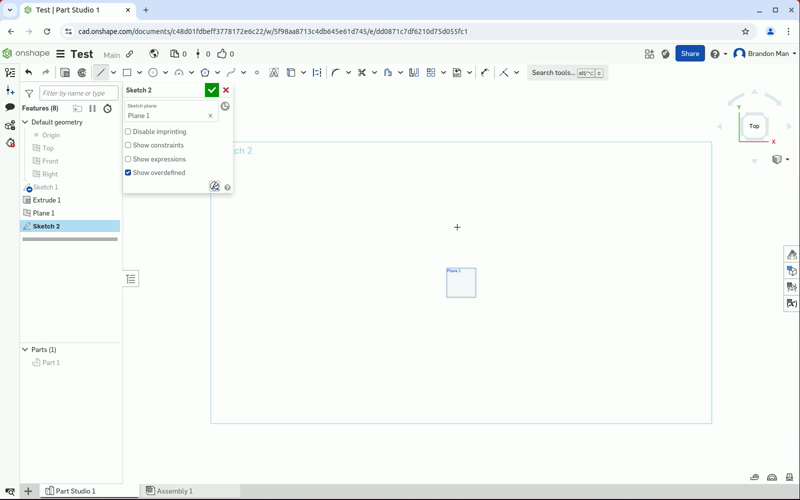
key_up(shift)
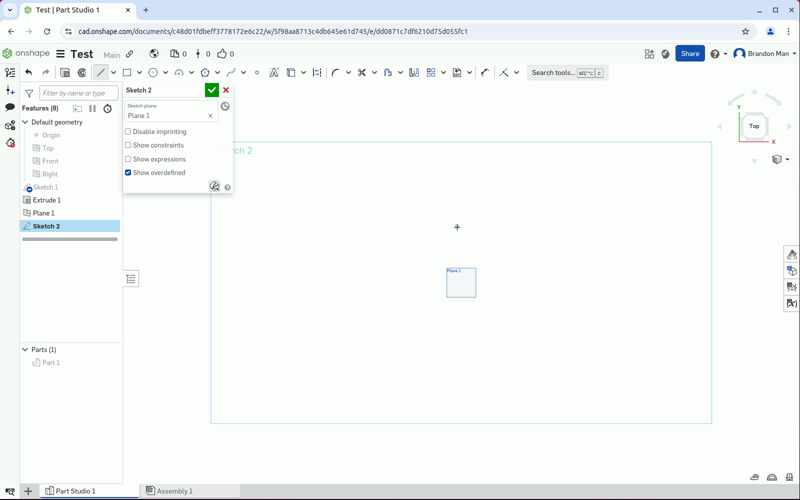
key_down(shift)
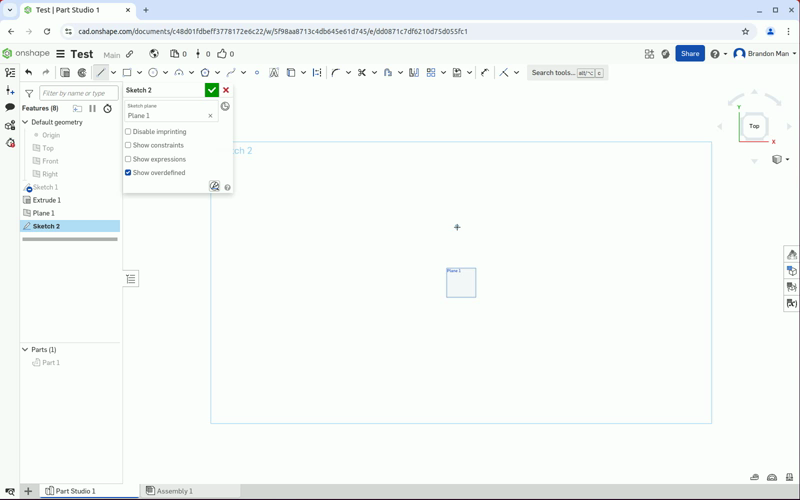
mouse_move(487, 226)
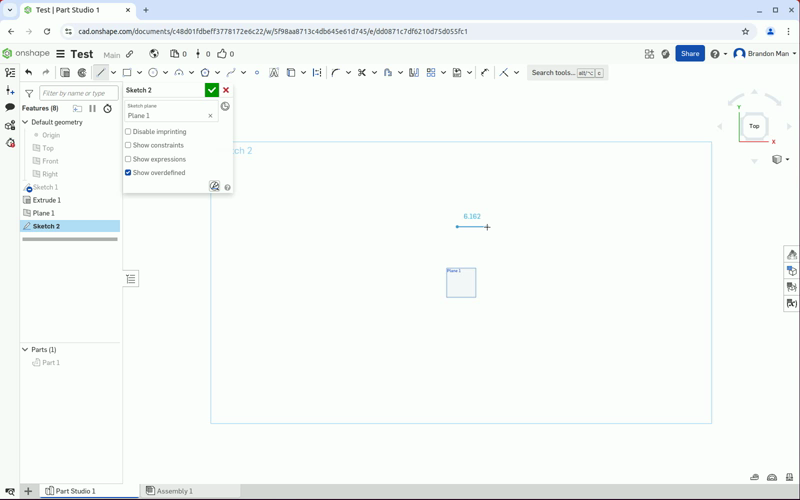
mouse_move(466, 226)
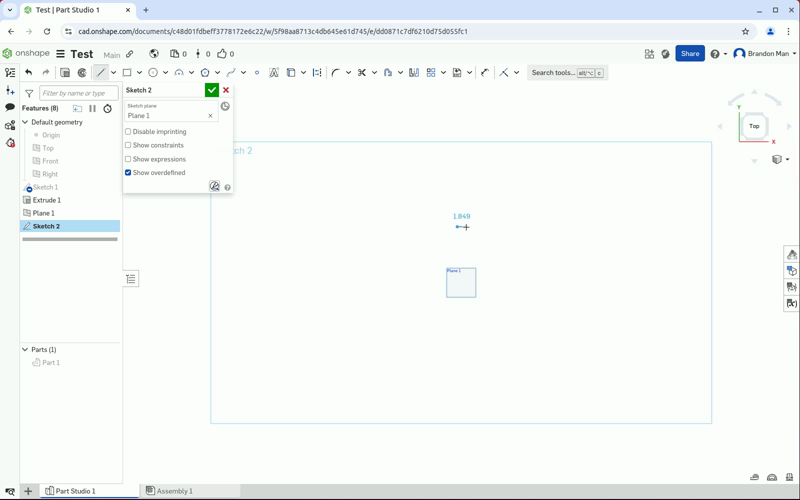
click(466, 226)
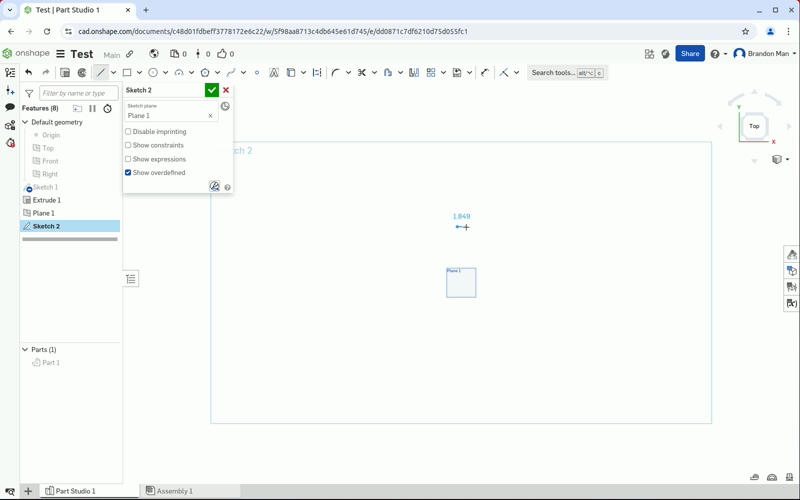
key_up(shift)
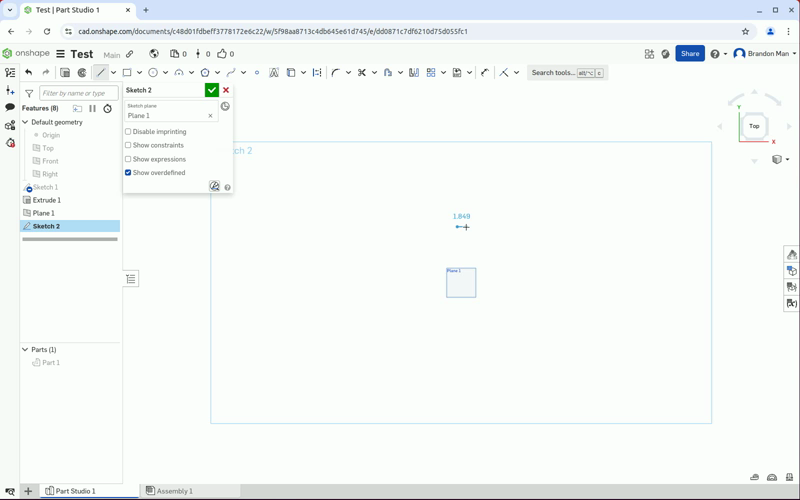
key_down(shift)
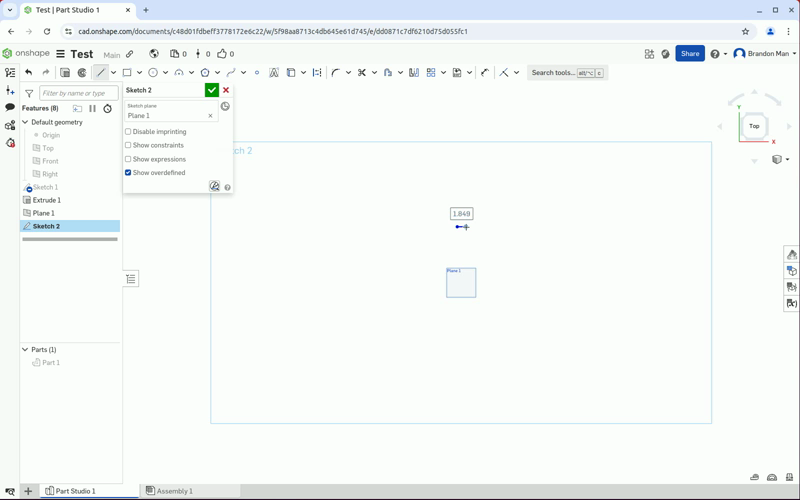
mouse_move(496, 226)
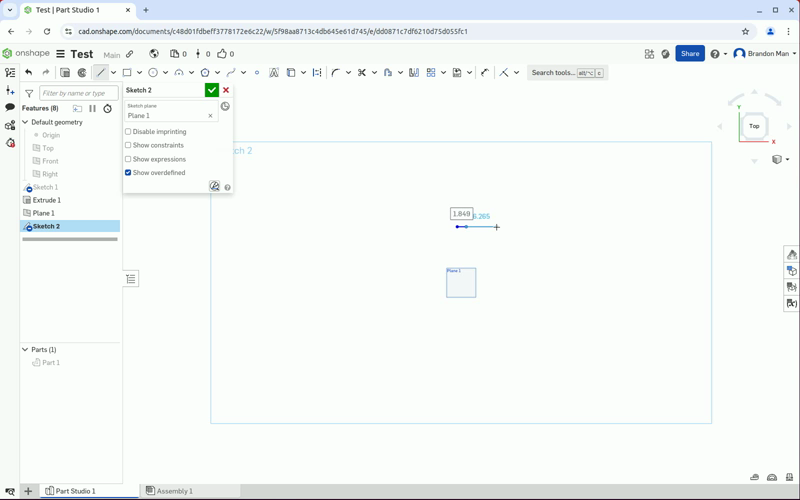
mouse_move(466, 217)
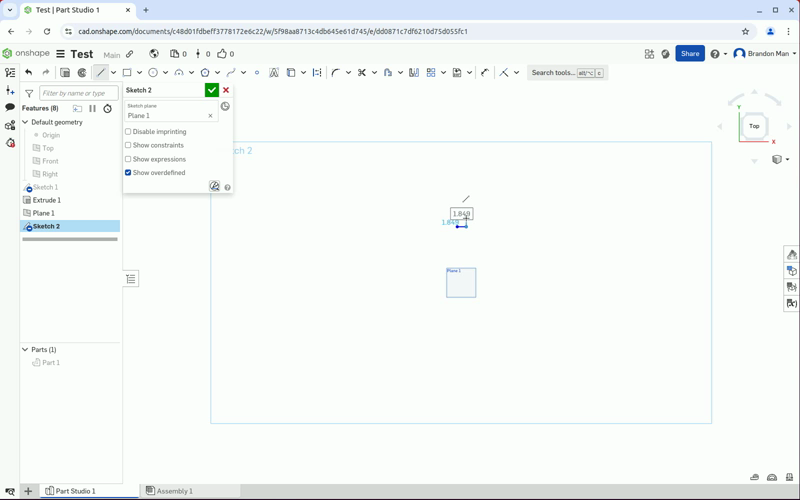
click(466, 217)
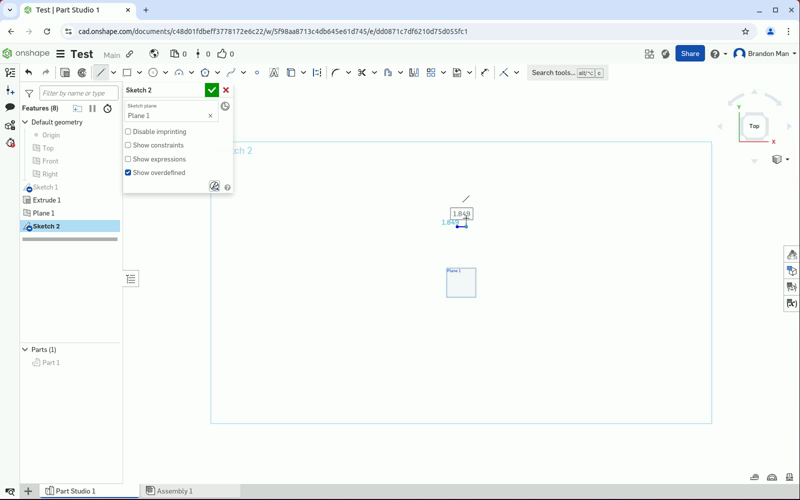
key_up(shift)
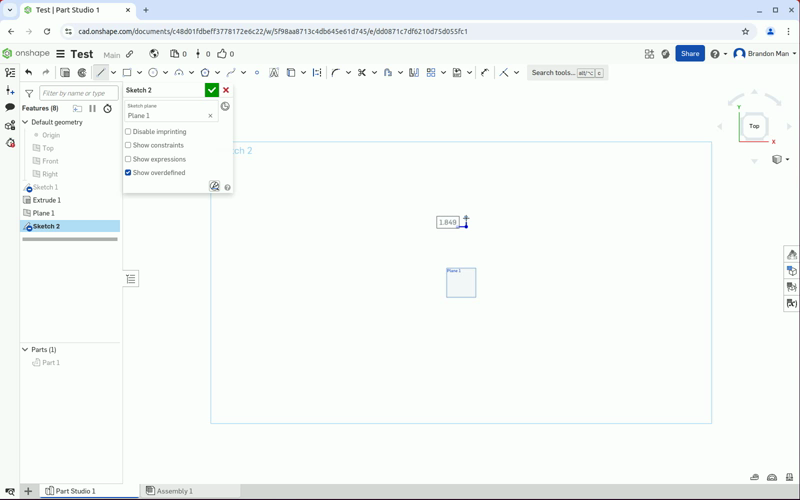
key_down(shift)
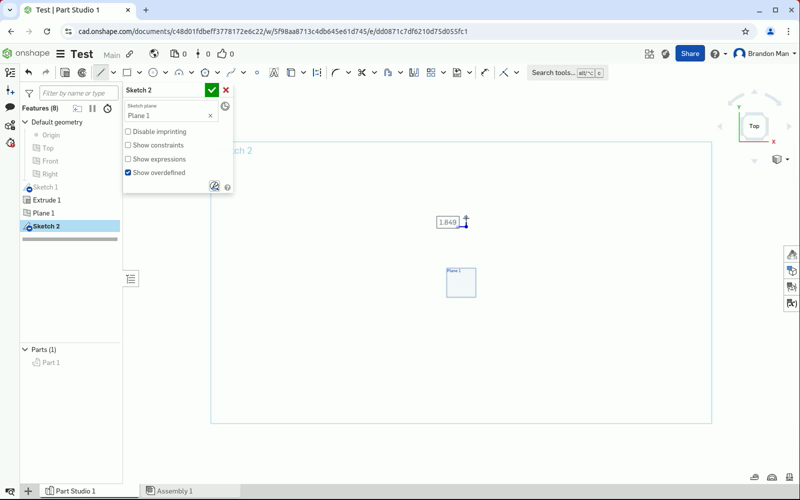
mouse_move(496, 217)
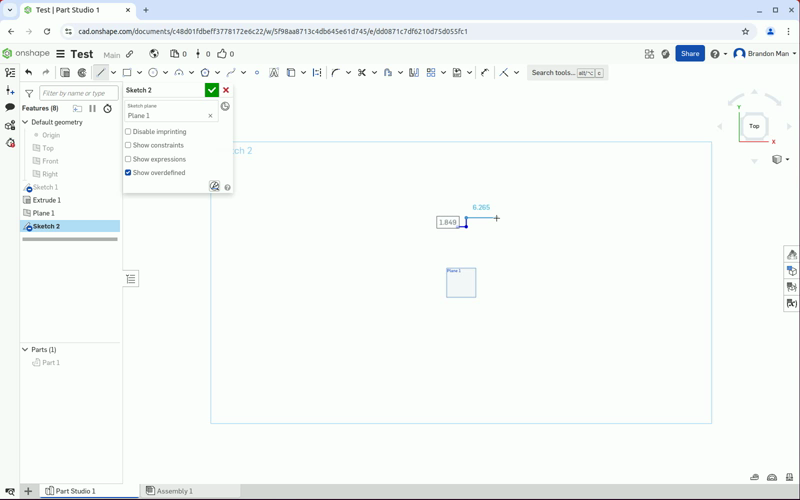
mouse_move(457, 217)
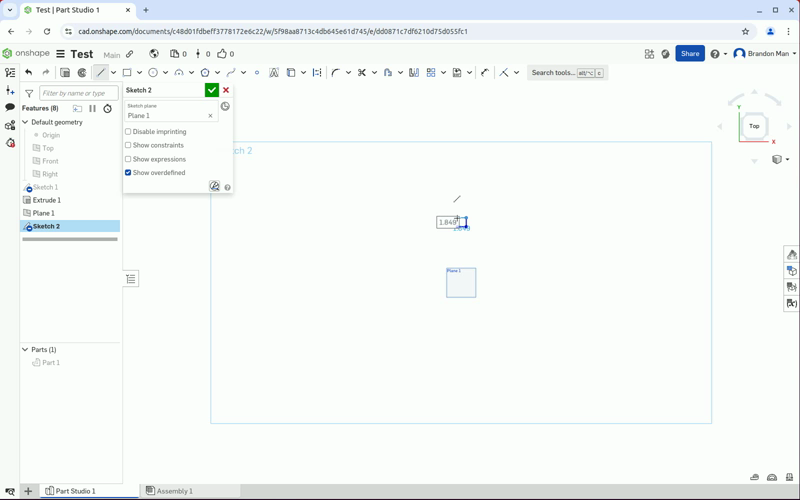
click(457, 217)
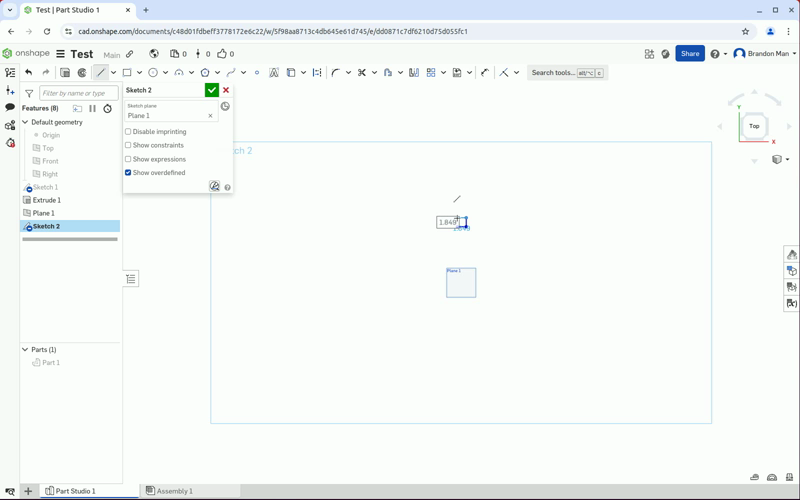
key_up(shift)
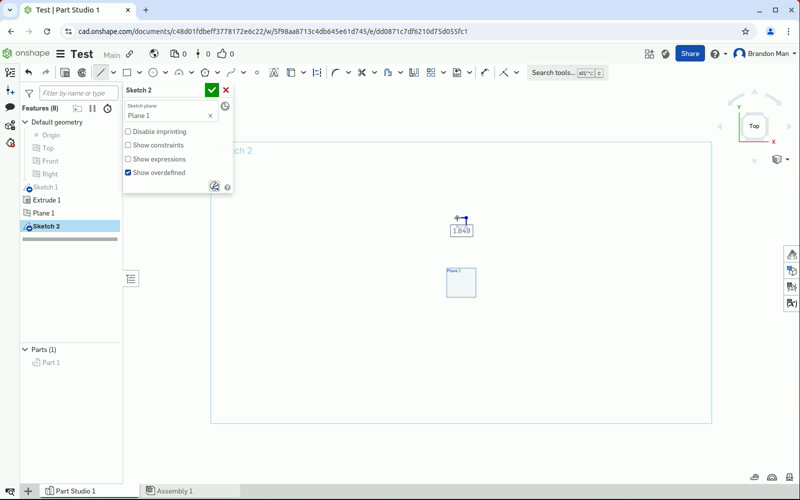
mouse_move(487, 217)
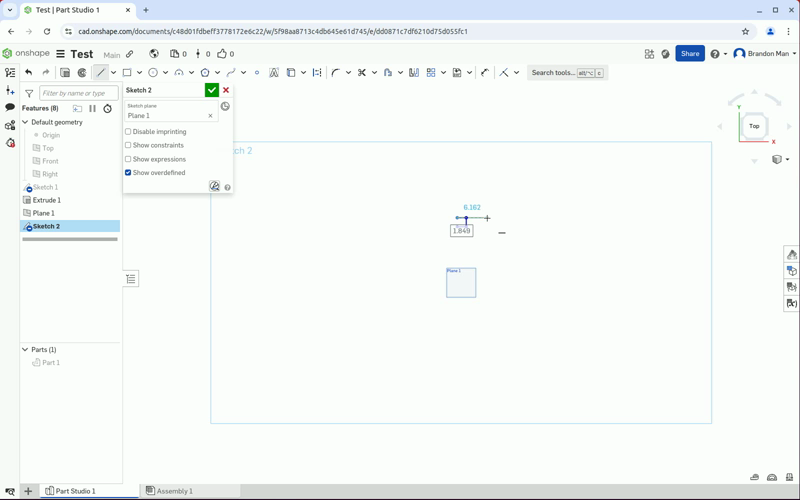
key_down(shift)
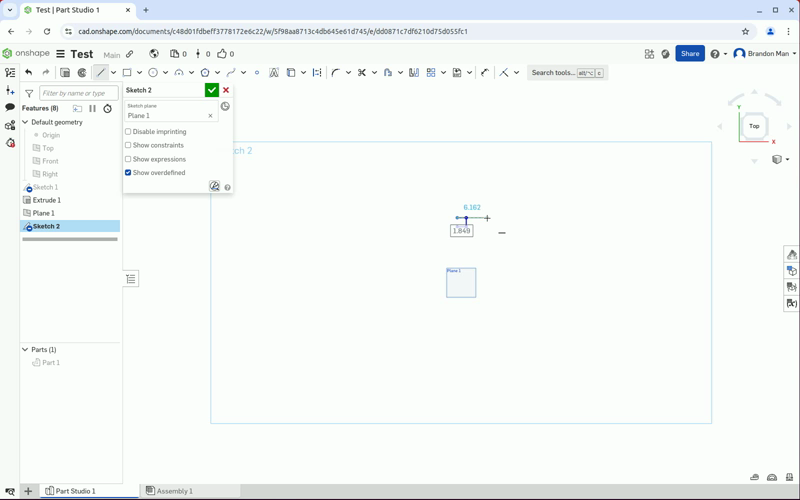
mouse_move(457, 226)
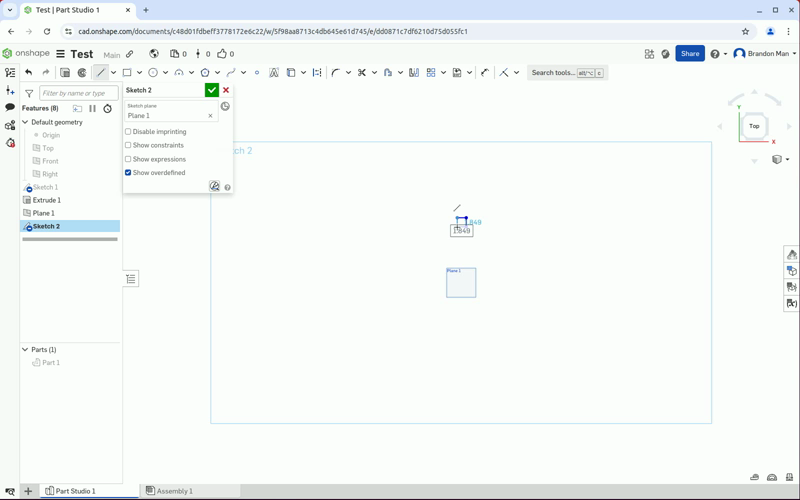
key_up(shift)
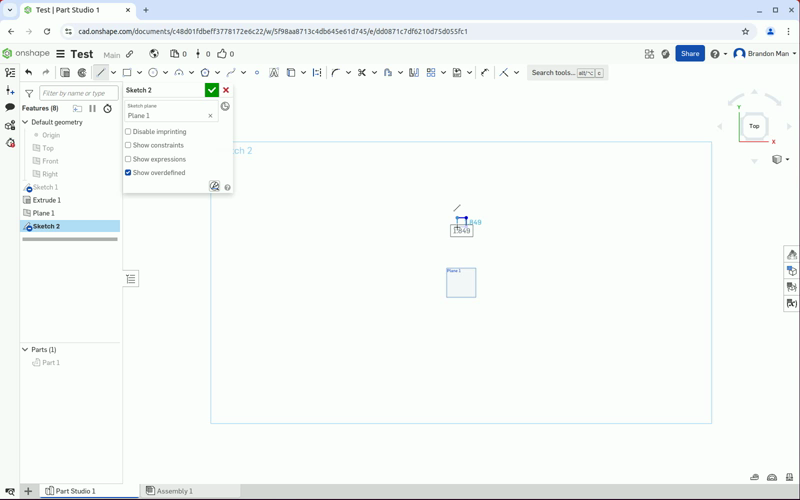
click(457, 226)
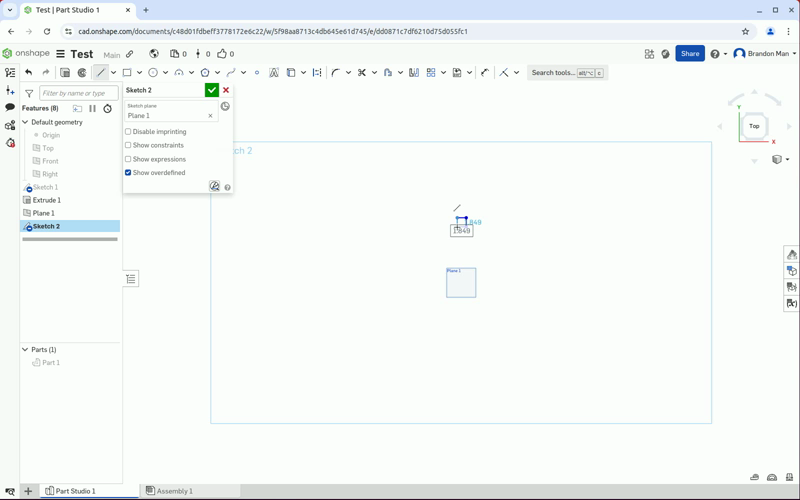
key(esc)
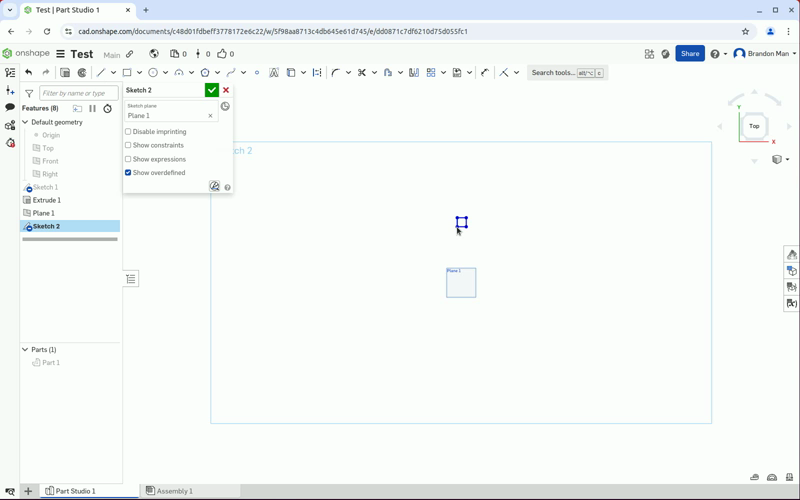
mouse_move(466, 220)
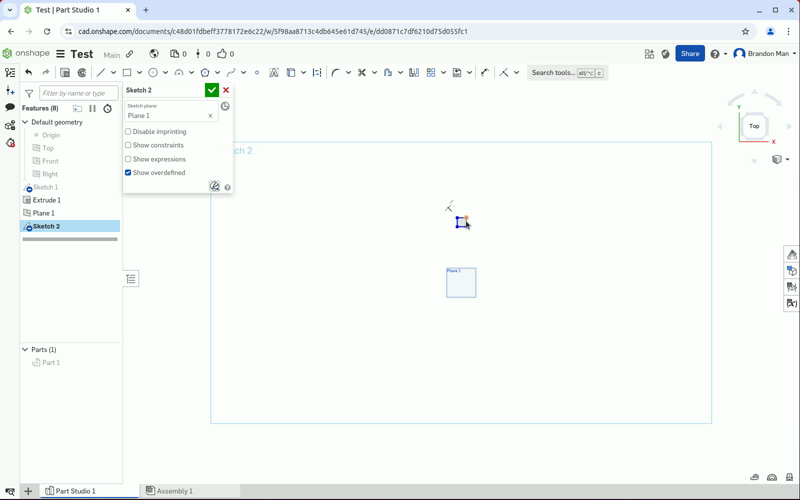
scroll(6)
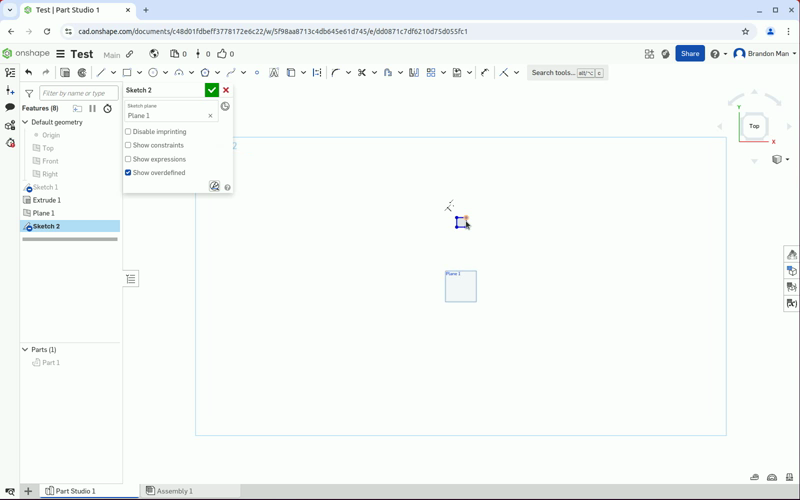
scroll(6)
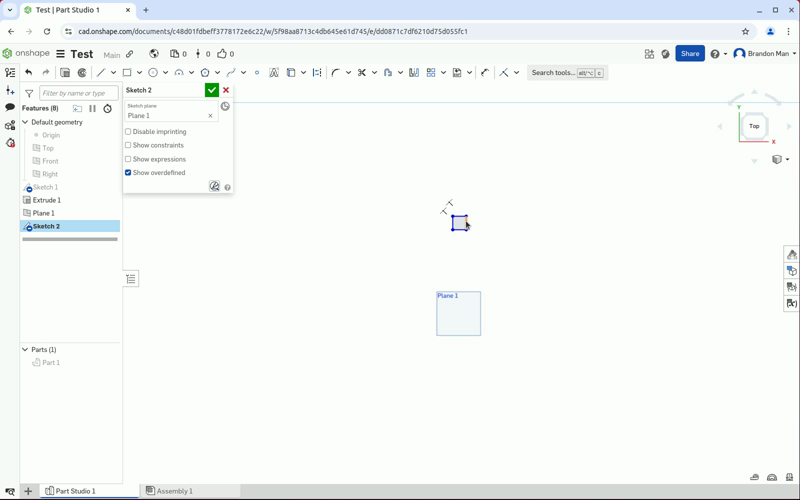
scroll(6)
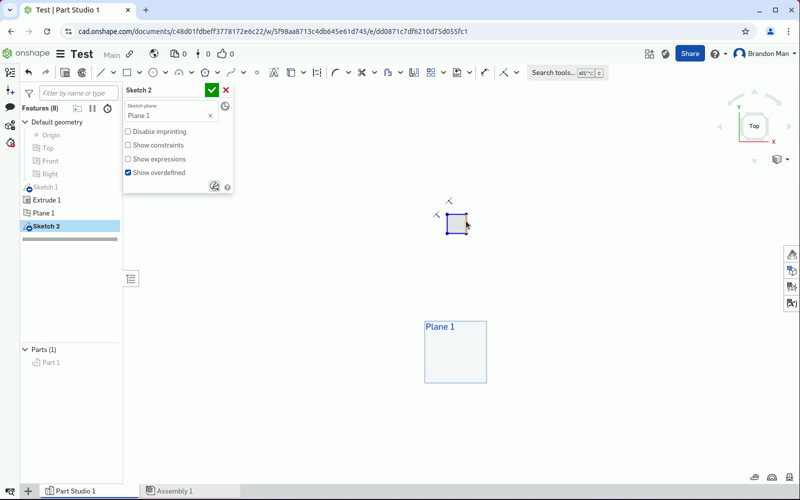
scroll(6)
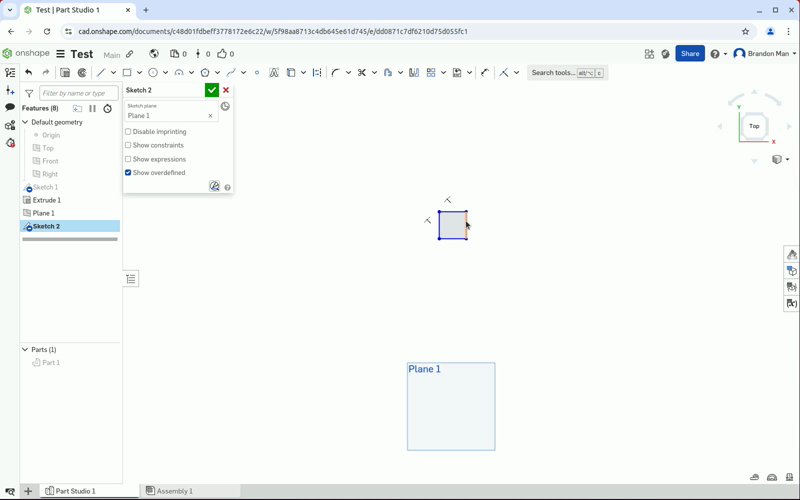
scroll(6)
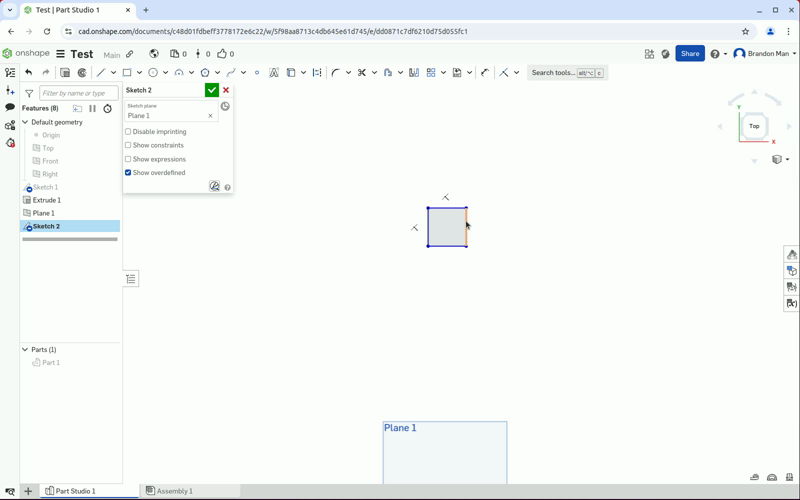
scroll(6)
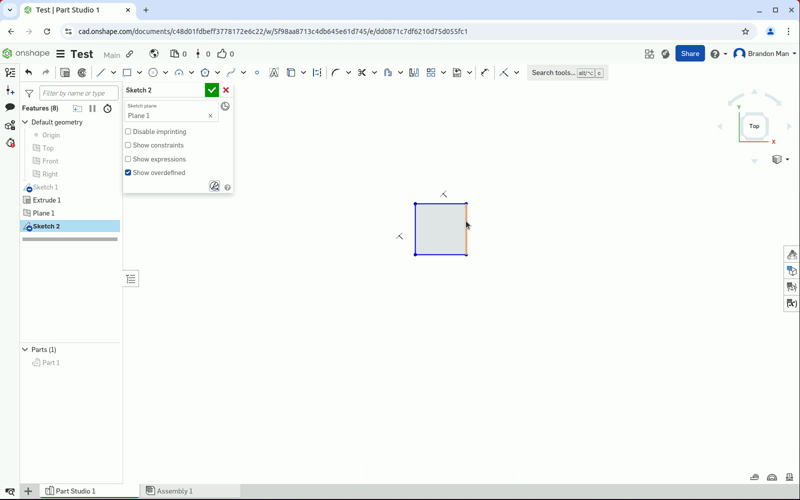
scroll(6)
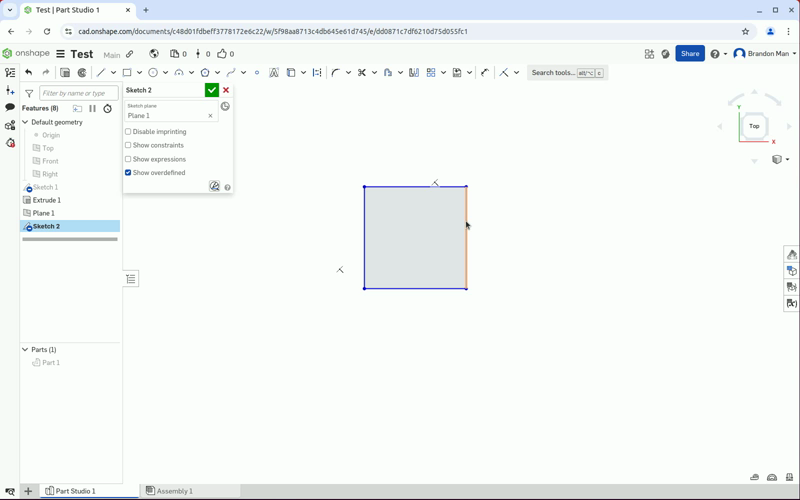
click(466, 220)
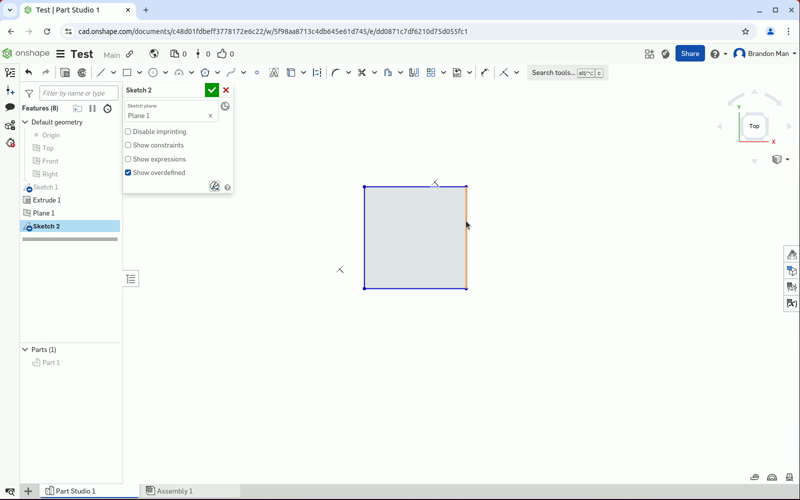
scroll(-6)
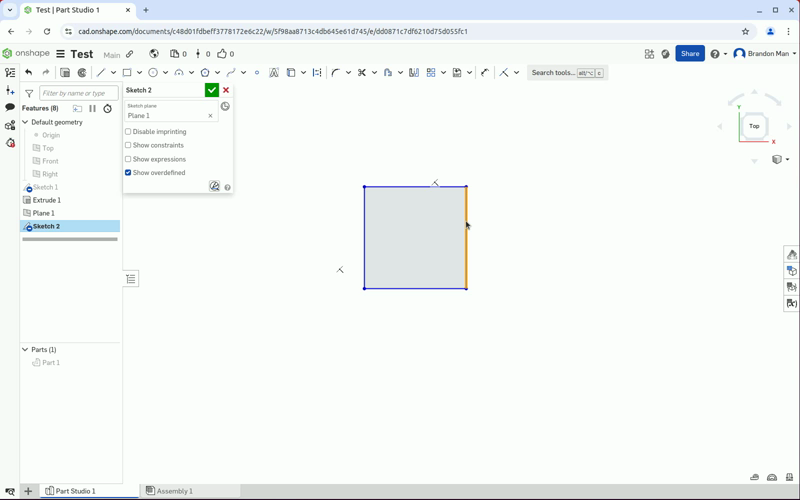
scroll(-6)
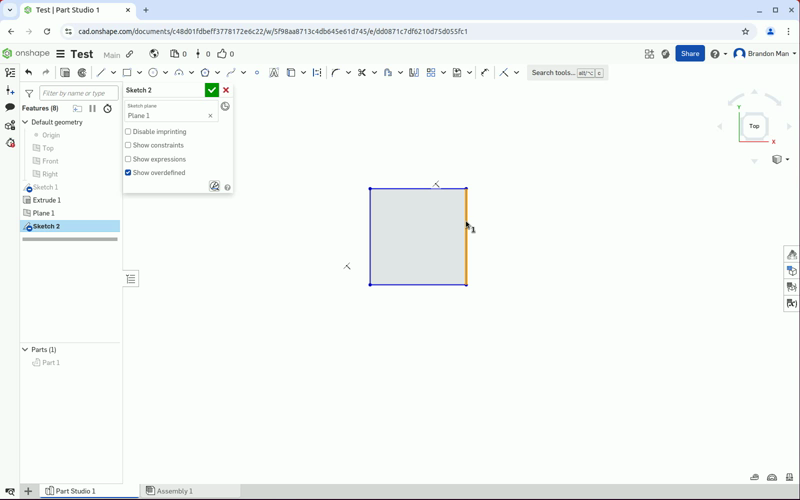
scroll(-6)
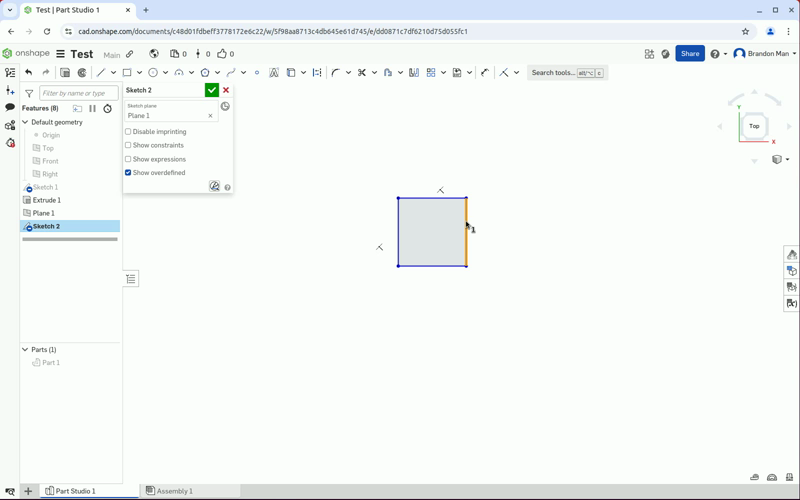
scroll(-6)
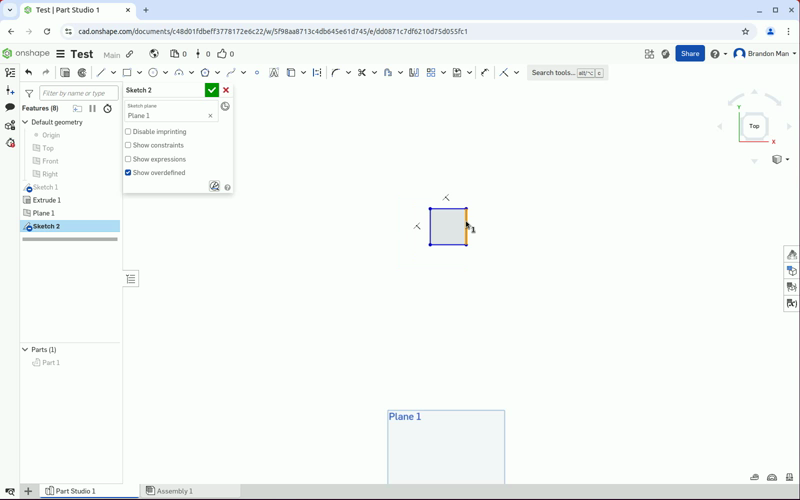
scroll(-6)
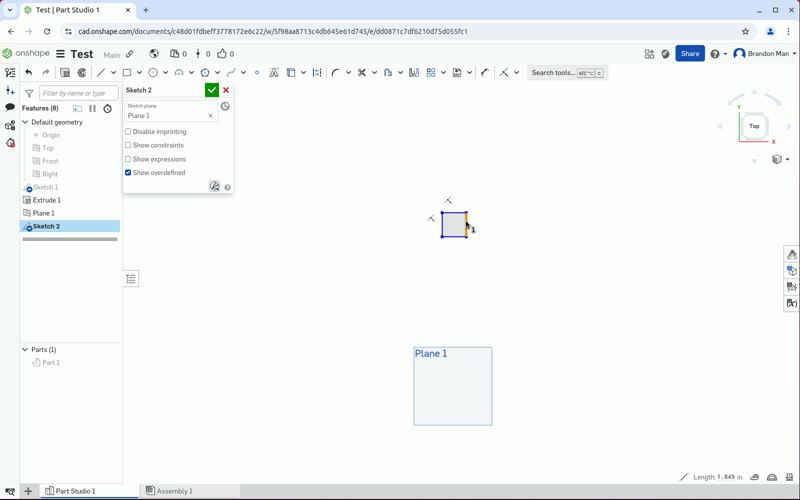
scroll(-6)
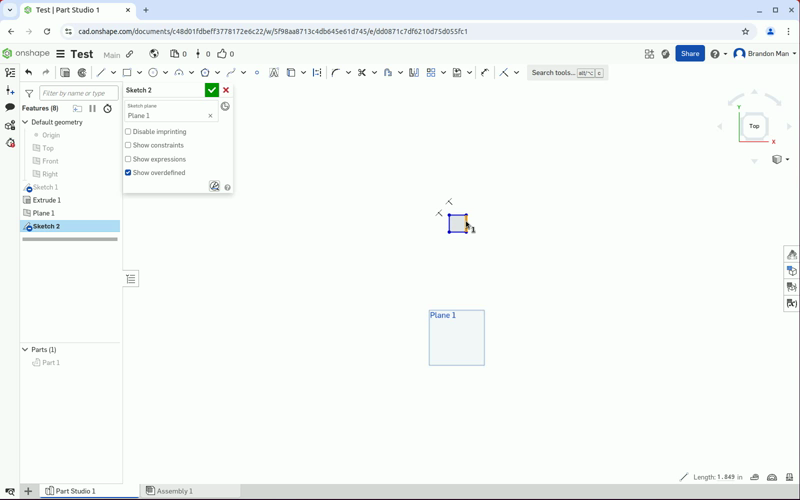
scroll(-6)
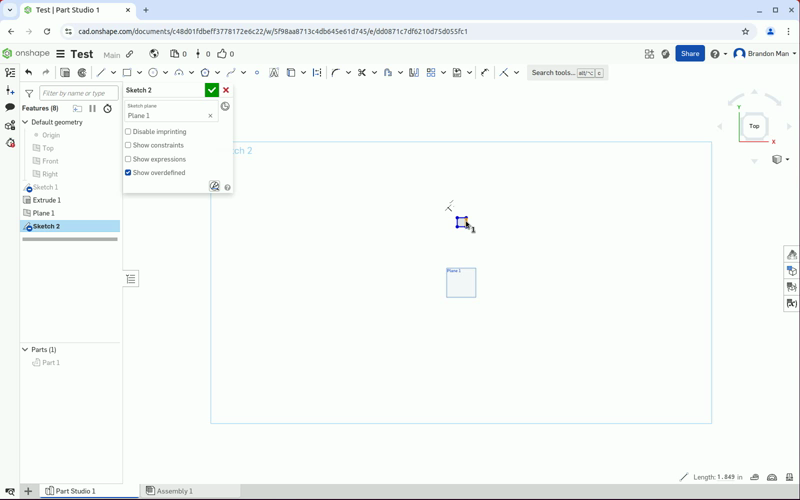
mouse_move(73, 352)
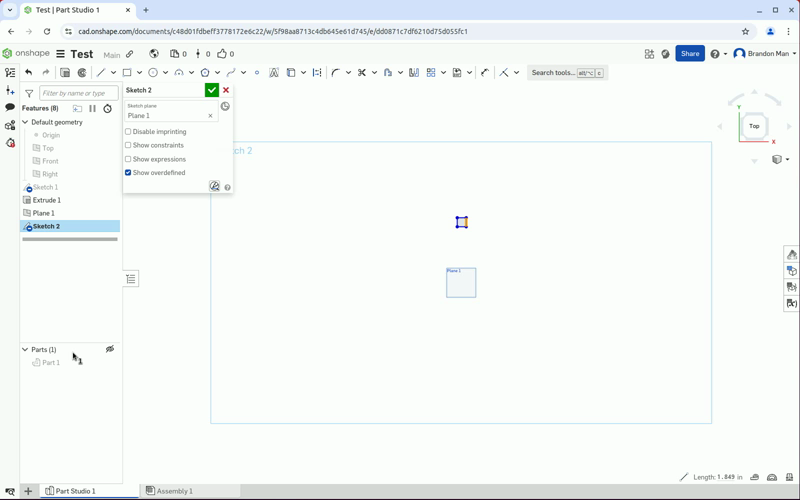
key(shift+y)
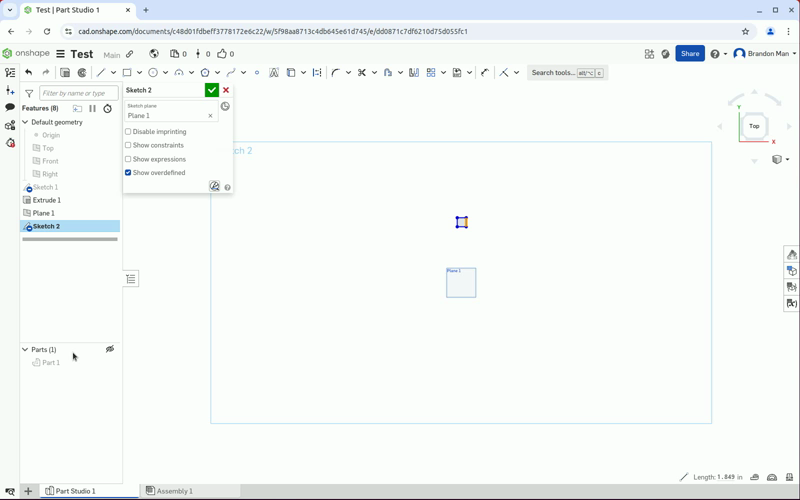
key(shift+e)
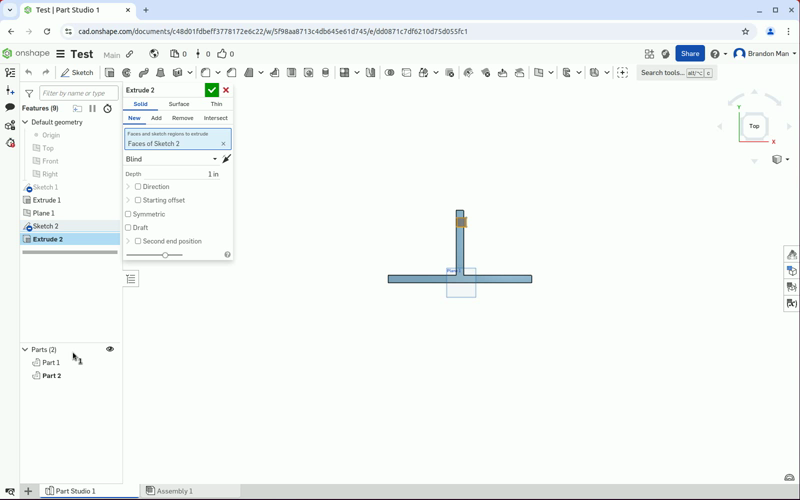
mouse_move(143, 106)
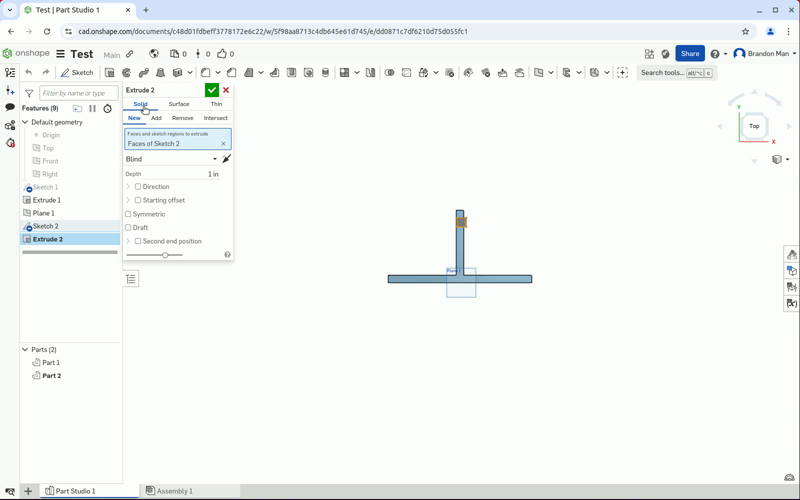
click(143, 106)
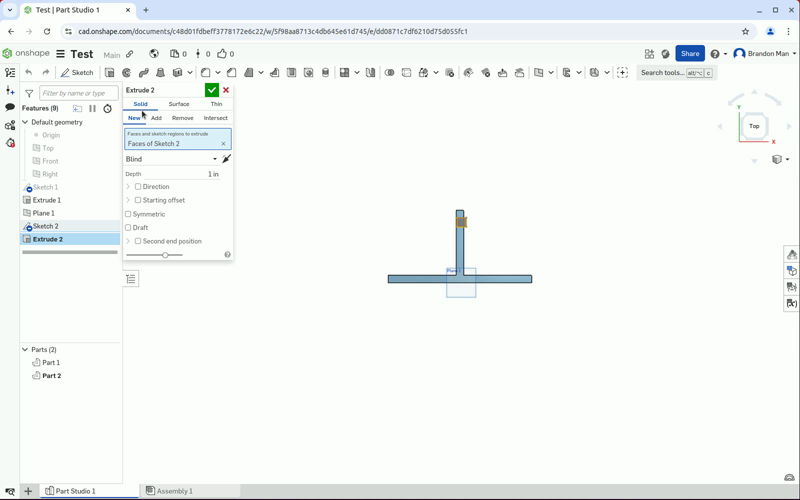
mouse_move(137, 120)
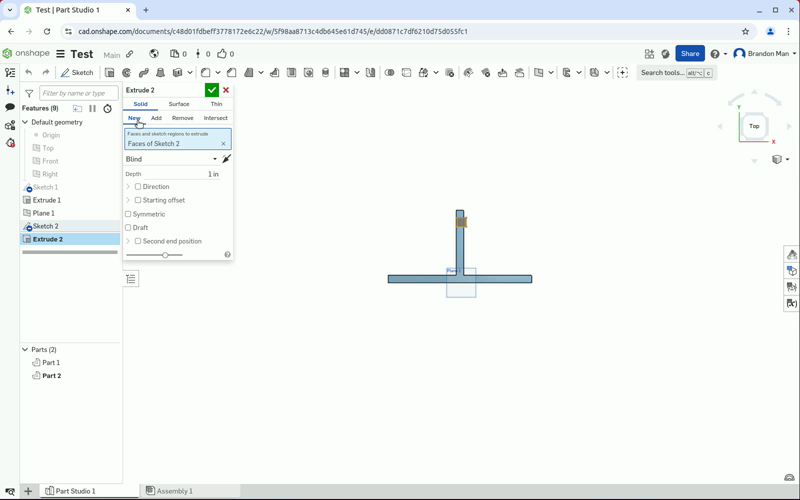
click(137, 120)
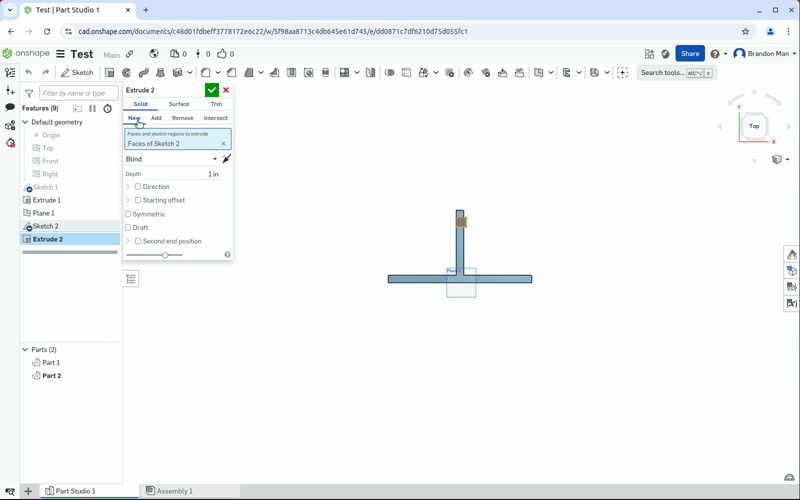
key(tab, 4)
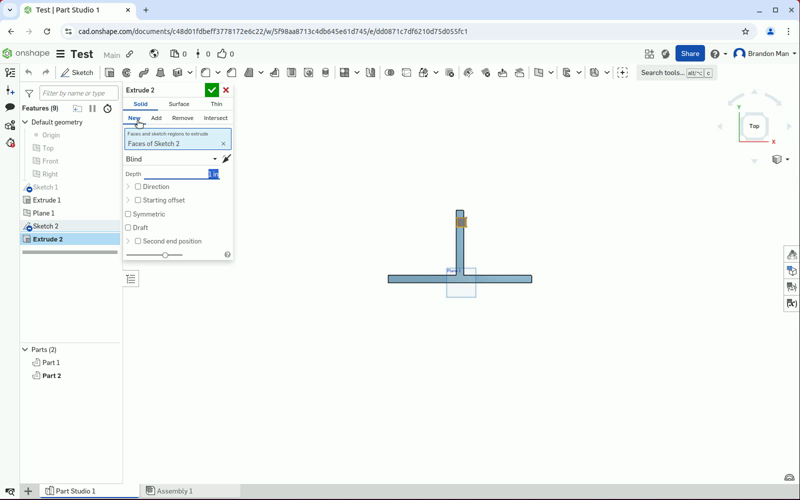
text(1.685)
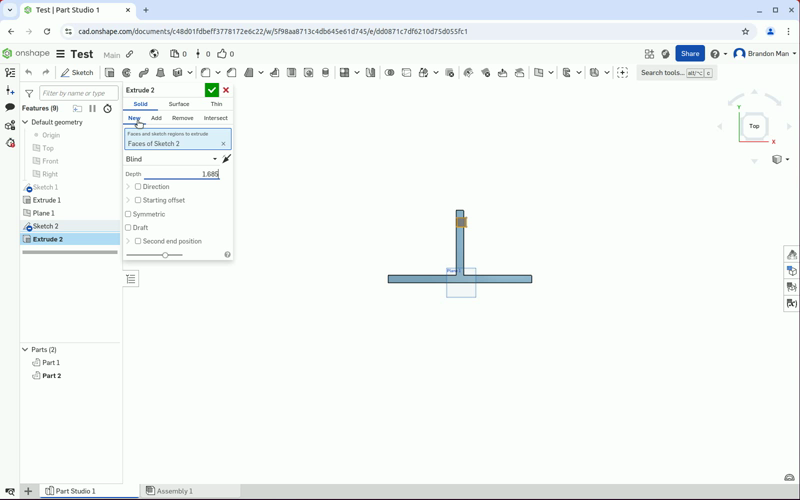
key(enter)
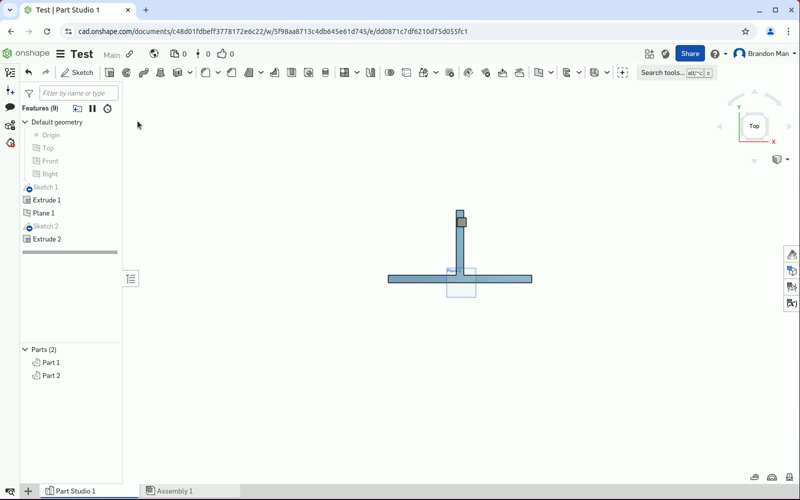
key(shift+h)
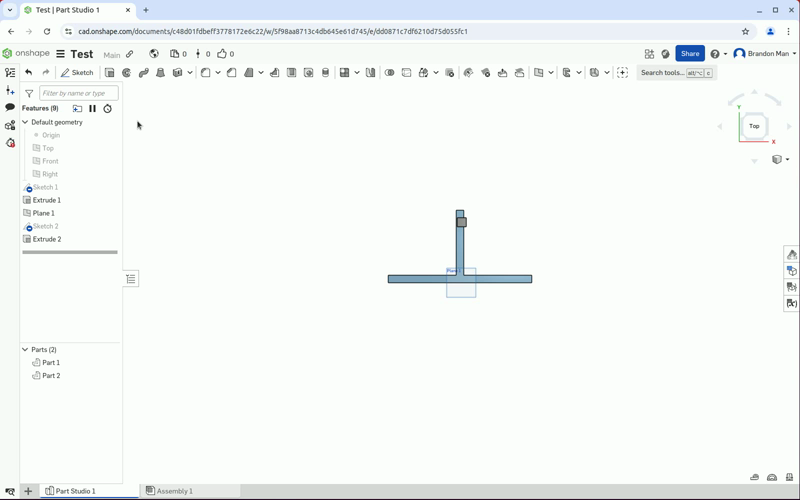
key(shift+h)
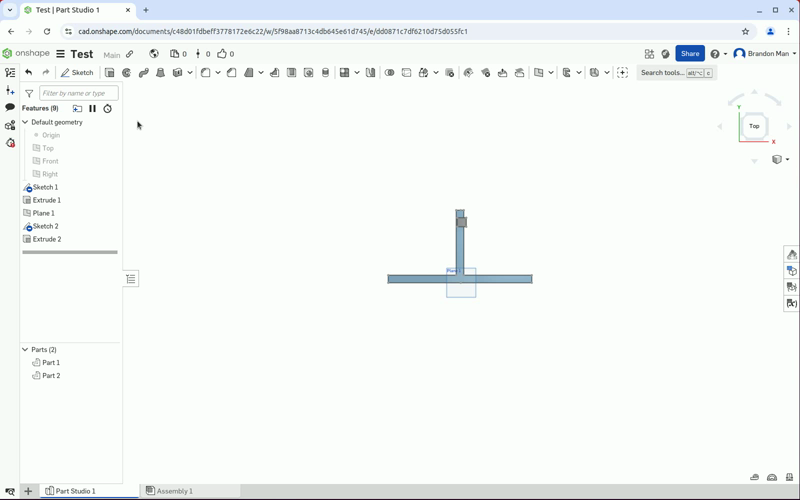
key(shift+7)
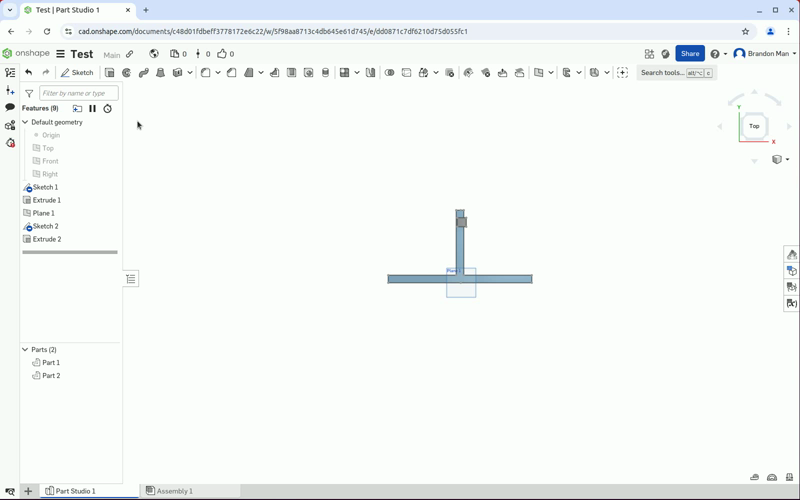
key(up, 3)
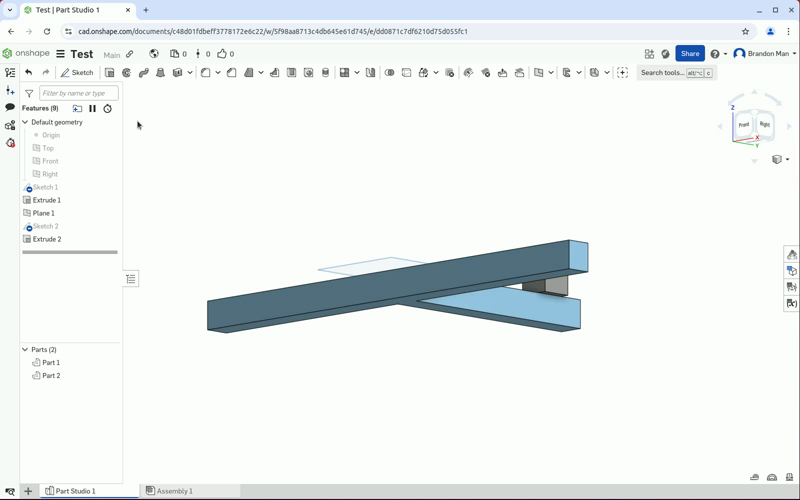
key(left, 3)
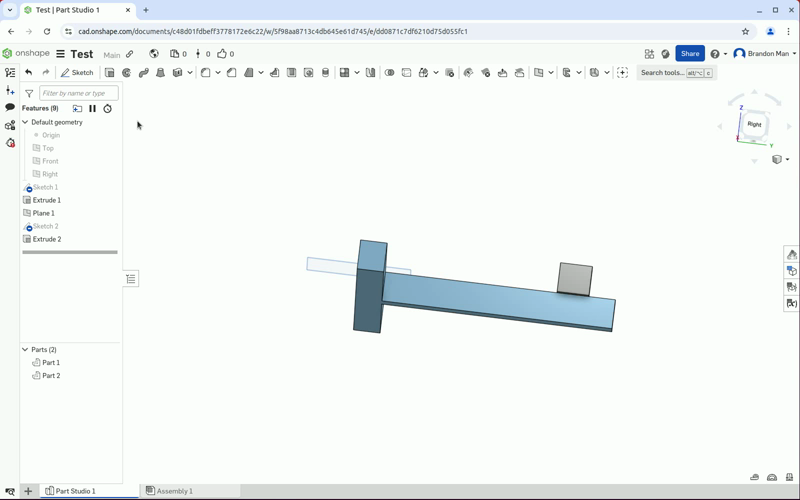
key(right, 3)
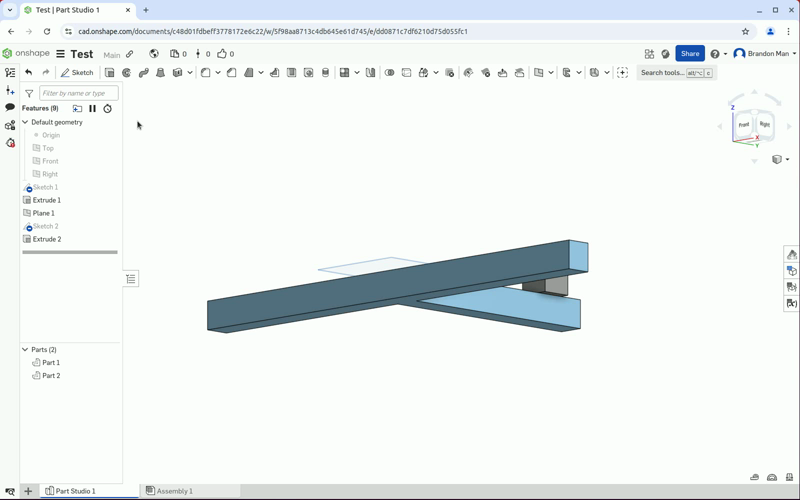
key(down, 3)
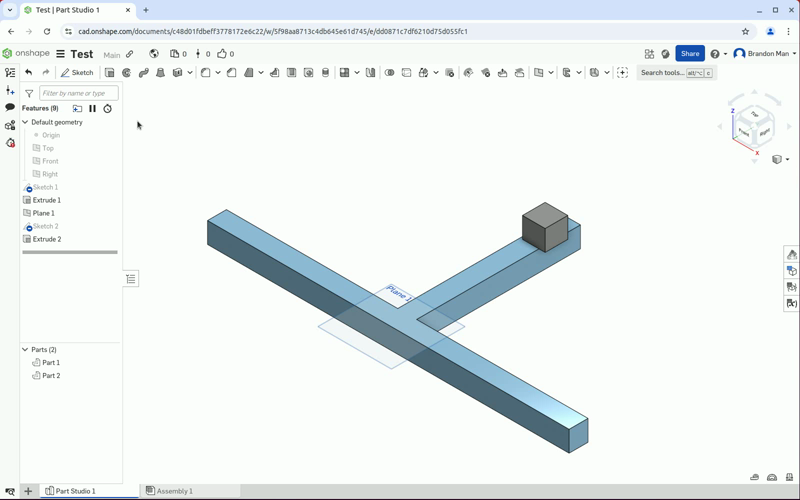
mouse_move(73, 189)
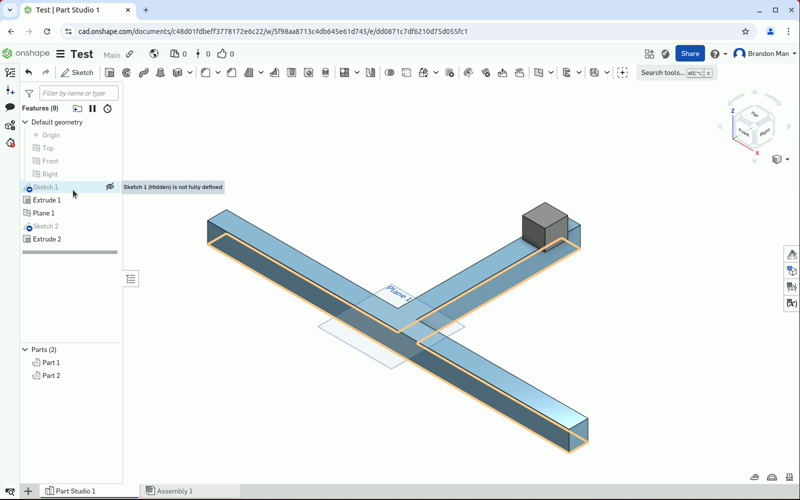
click(73, 189)